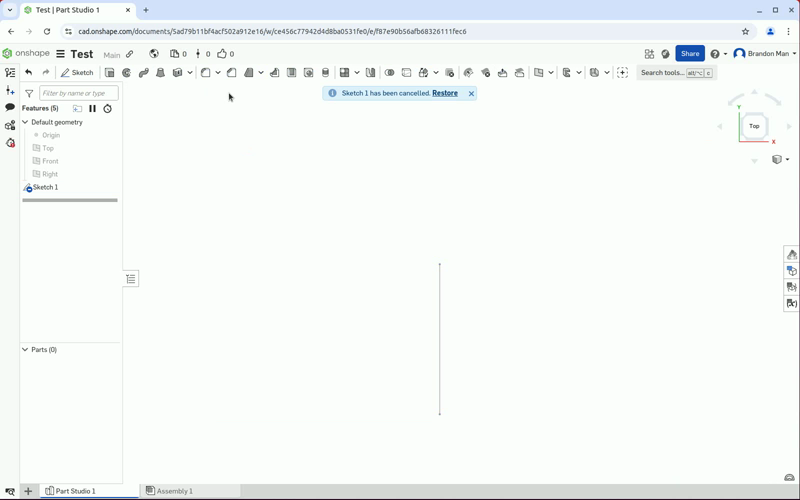
key(shift+h)
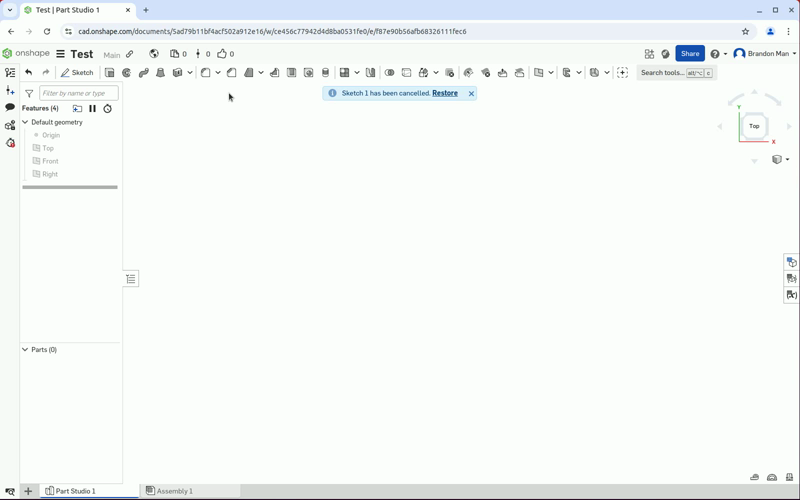
mouse_move(73, 352)
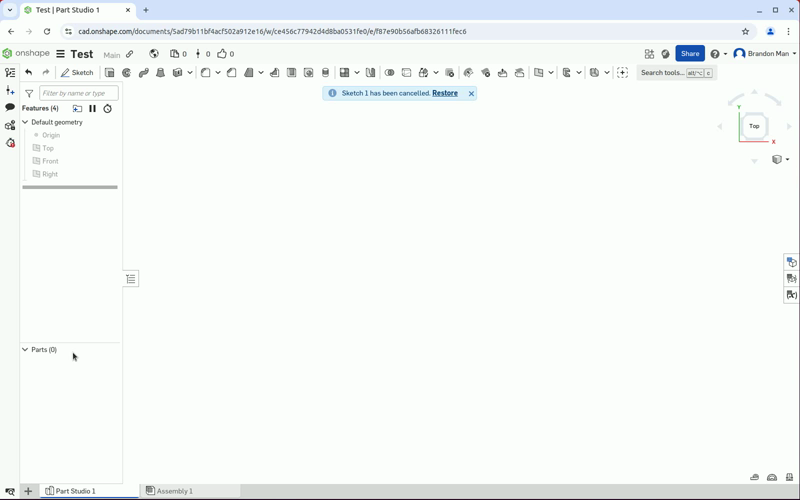
key(y)
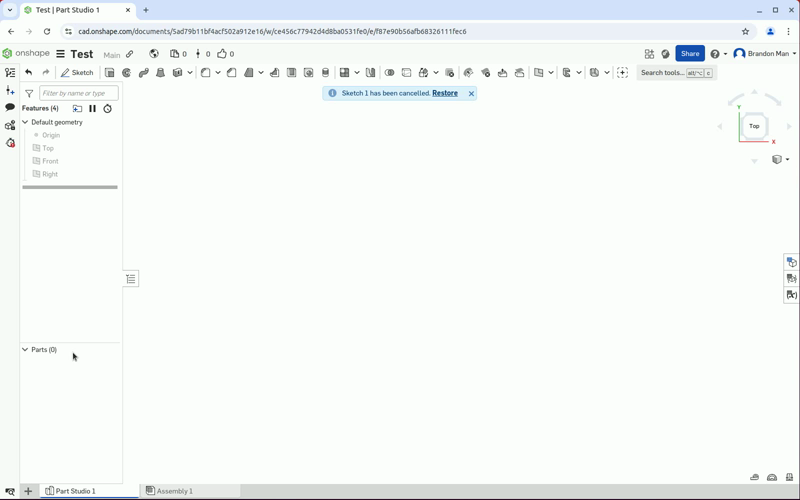
key(shift+p)
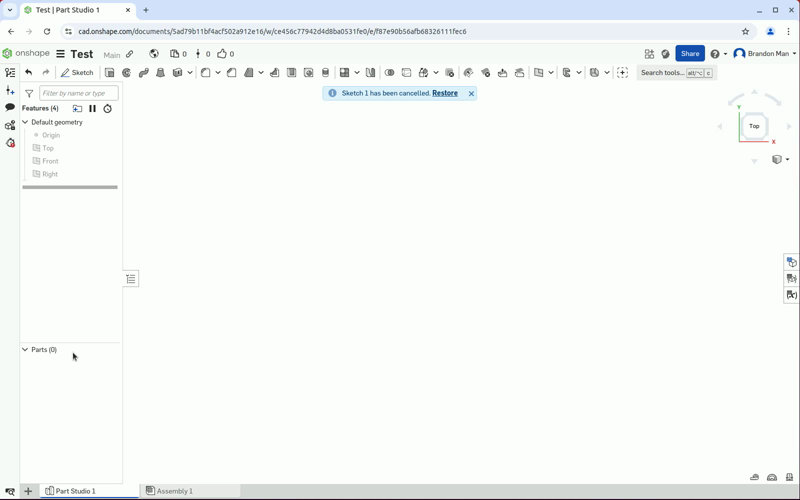
key(space)
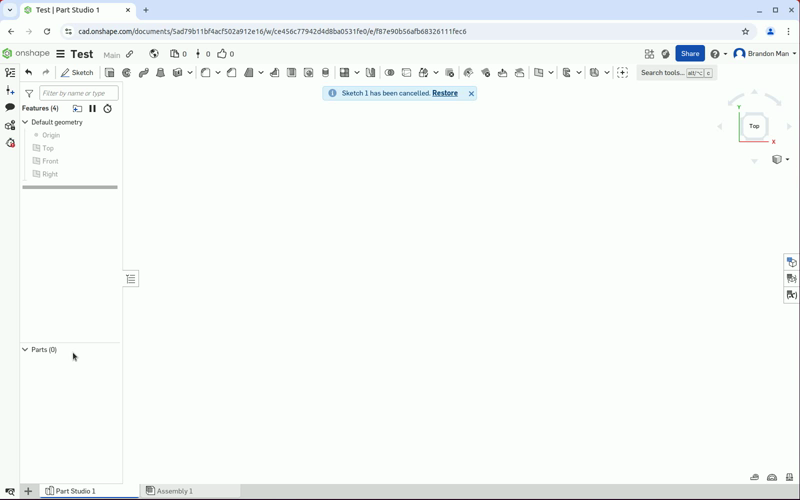
key_down(shift)
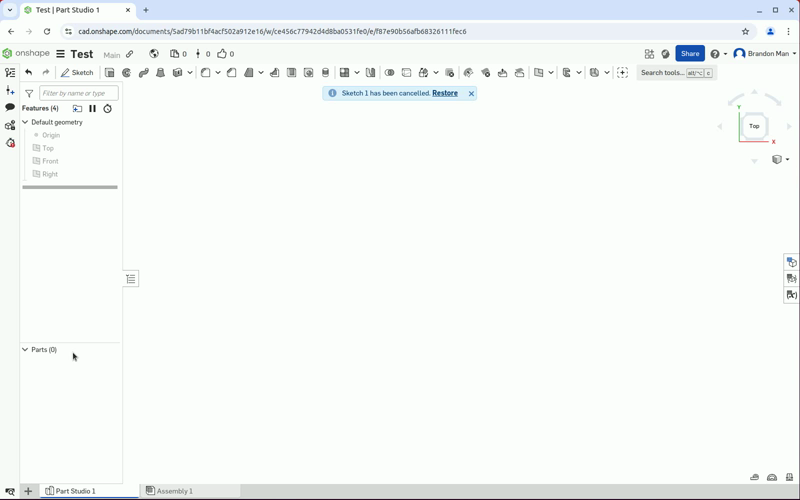
key(up)
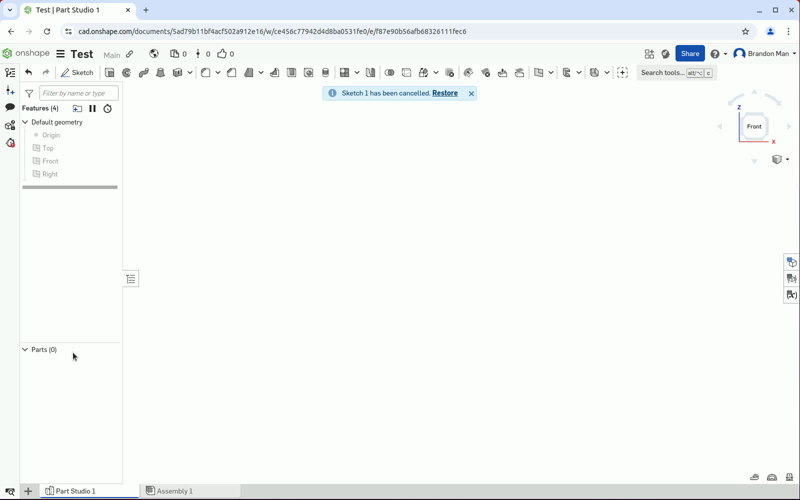
key_up(shift)
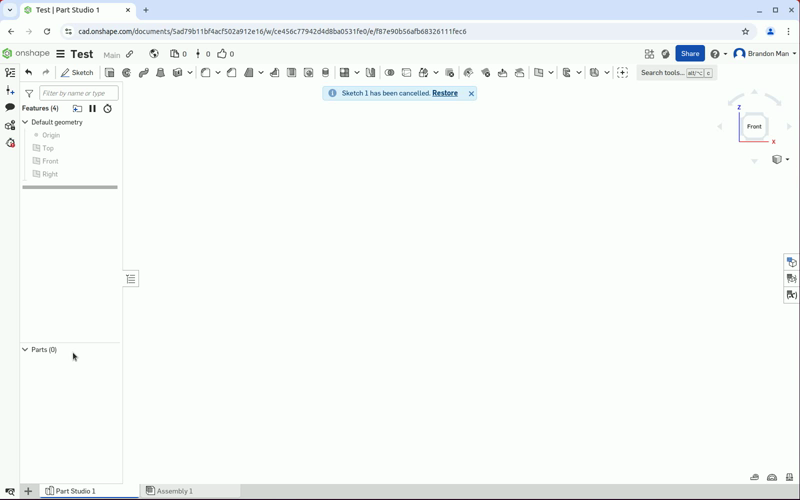
key(space)
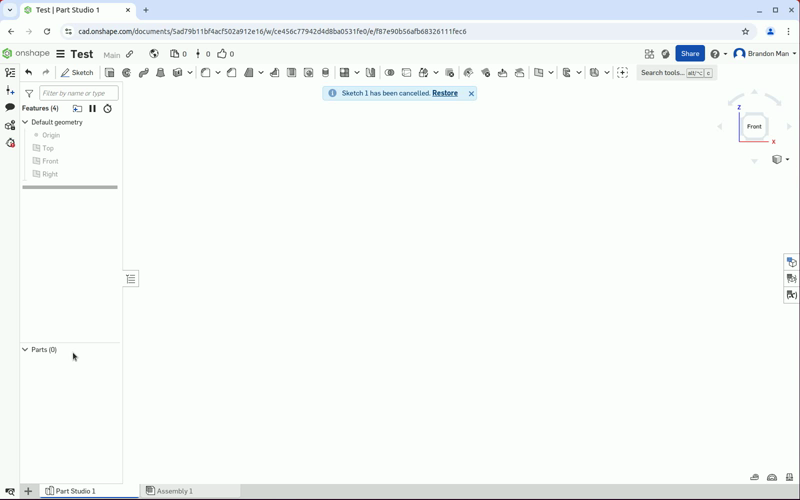
key_down(shift)
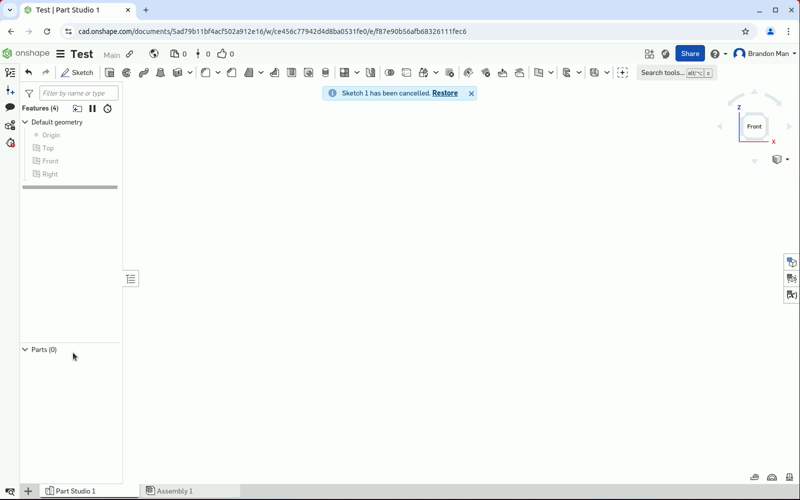
key(left)
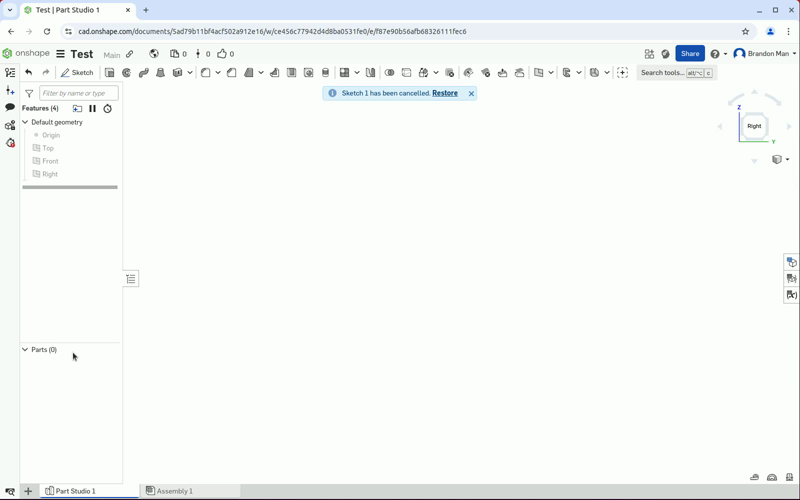
key_up(shift)
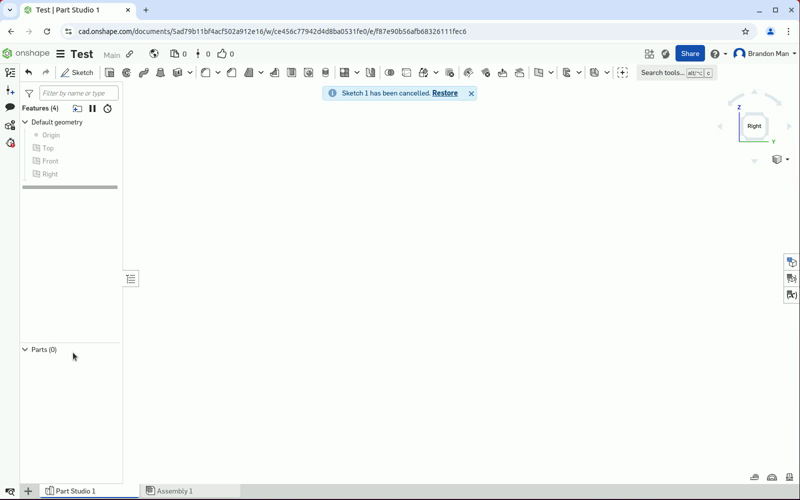
mouse_move(73, 352)
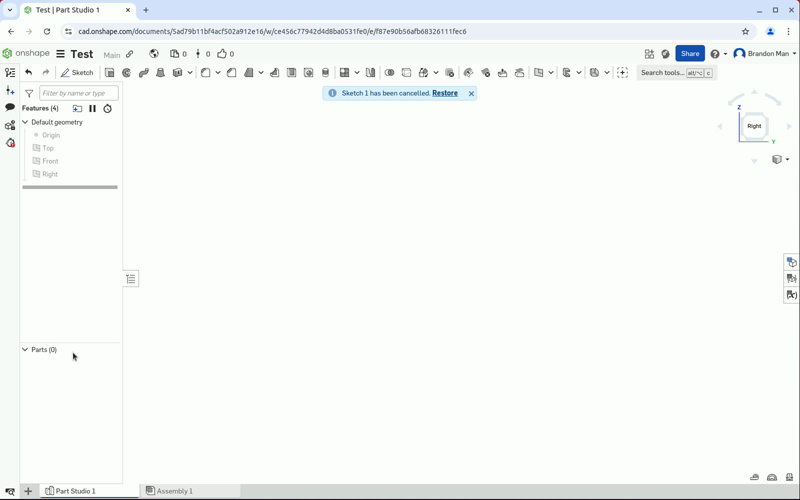
key(shift+y)
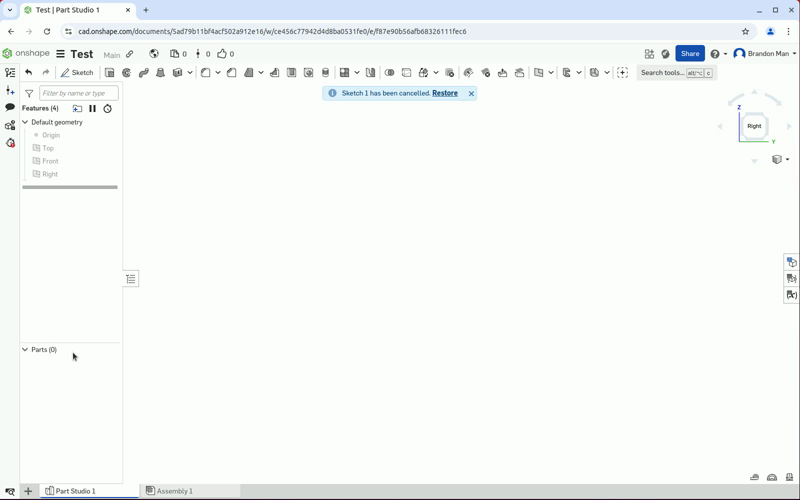
key(shift+s)
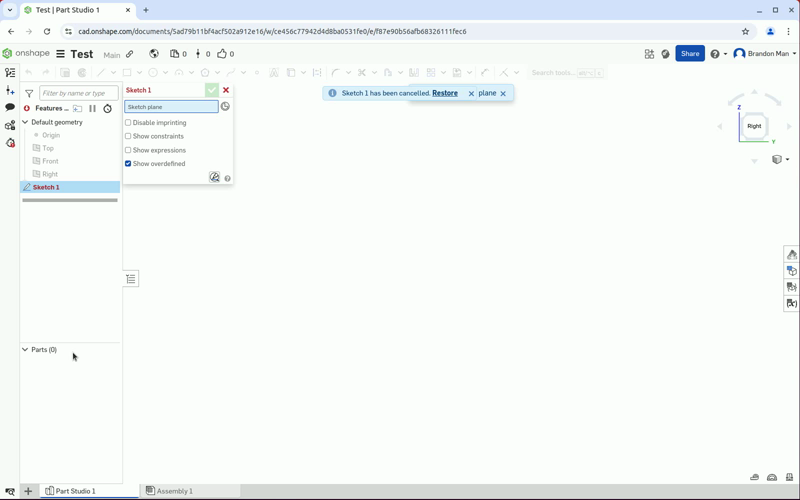
mouse_move(73, 176)
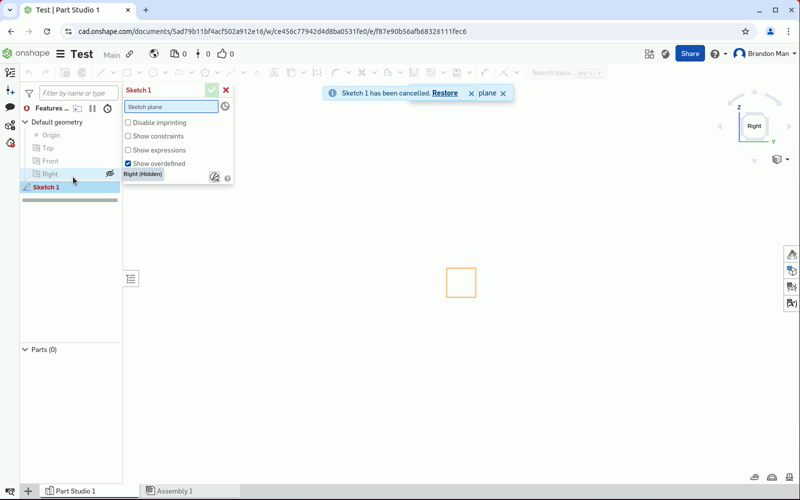
click(73, 176)
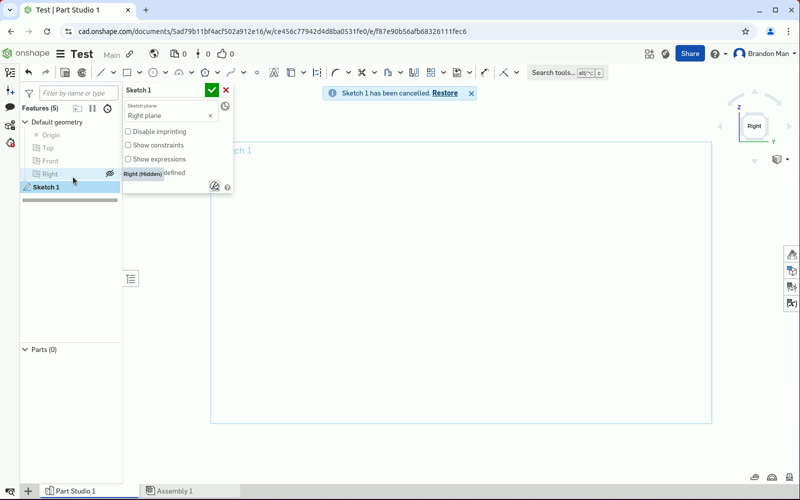
mouse_move(73, 352)
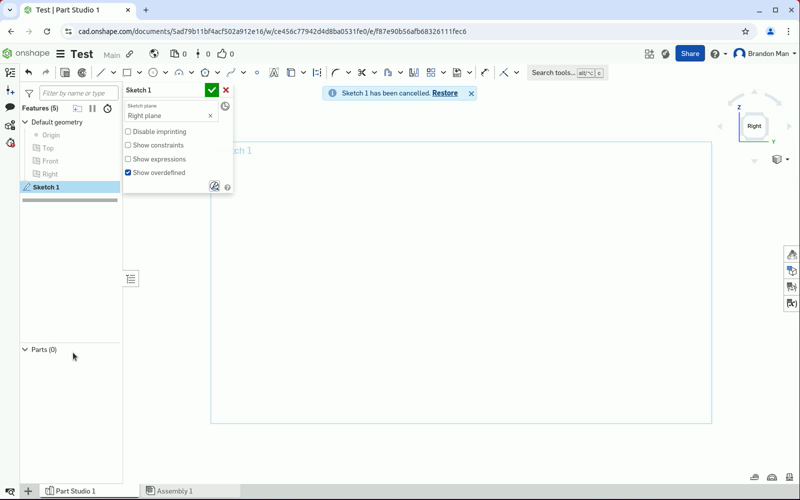
key(y)
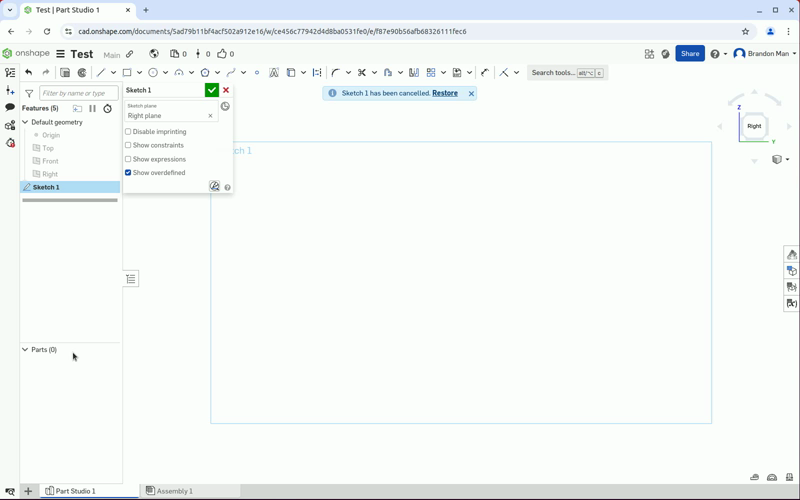
key(l)
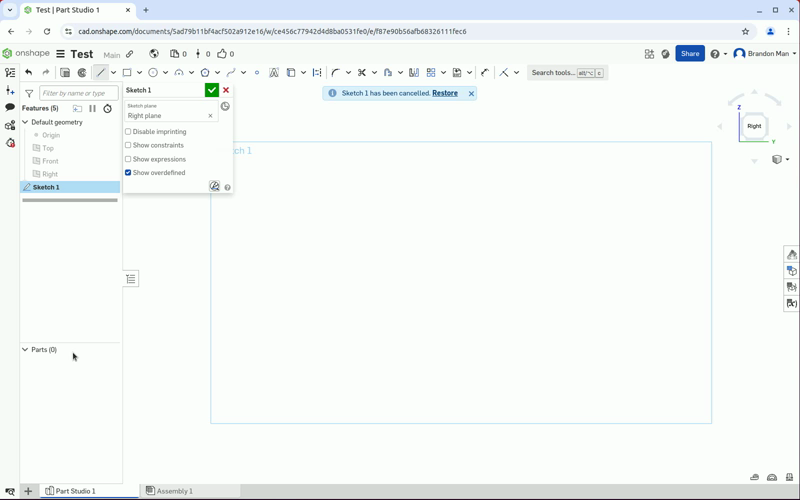
key_down(shift)
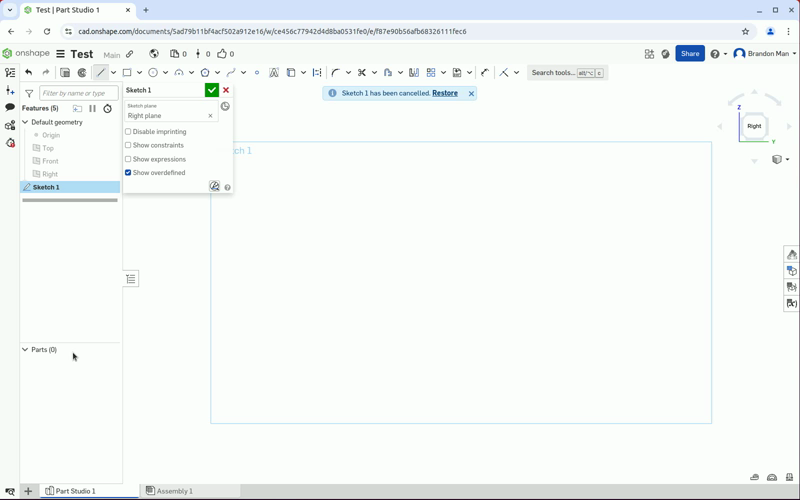
mouse_move(393, 321)
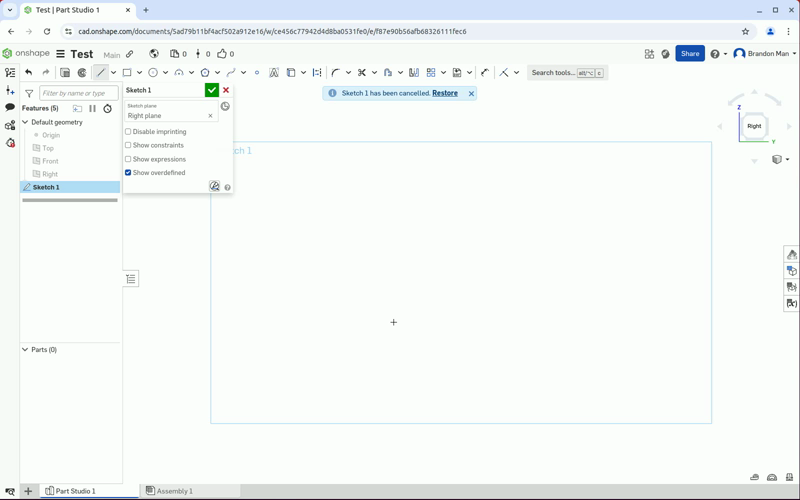
click(393, 321)
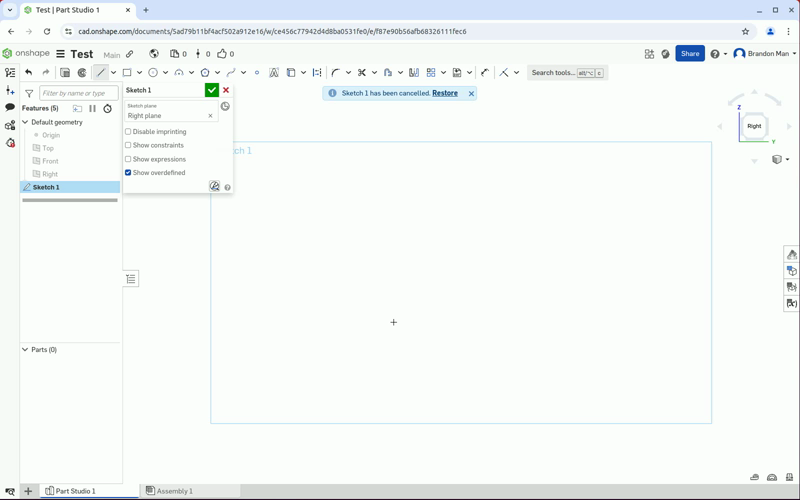
key_up(shift)
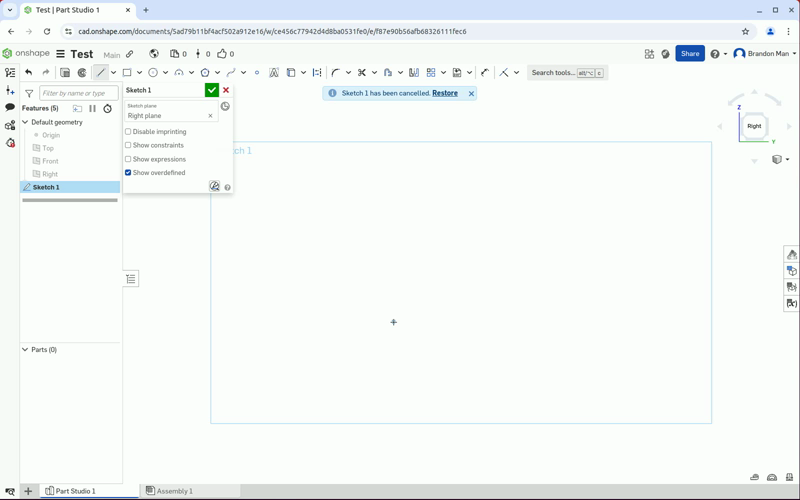
key_down(shift)
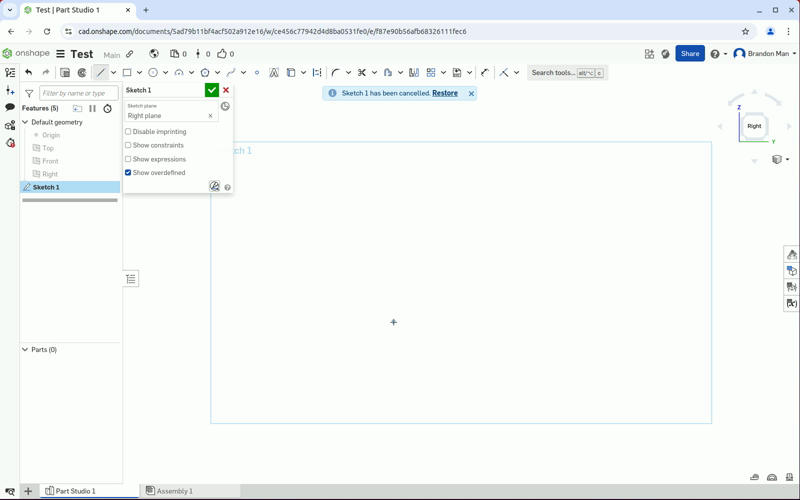
mouse_move(527, 320)
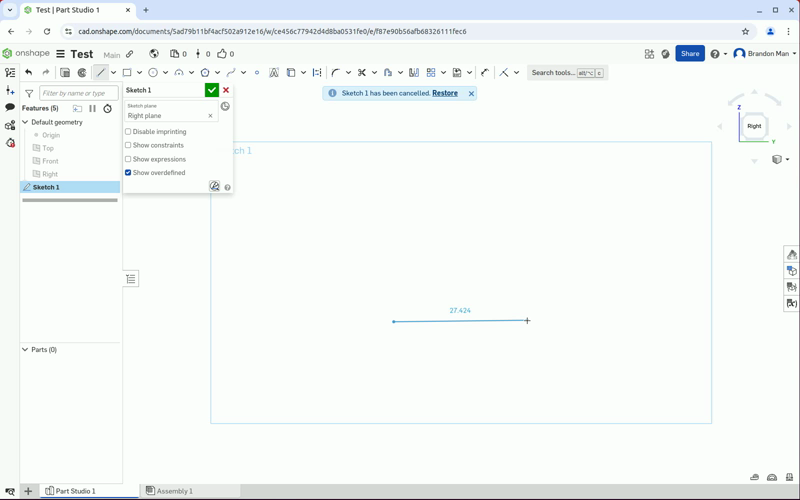
click(527, 320)
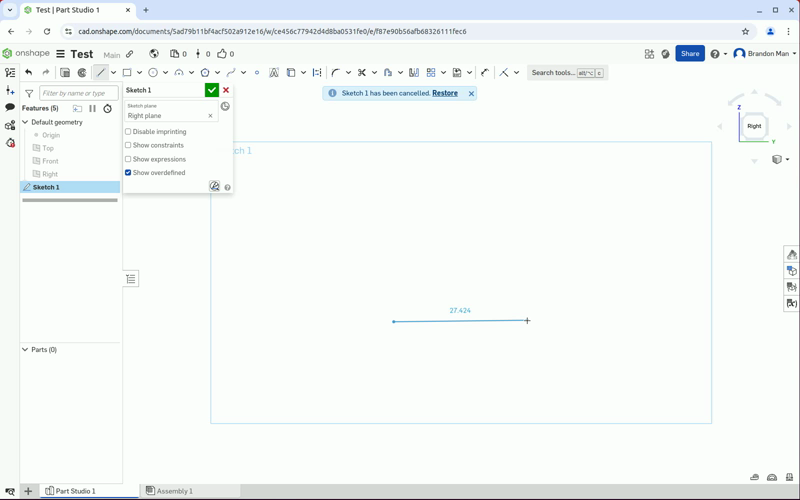
key_up(shift)
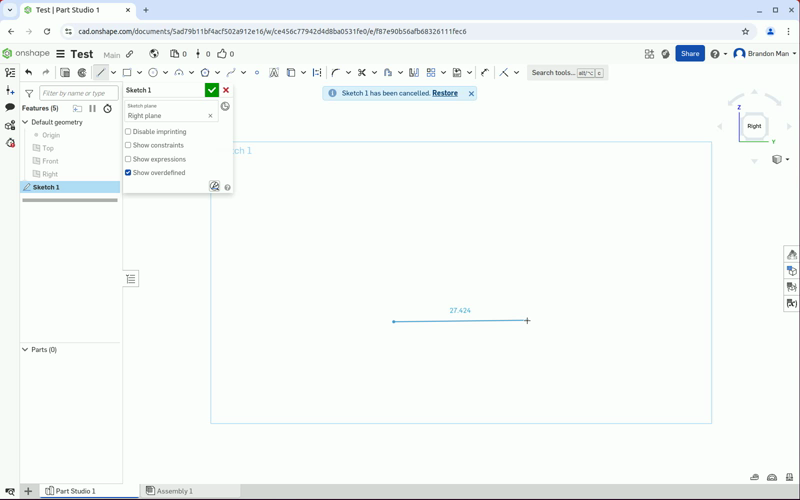
key_down(shift)
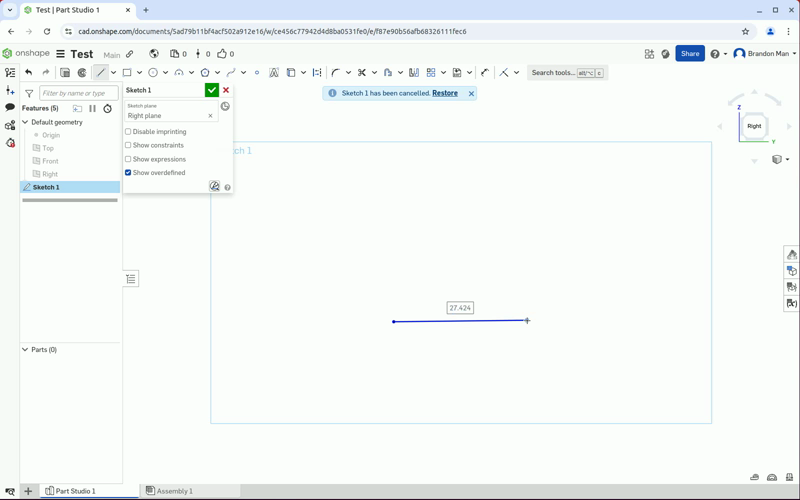
mouse_move(459, 205)
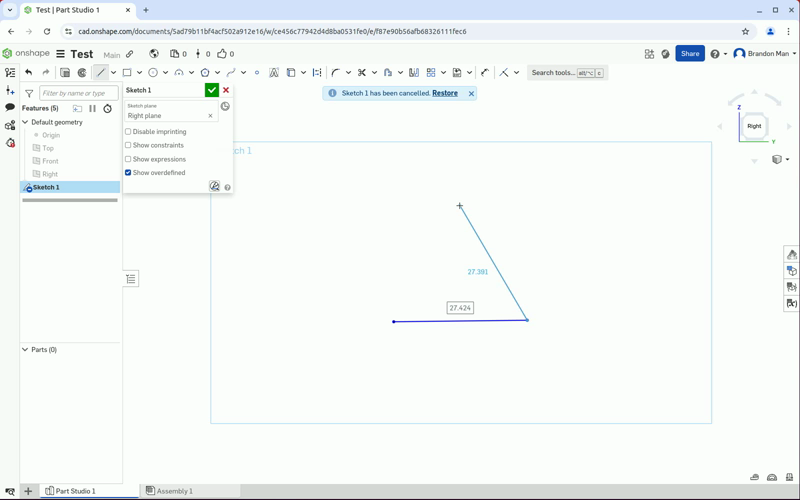
click(459, 205)
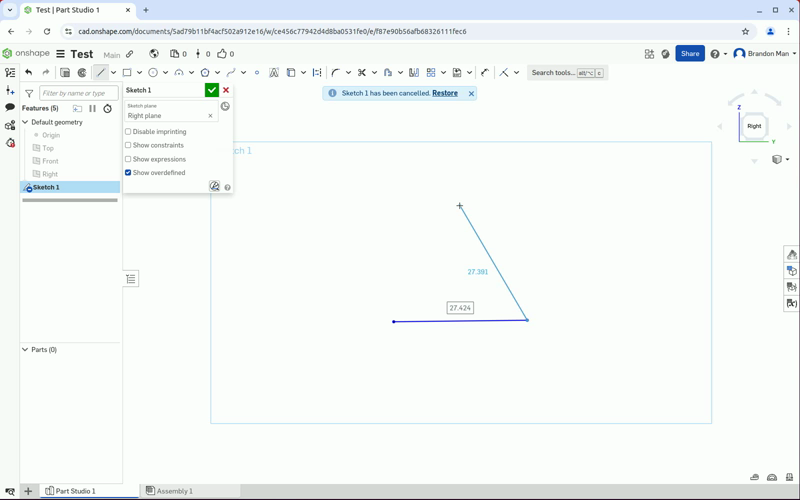
key_up(shift)
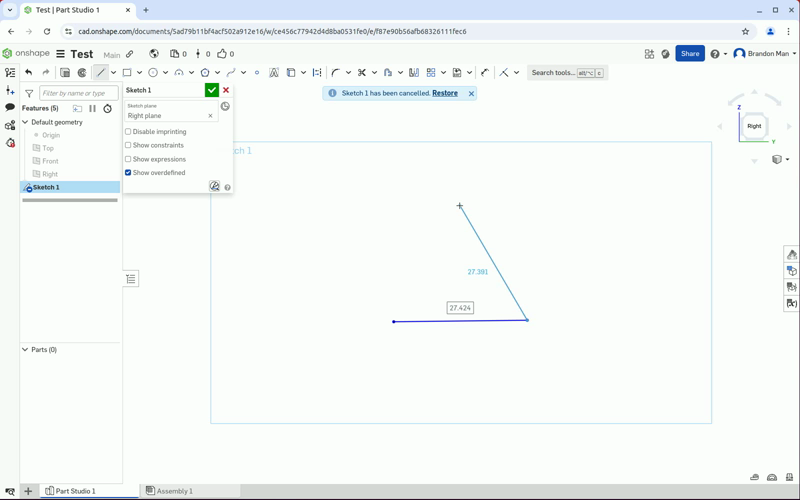
key_down(shift)
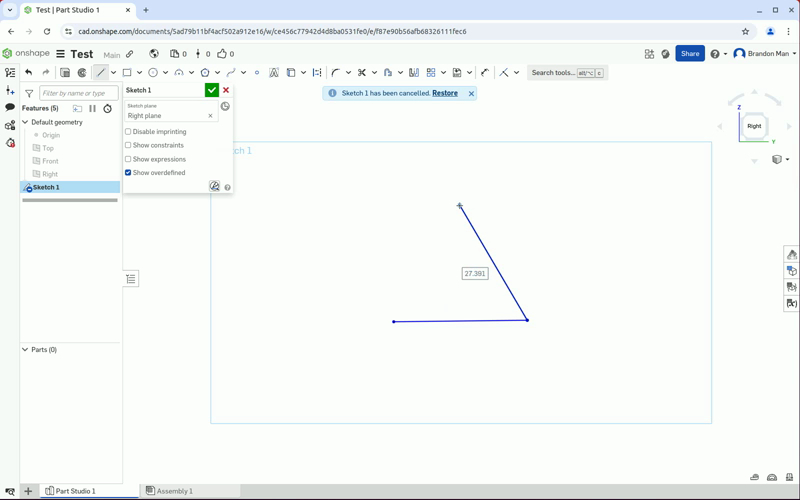
mouse_move(393, 321)
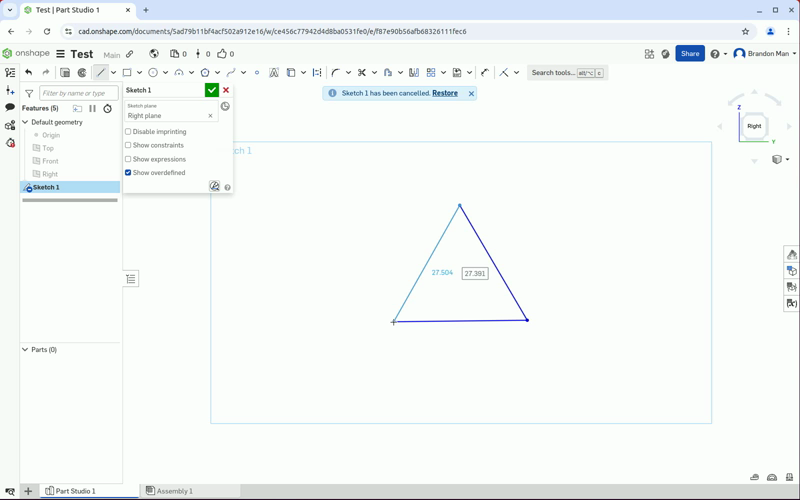
key_up(shift)
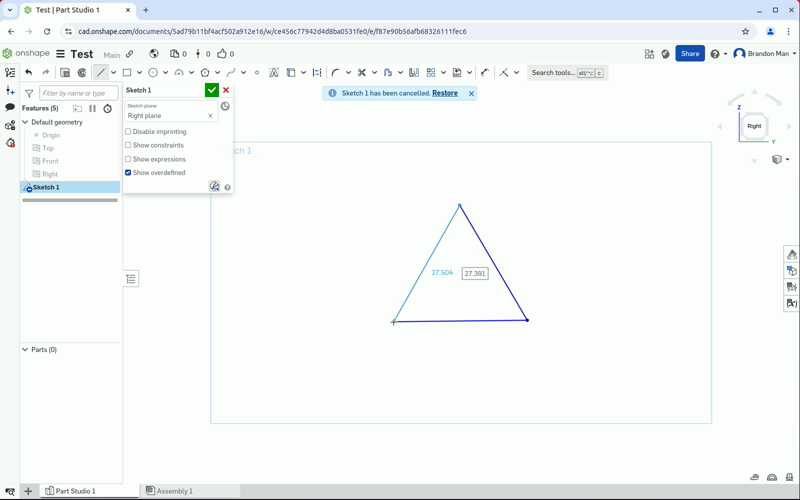
click(393, 321)
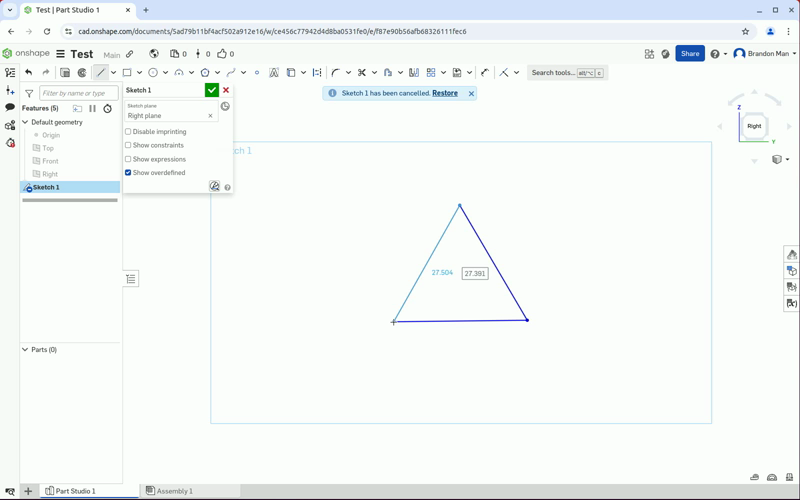
key(esc)
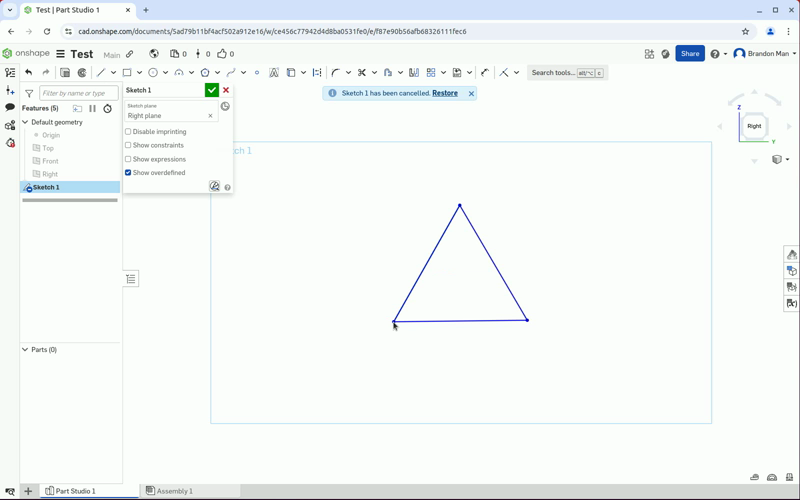
key(c)
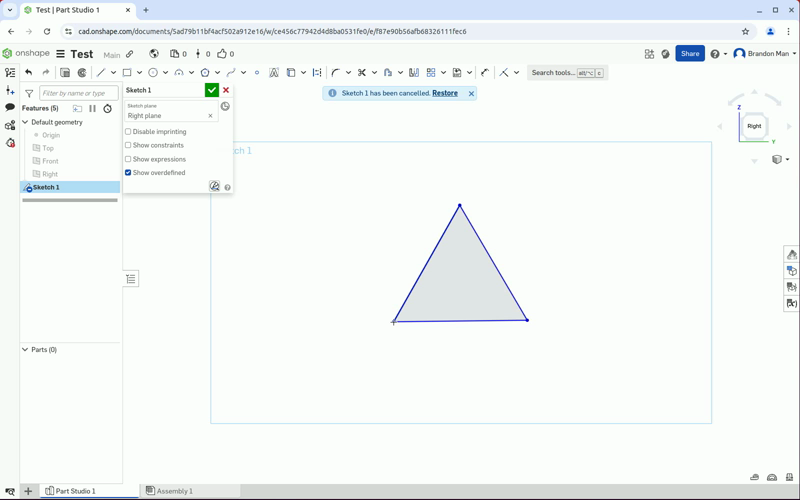
key_down(shift)
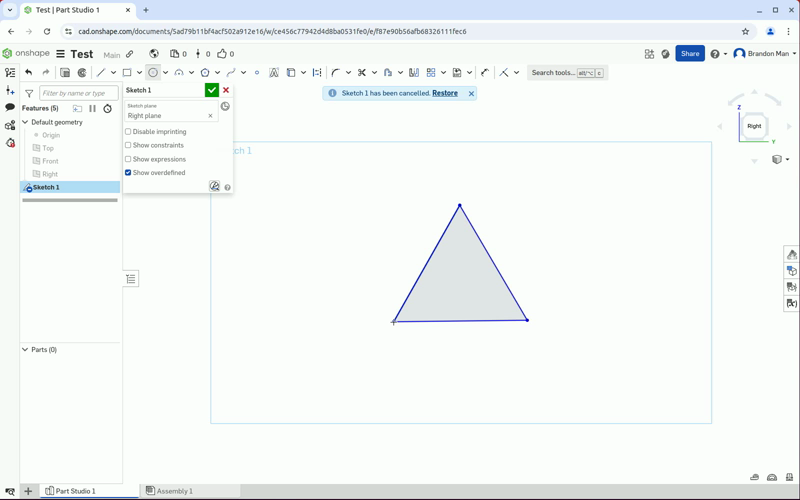
mouse_move(459, 282)
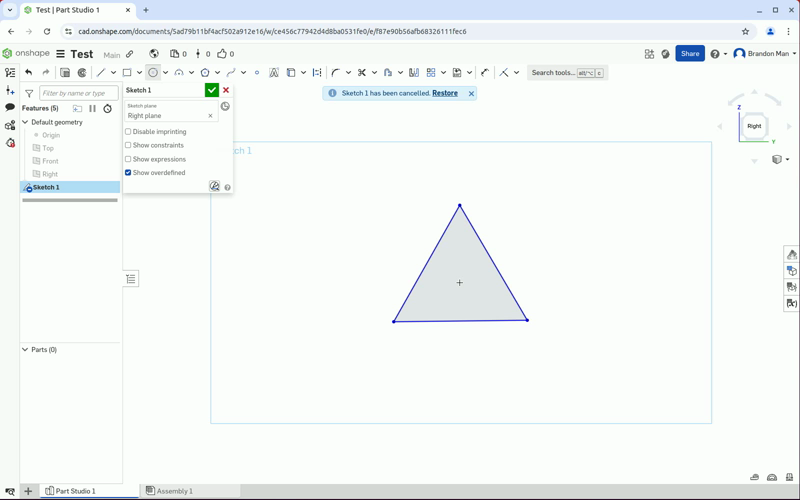
click(459, 282)
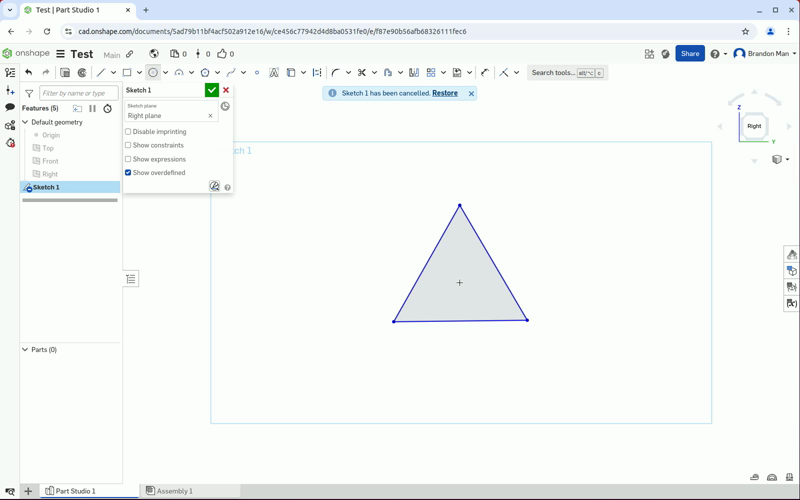
key_up(shift)
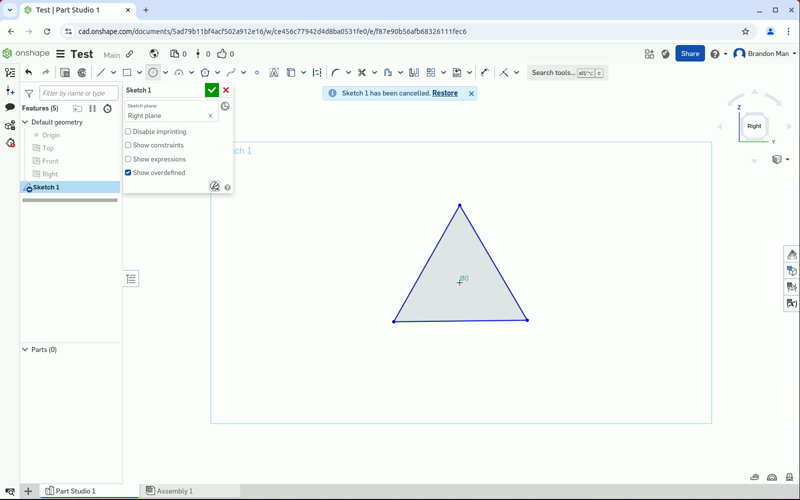
mouse_move(472, 282)
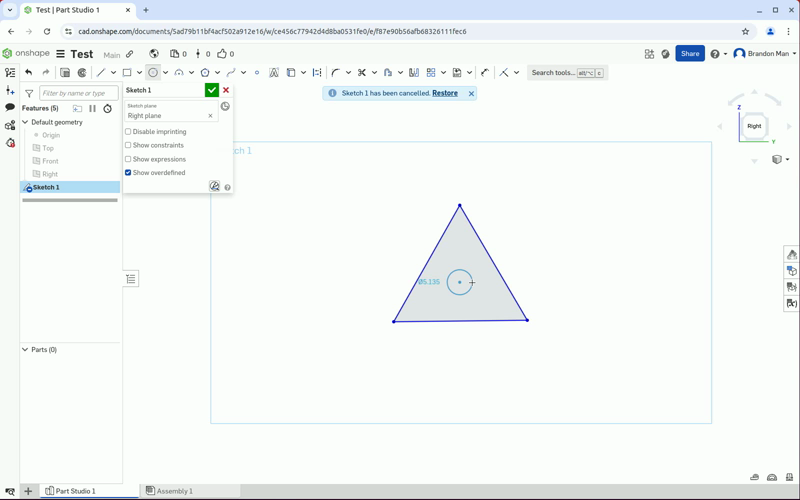
click(472, 282)
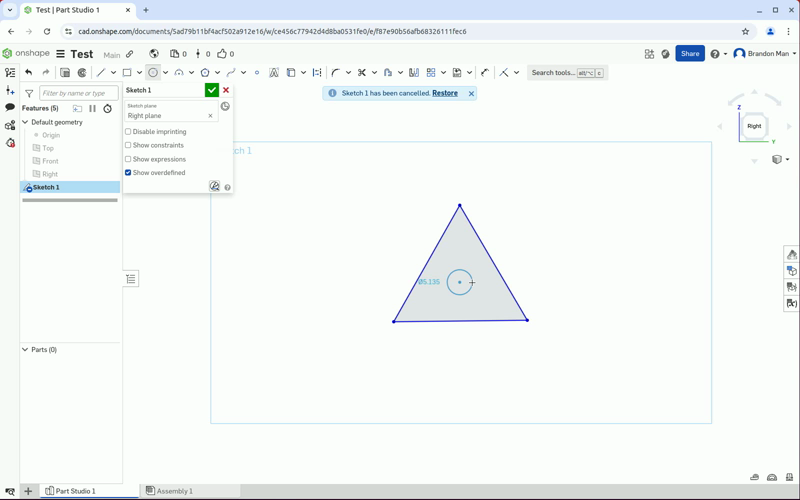
key(esc)
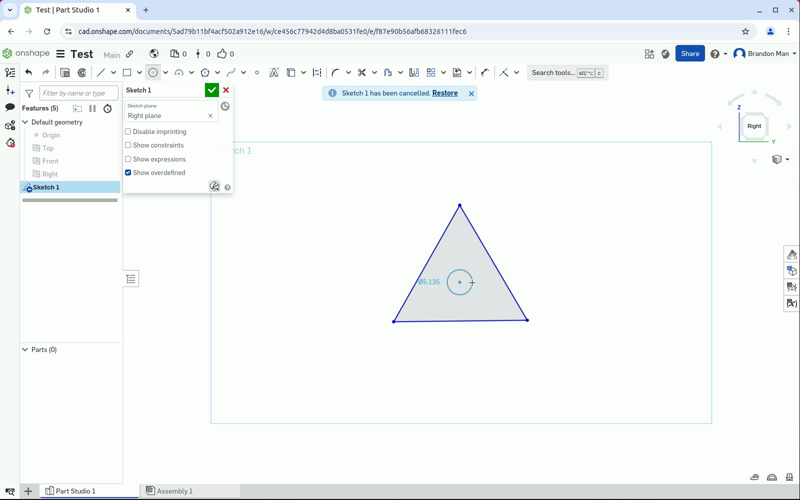
key(c)
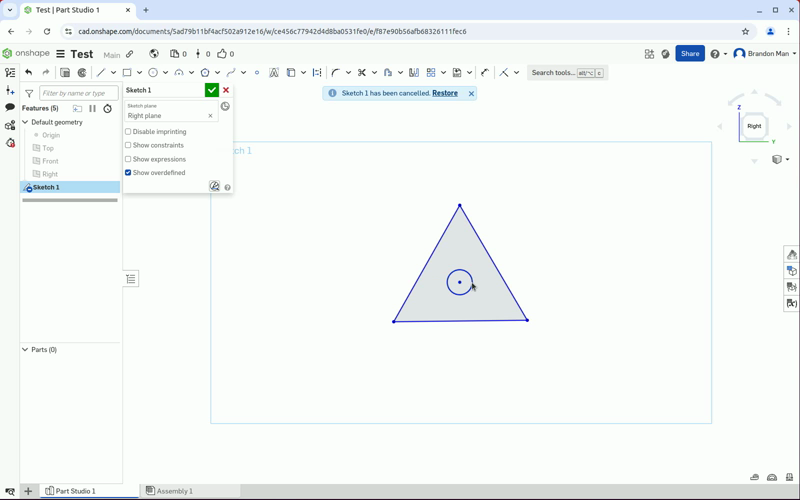
key_down(shift)
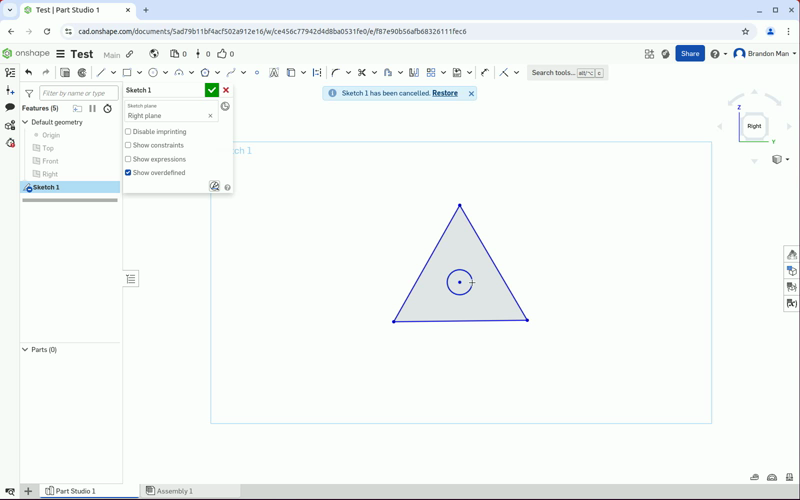
mouse_move(459, 241)
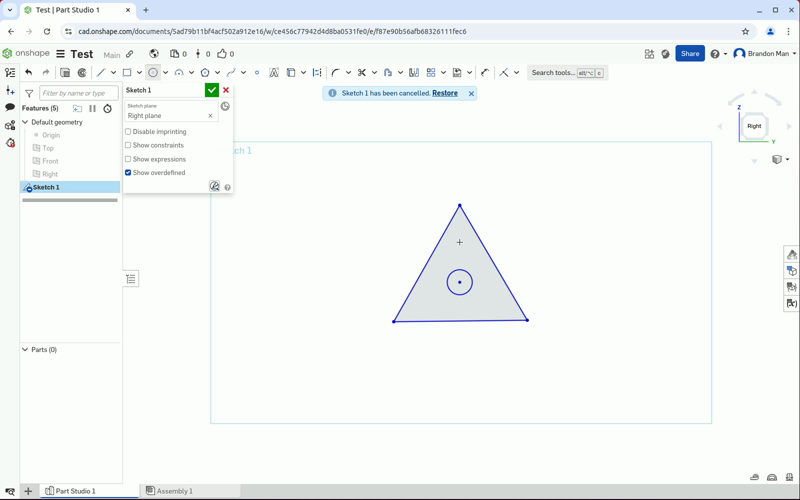
click(459, 241)
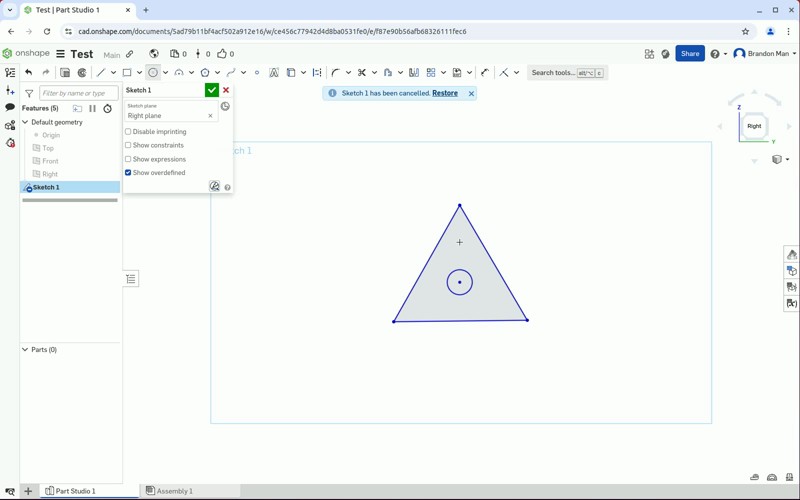
key_up(shift)
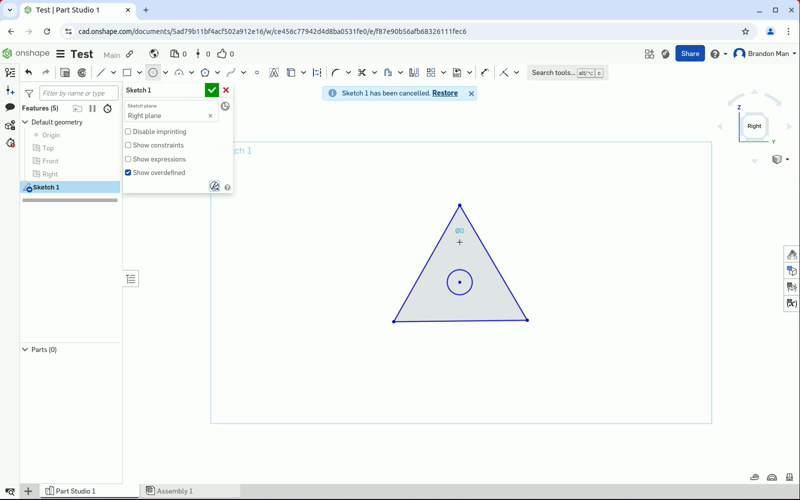
mouse_move(468, 241)
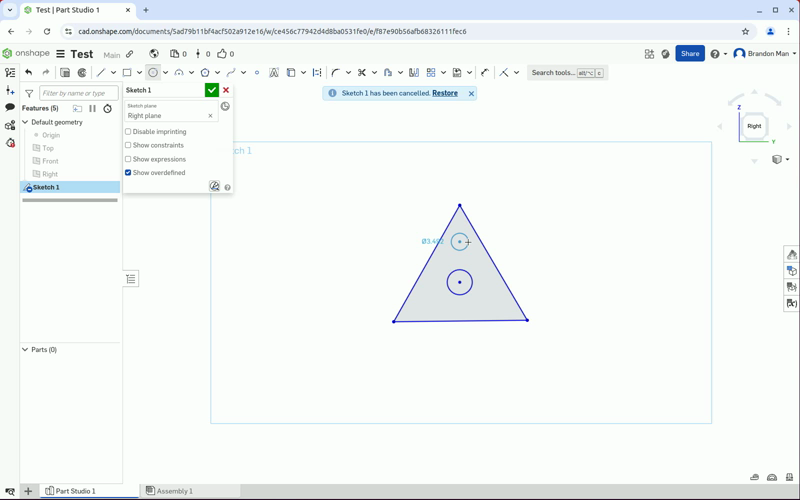
click(468, 241)
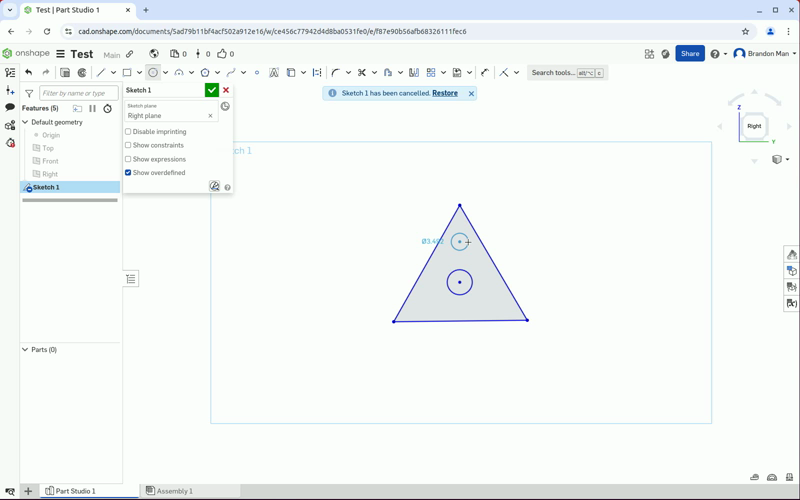
key(esc)
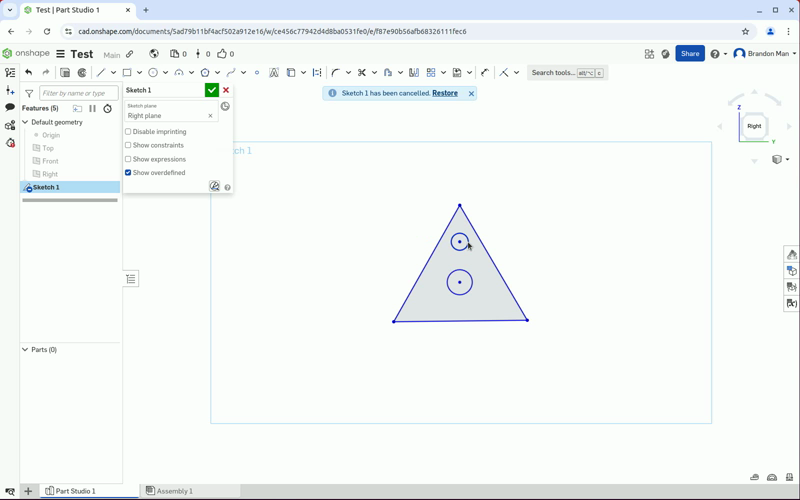
mouse_move(500, 302)
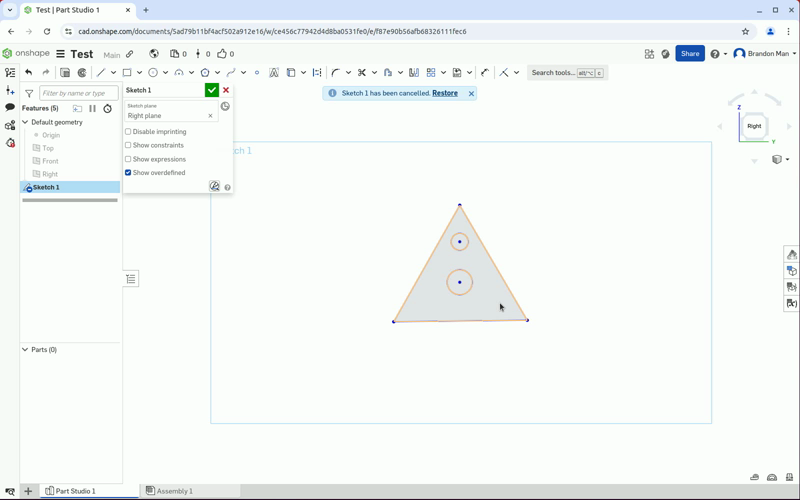
click(500, 302)
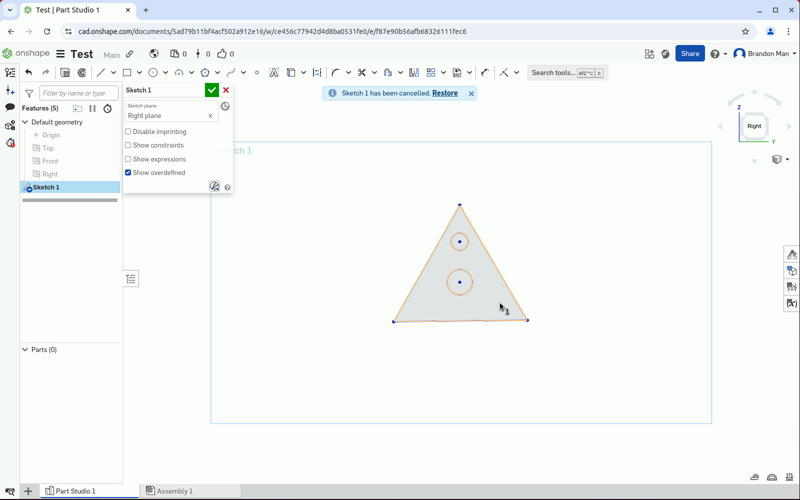
mouse_move(73, 352)
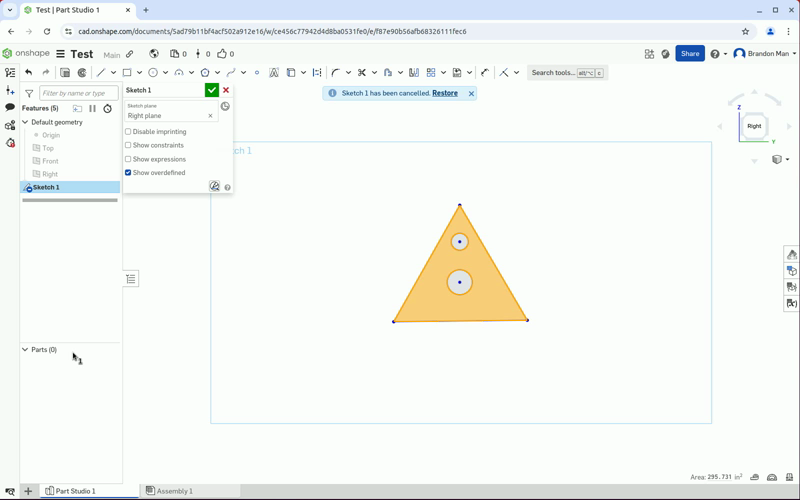
key(shift+y)
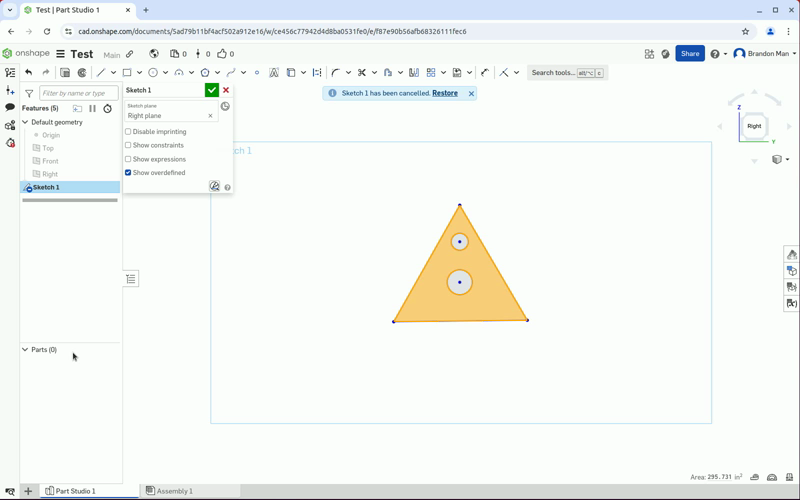
key(shift+e)
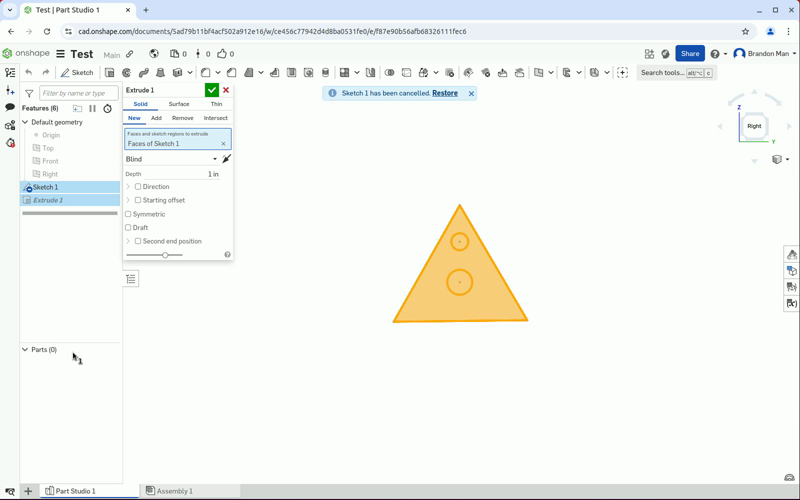
mouse_move(143, 106)
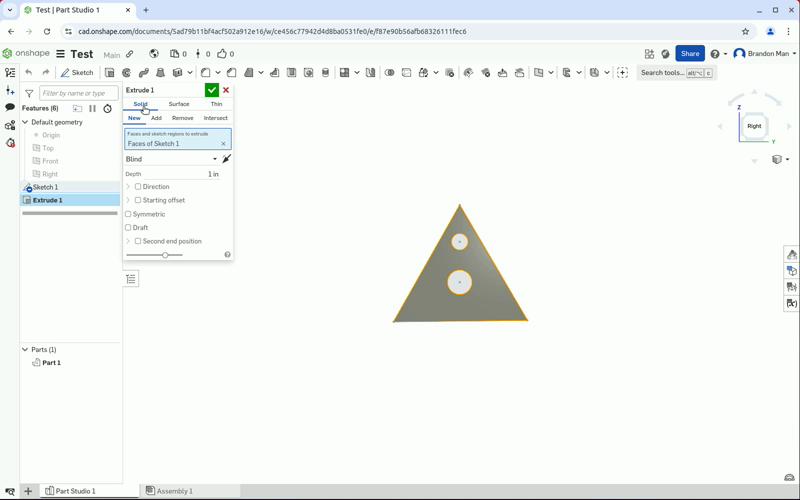
click(143, 106)
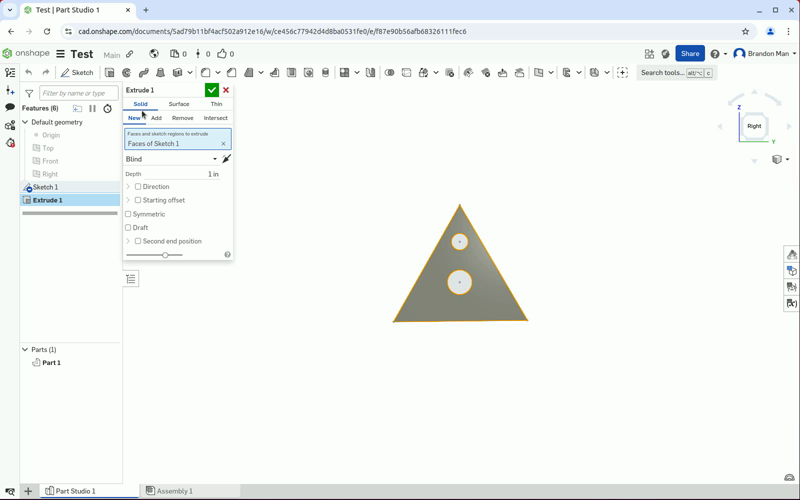
mouse_move(137, 120)
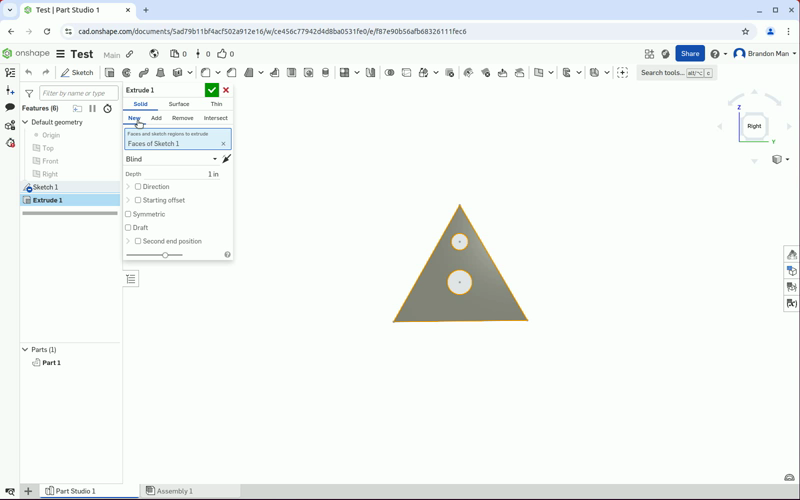
click(137, 120)
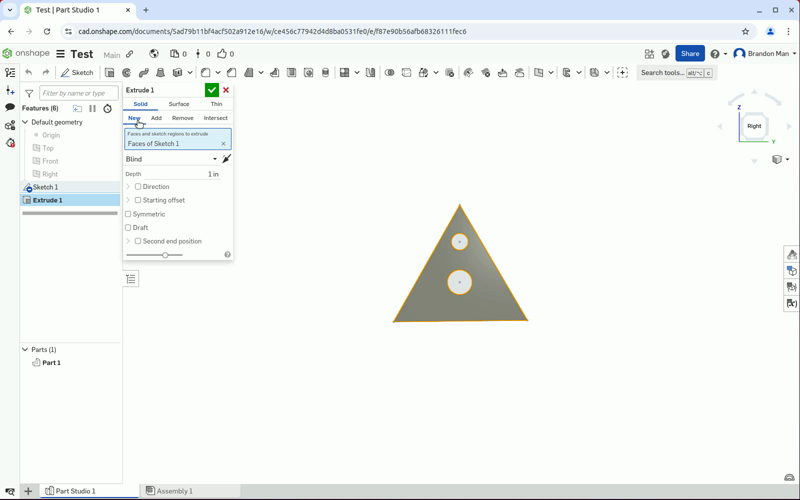
key(tab, 4)
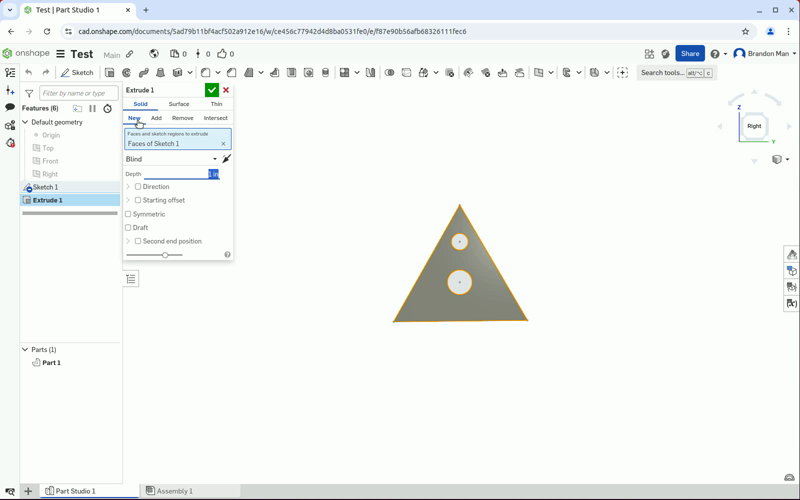
text(23.108)
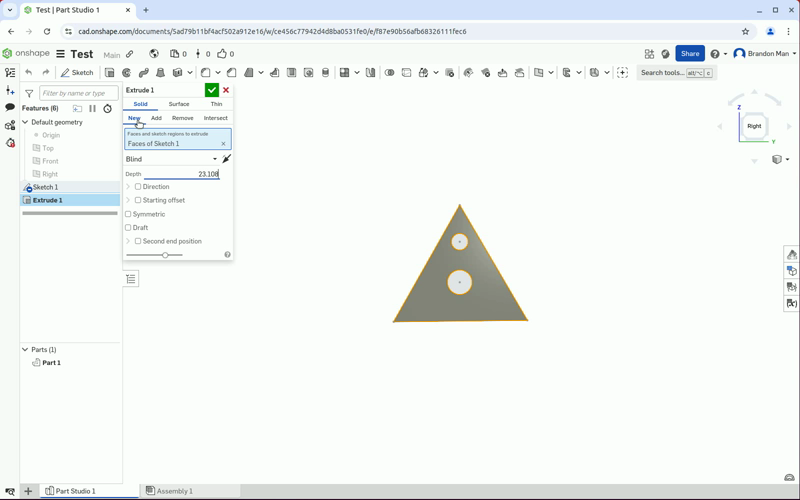
key(enter)
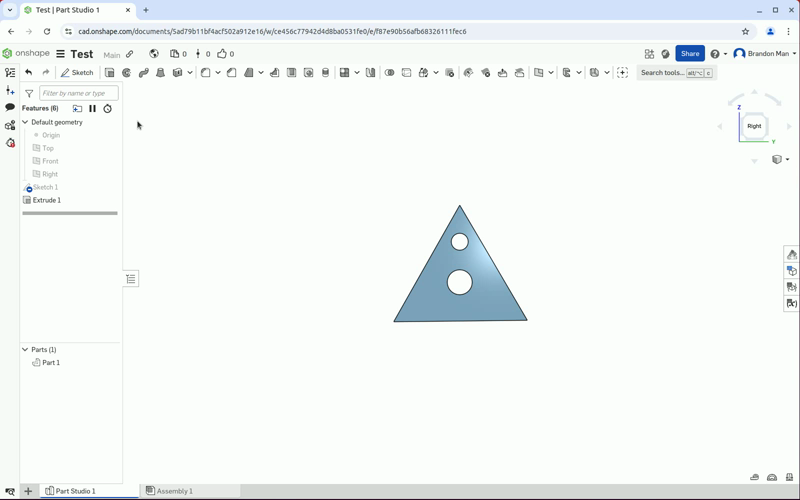
key(shift+h)
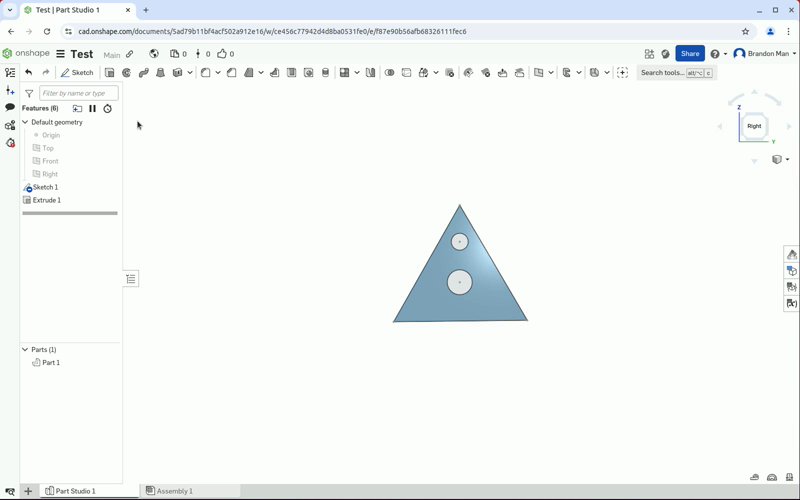
key(shift+h)
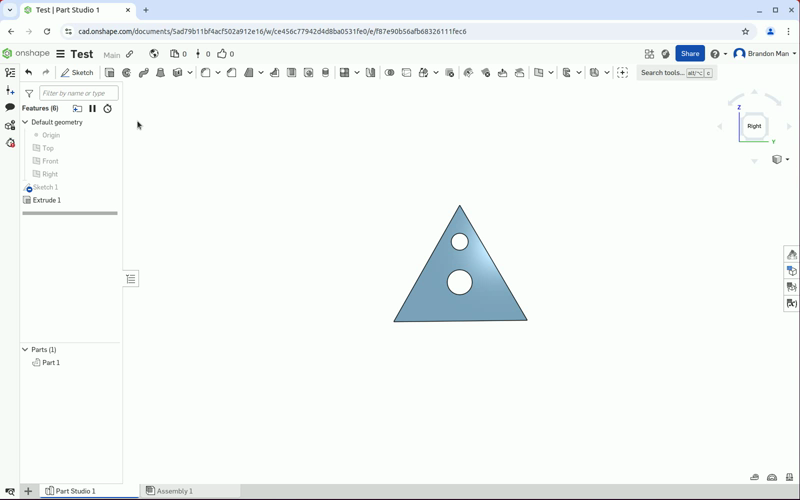
mouse_move(73, 189)
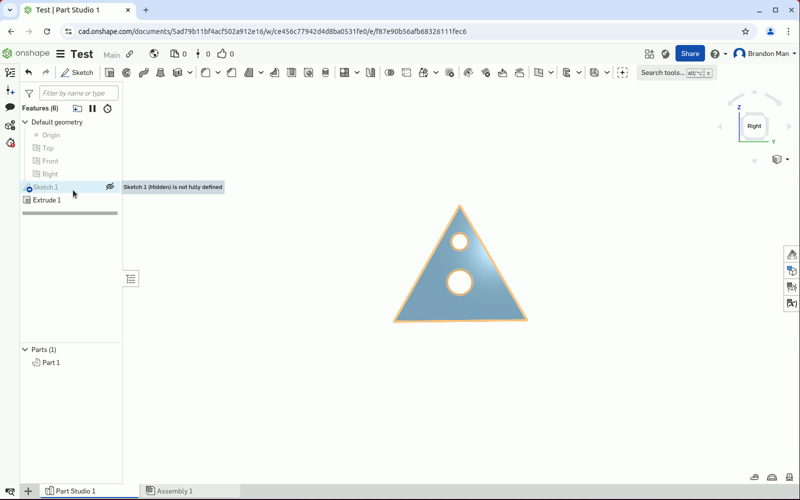
click(73, 189)
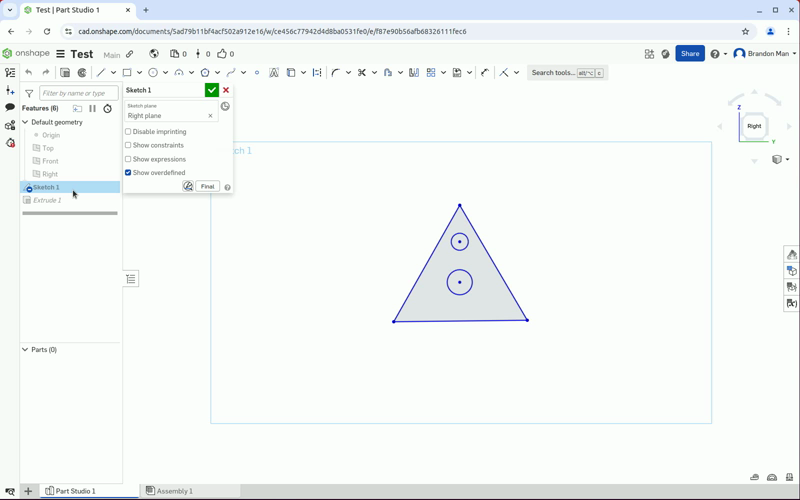
mouse_move(229, 92)
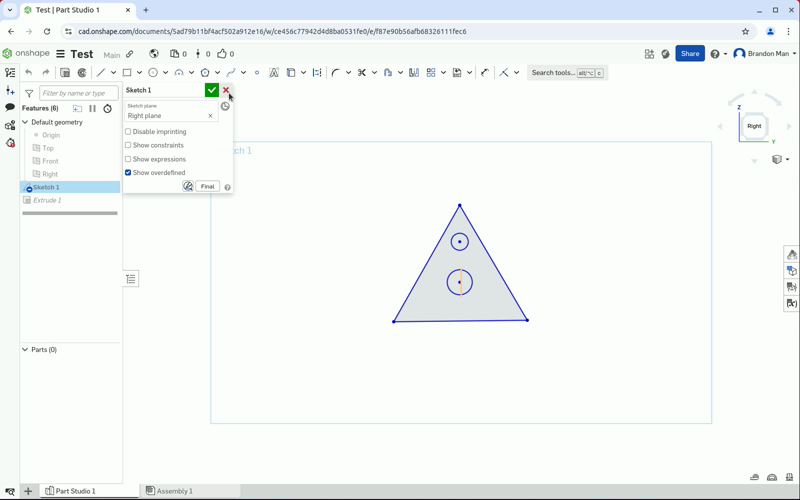
click(229, 92)
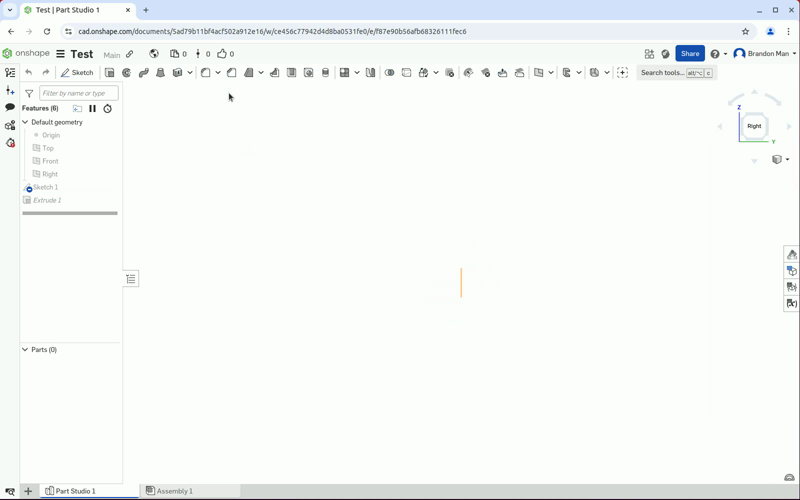
mouse_move(73, 352)
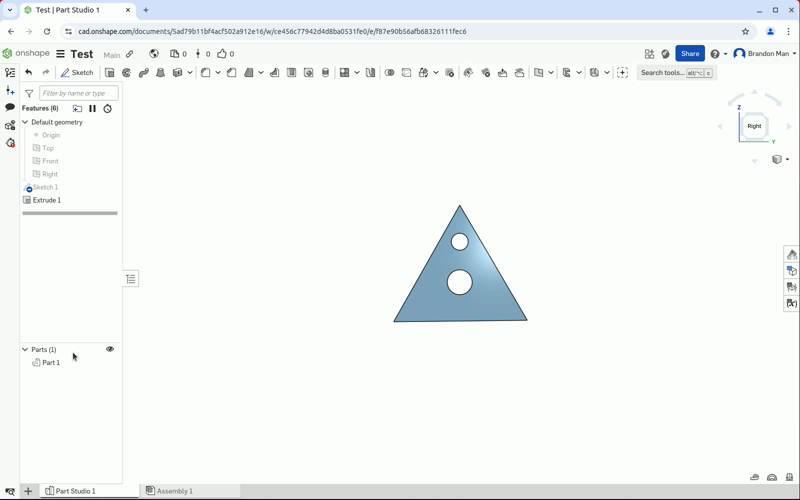
key(y)
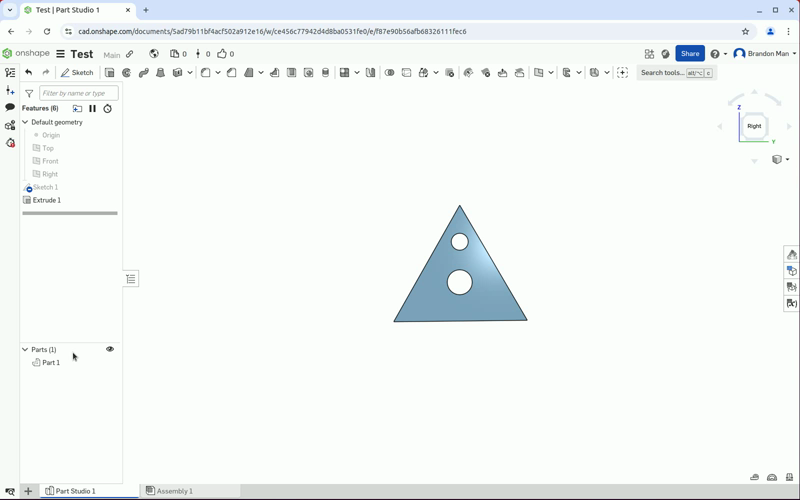
key(shift+p)
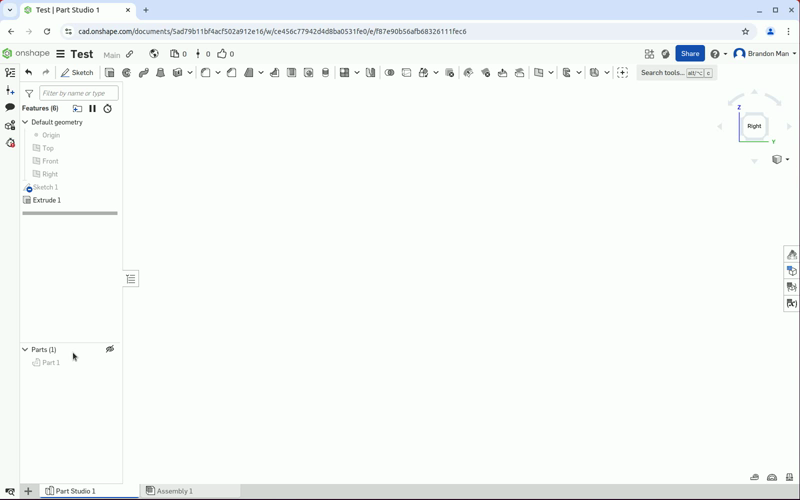
key(space)
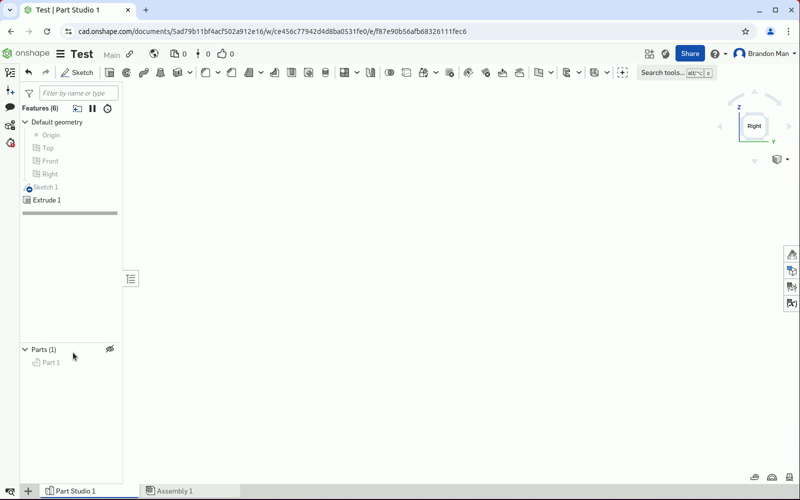
key_down(shift)
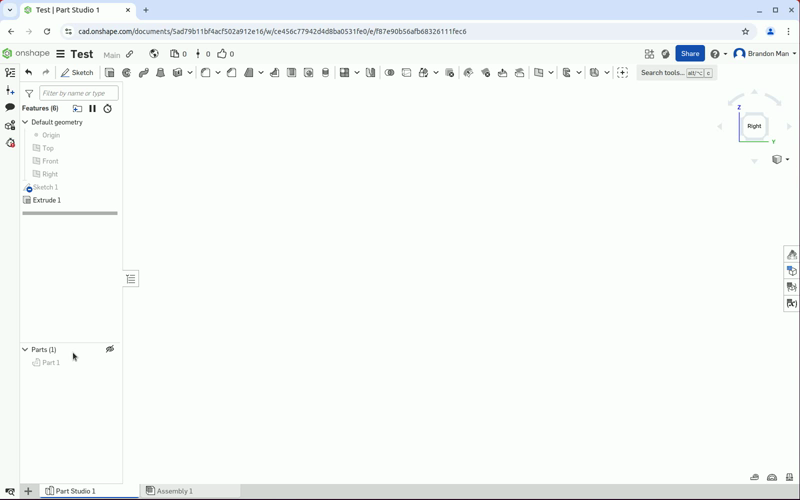
key(right)
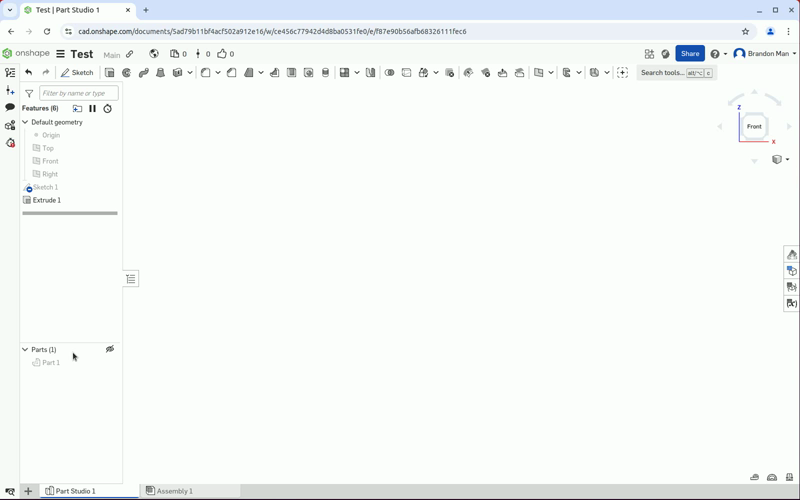
key_up(shift)
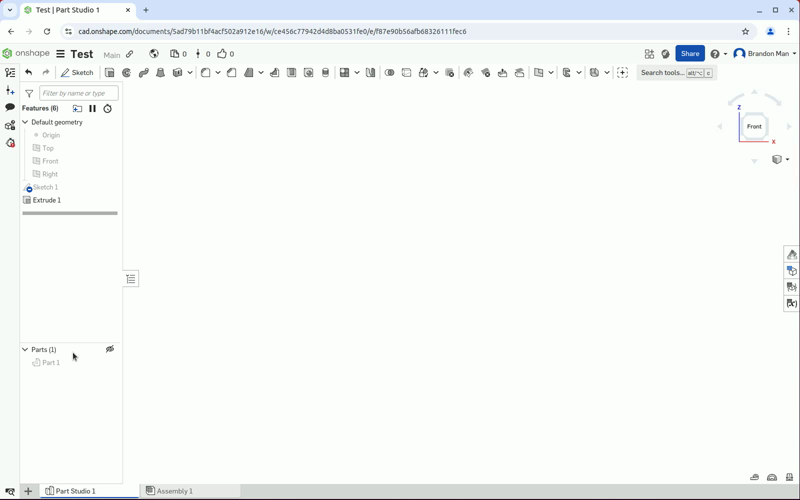
mouse_move(73, 352)
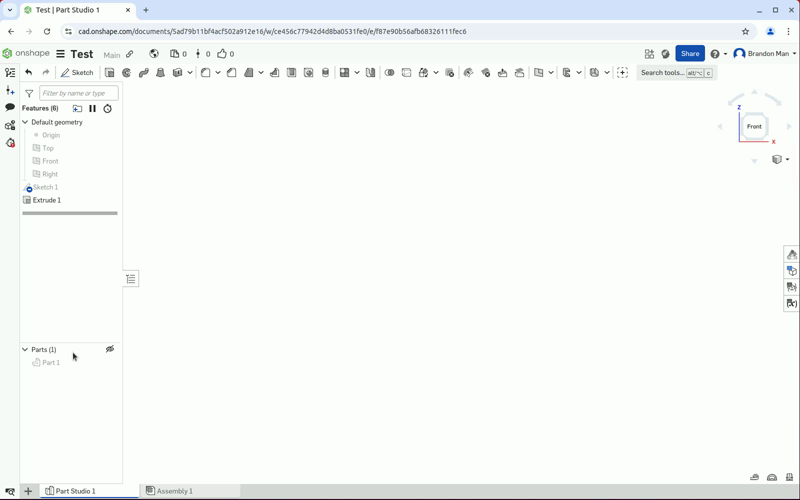
key(shift+y)
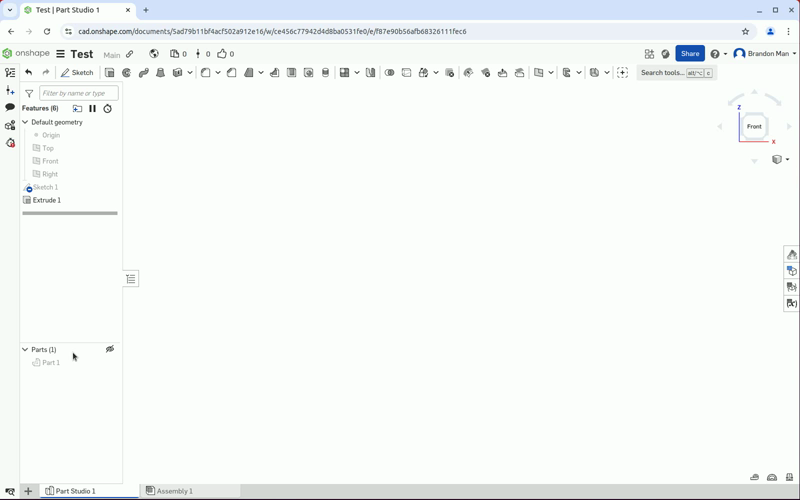
key(shift+s)
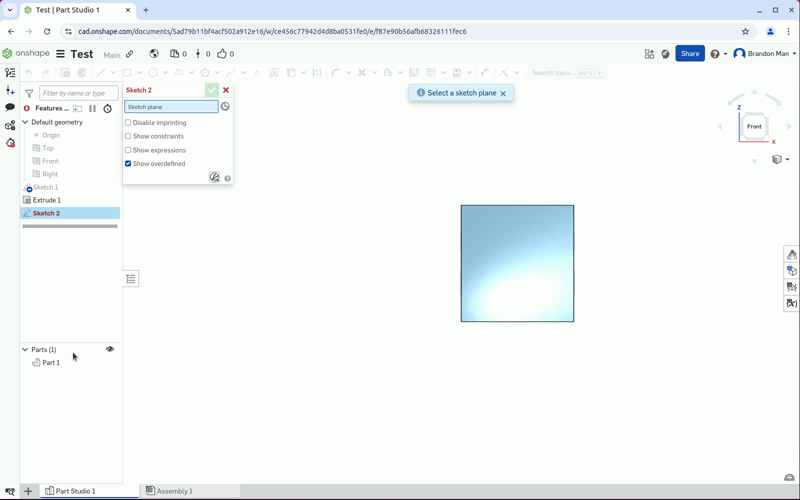
mouse_move(73, 163)
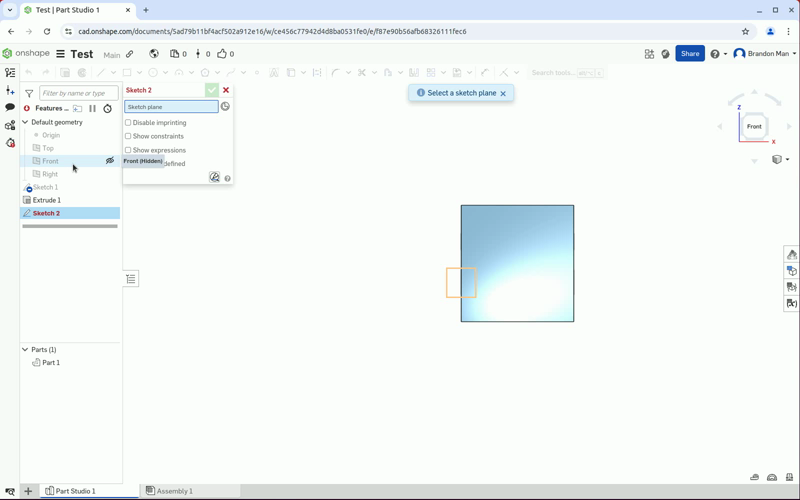
click(73, 163)
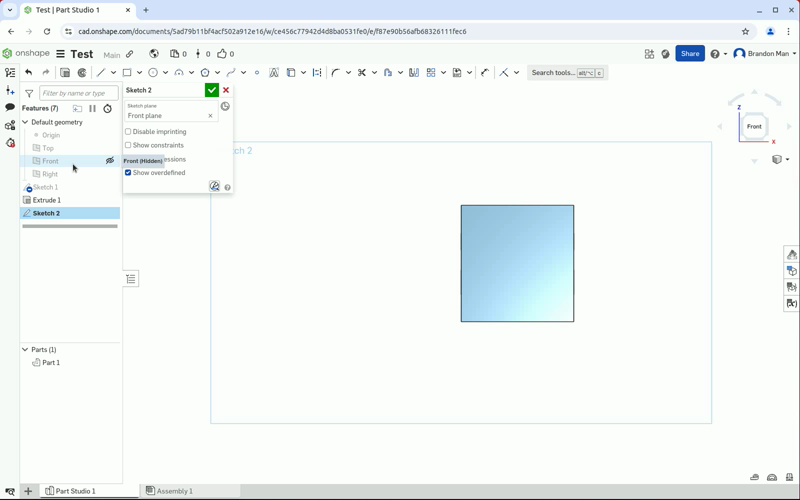
mouse_move(73, 352)
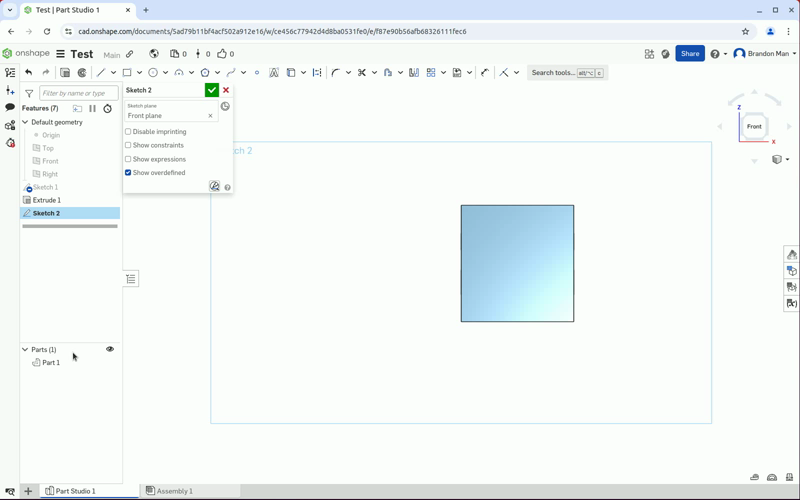
key(y)
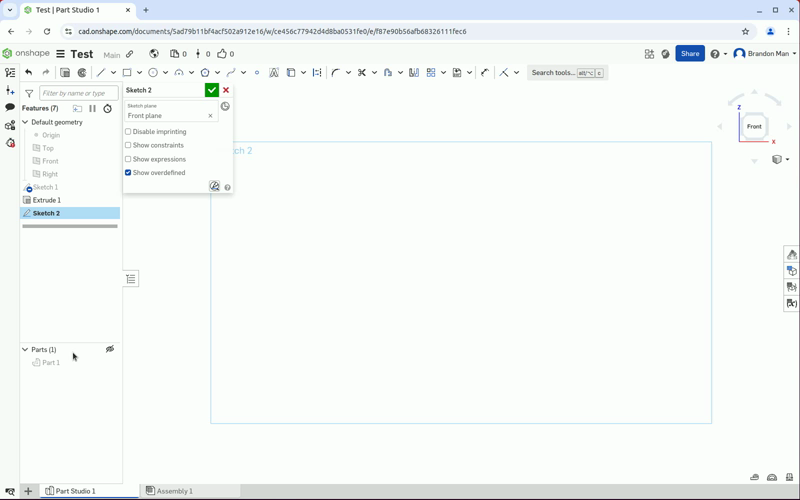
key(c)
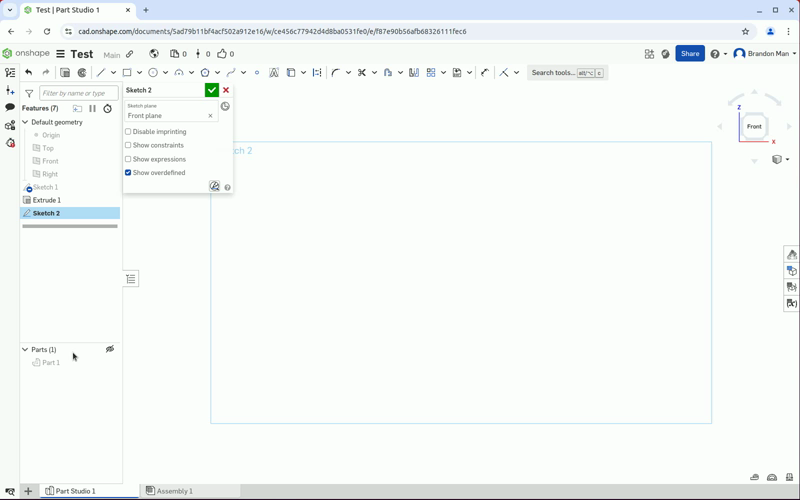
key_down(shift)
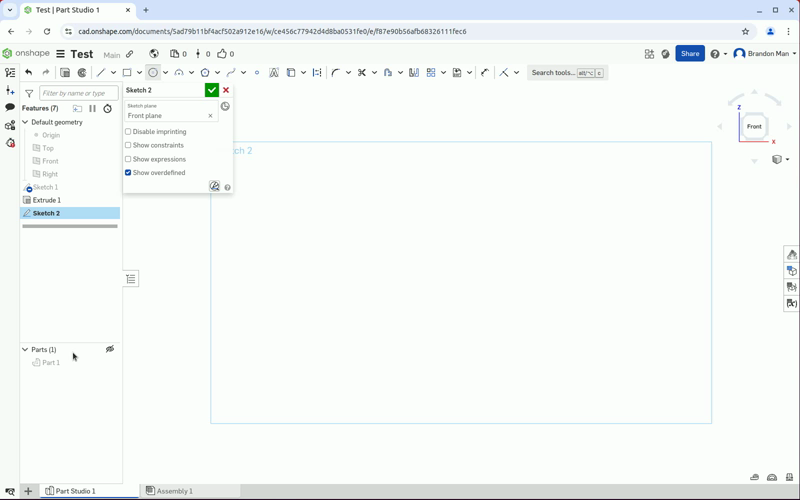
mouse_move(476, 309)
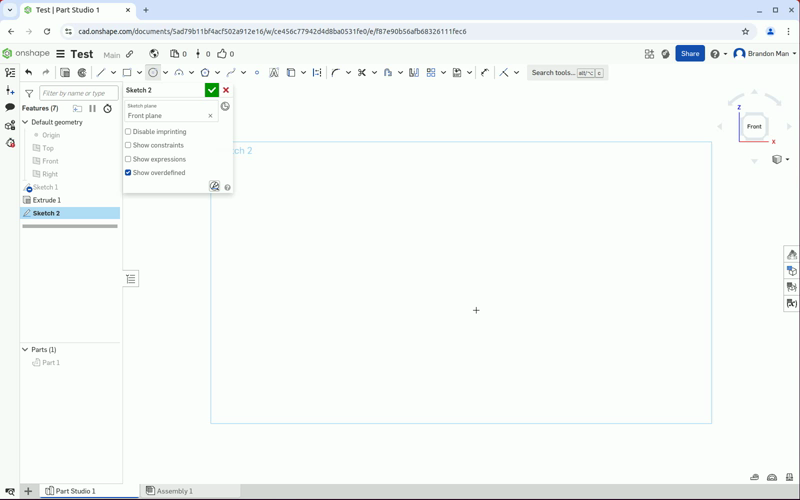
click(476, 309)
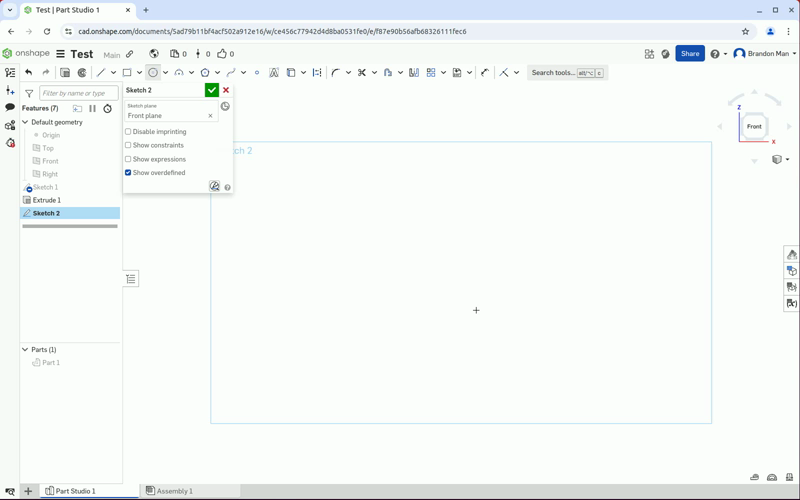
key_up(shift)
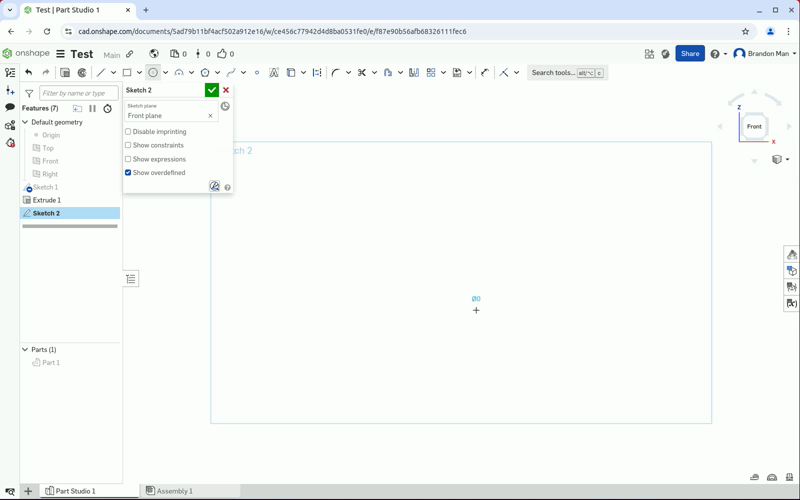
mouse_move(482, 309)
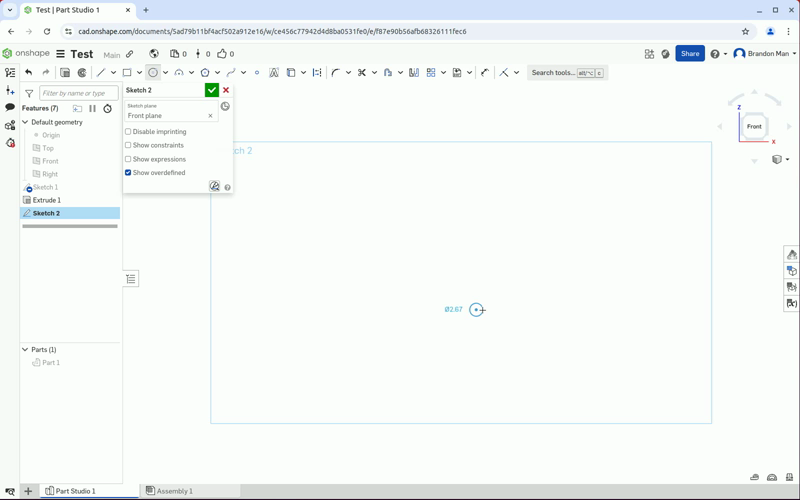
click(482, 309)
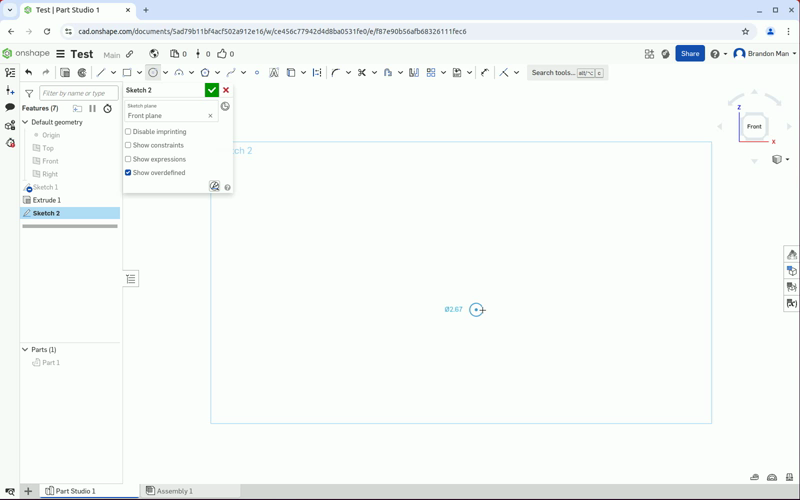
key(esc)
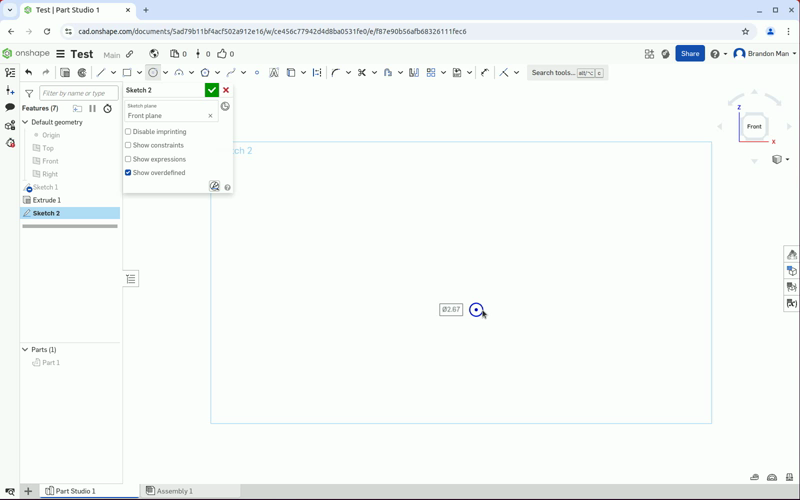
mouse_move(476, 313)
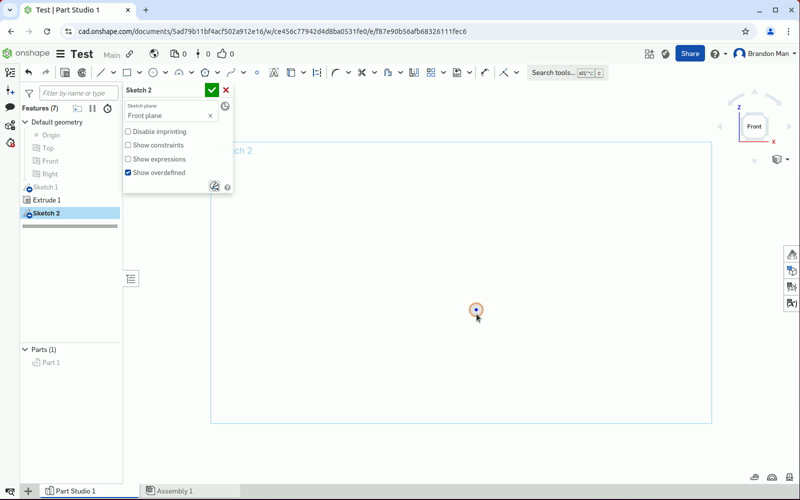
scroll(6)
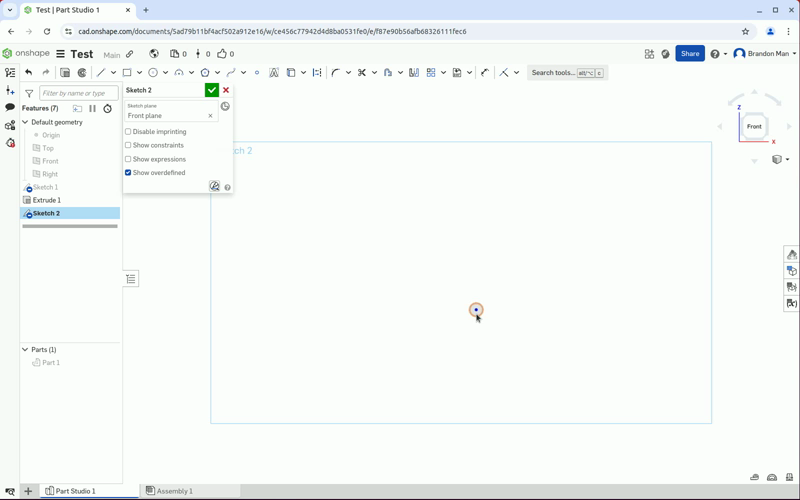
scroll(6)
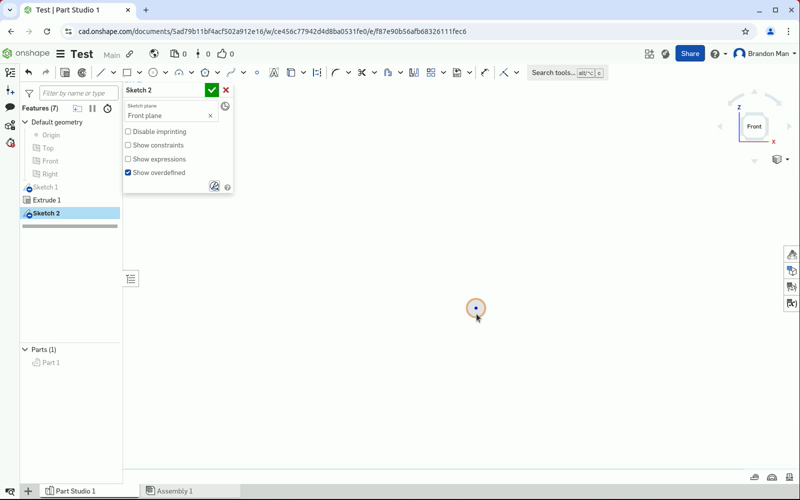
scroll(6)
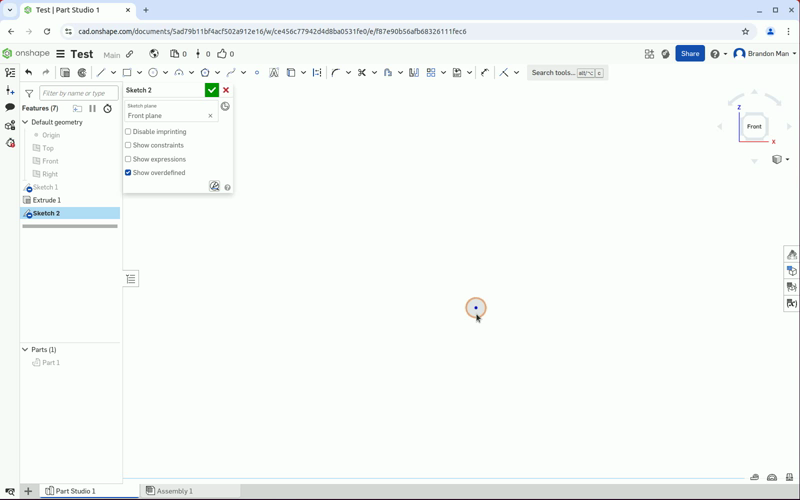
scroll(6)
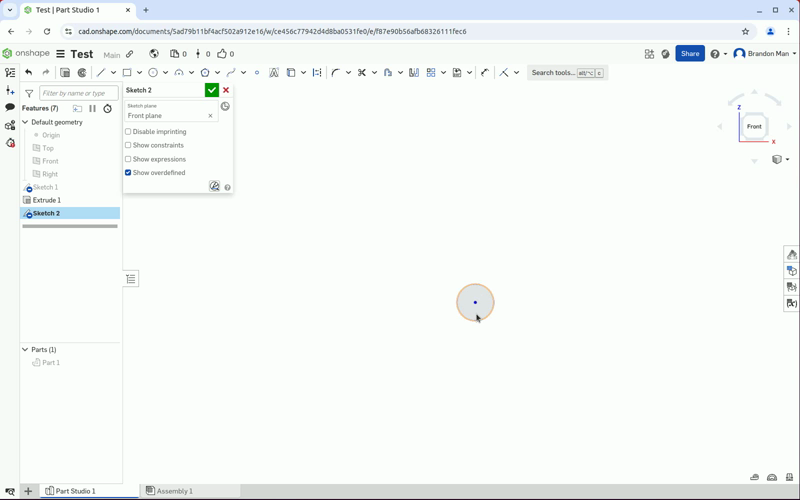
scroll(6)
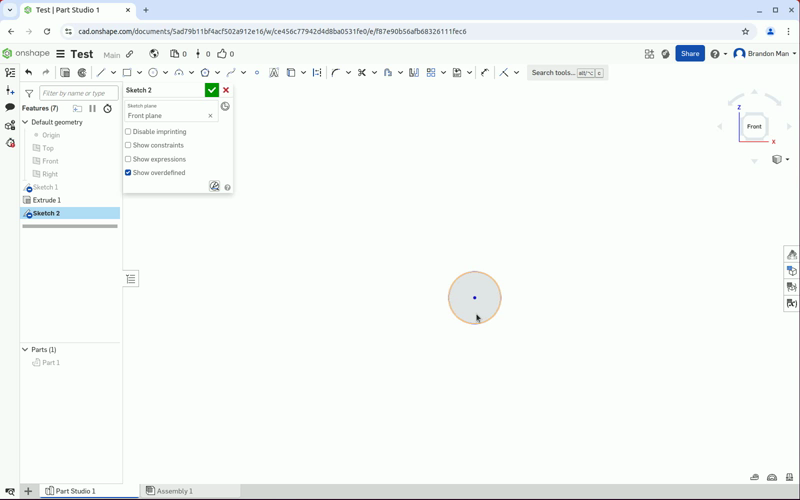
scroll(6)
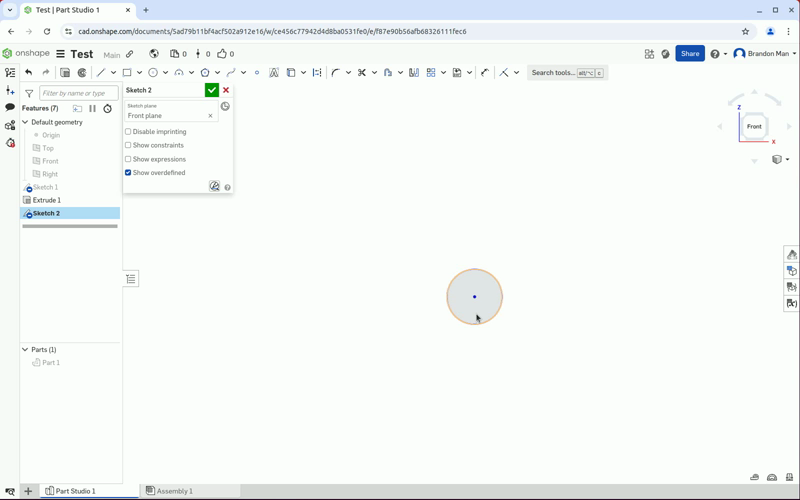
scroll(6)
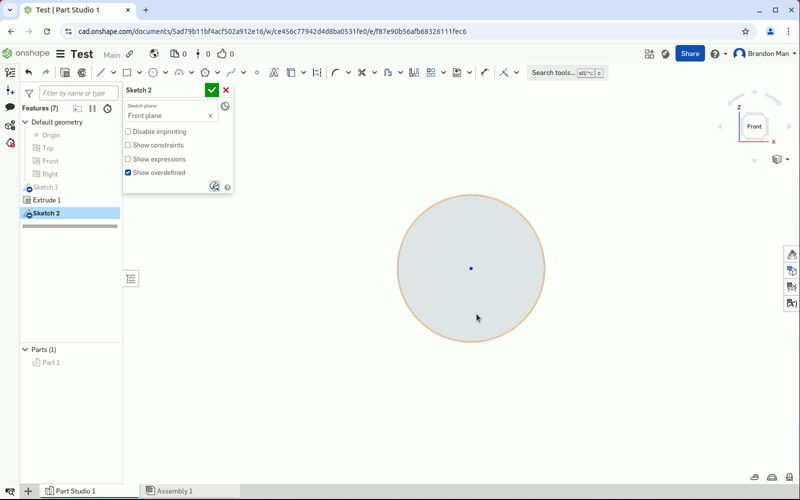
click(476, 313)
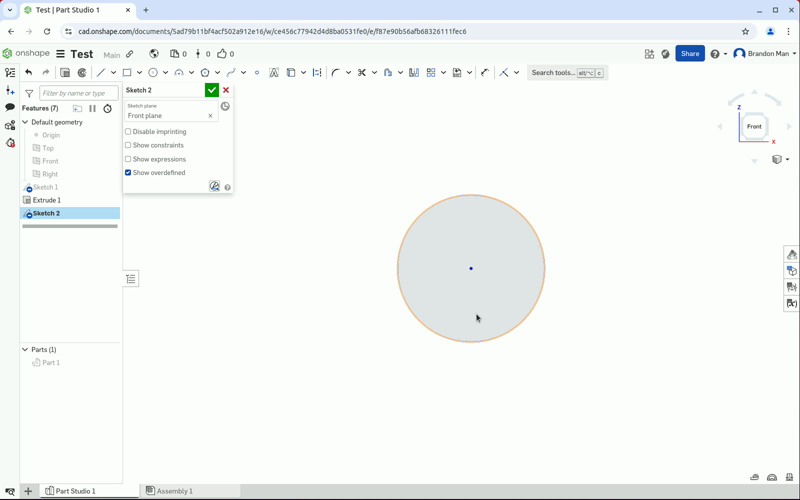
scroll(-6)
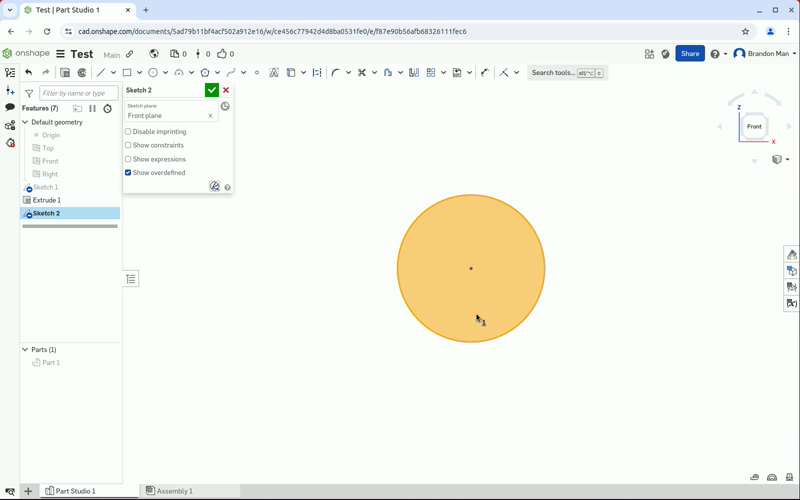
scroll(-6)
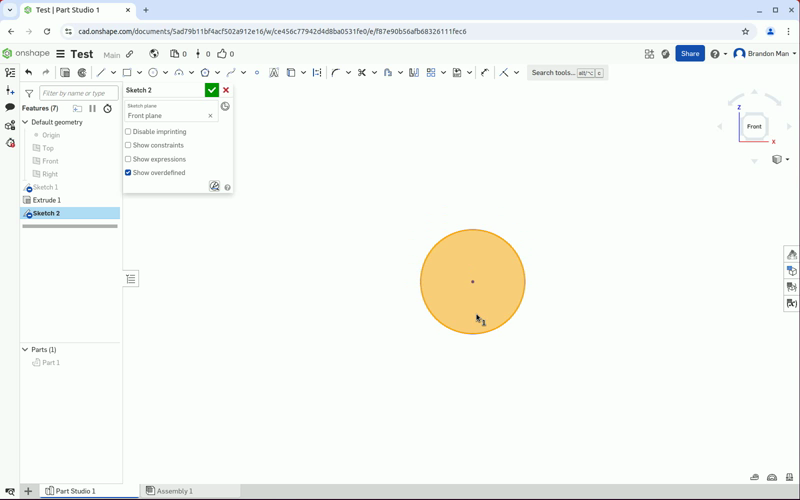
scroll(-6)
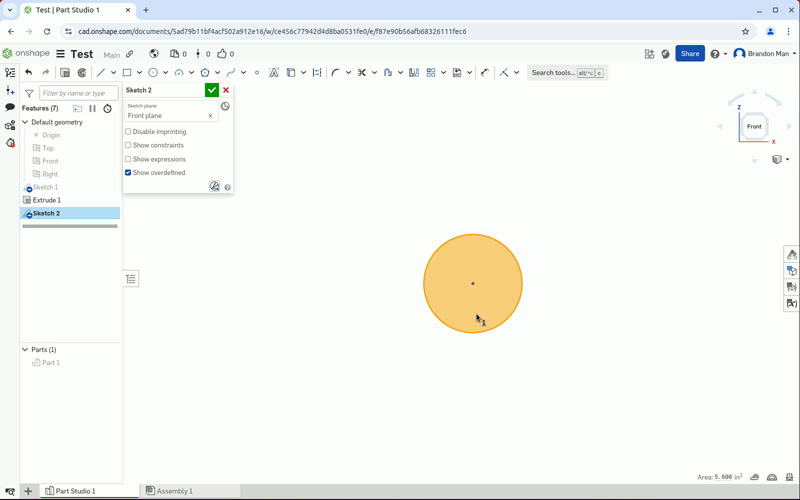
scroll(-6)
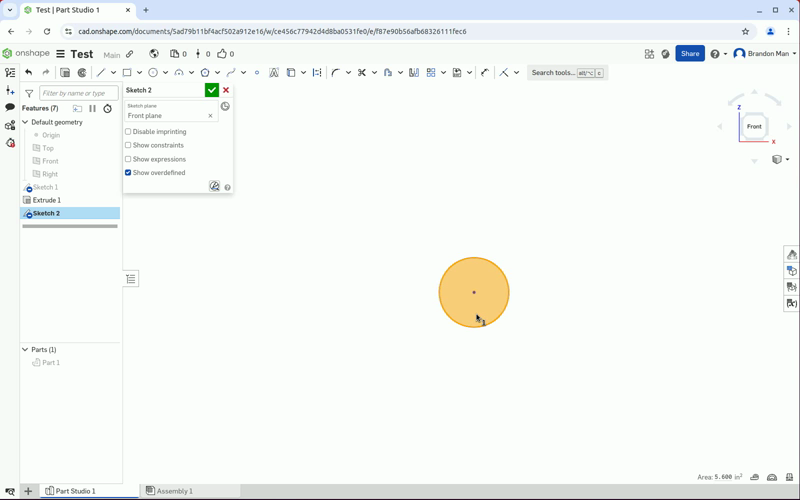
scroll(-6)
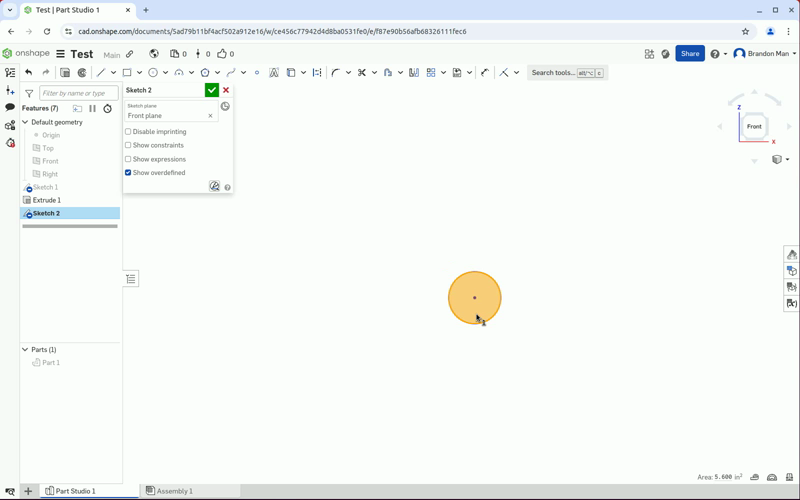
scroll(-6)
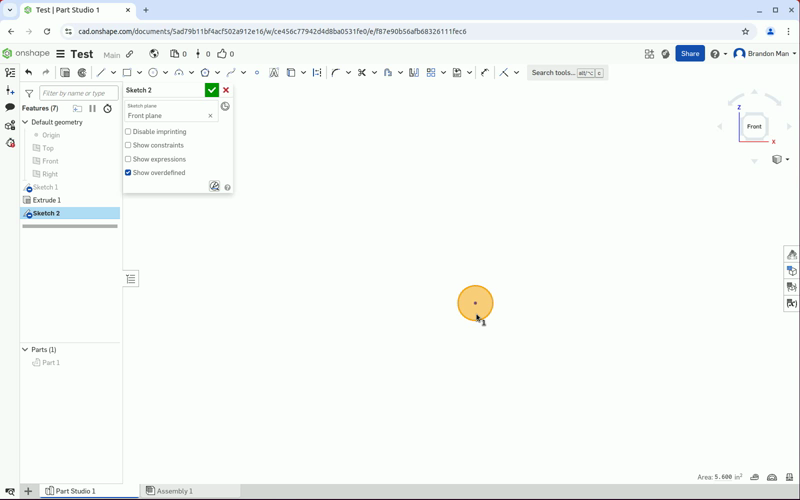
scroll(-6)
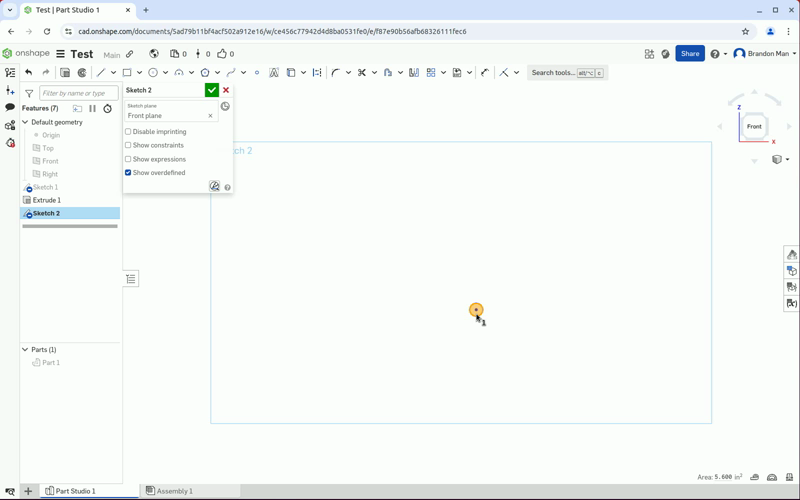
mouse_move(73, 352)
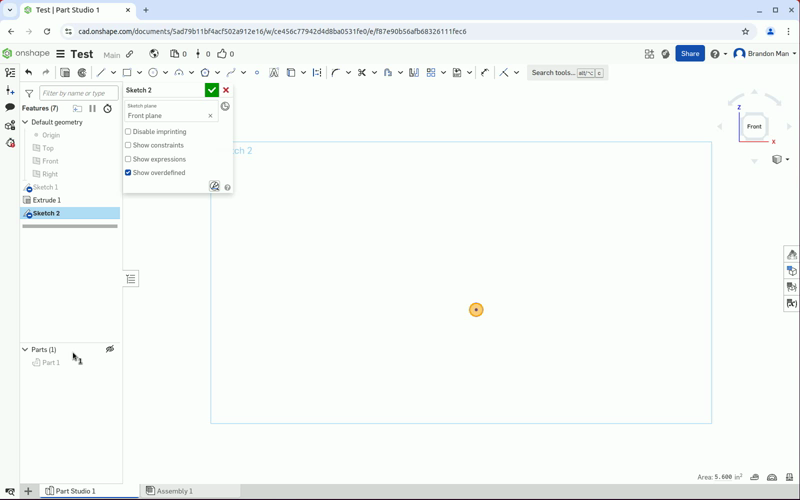
key(shift+y)
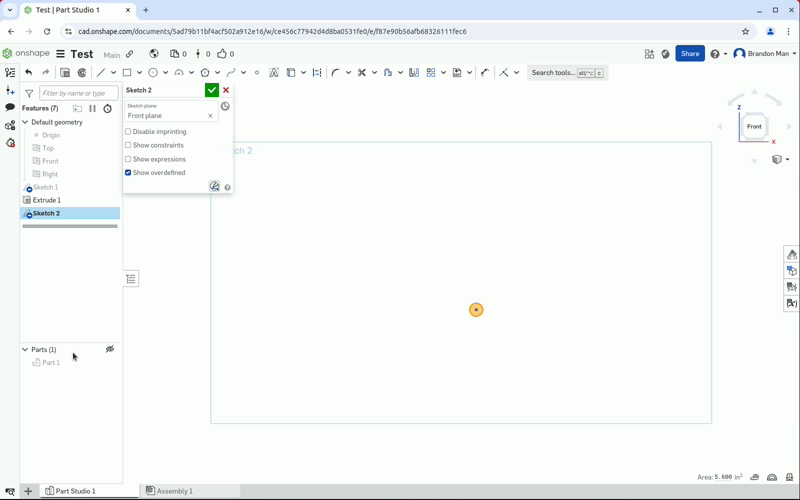
key(shift+e)
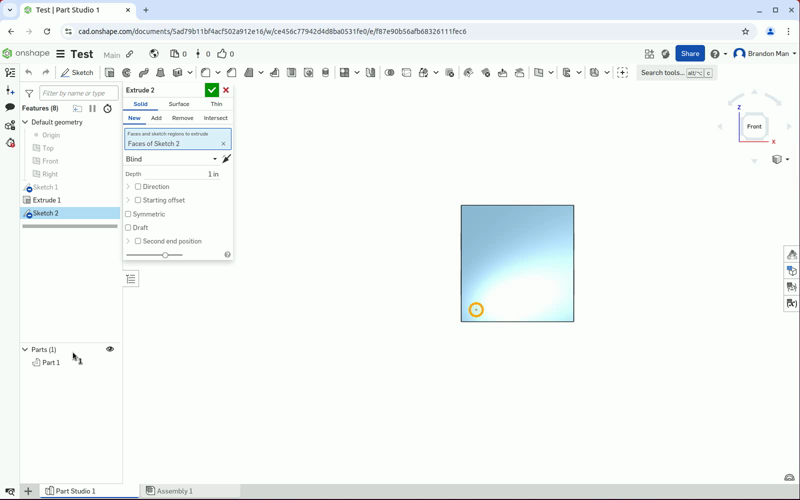
mouse_move(143, 106)
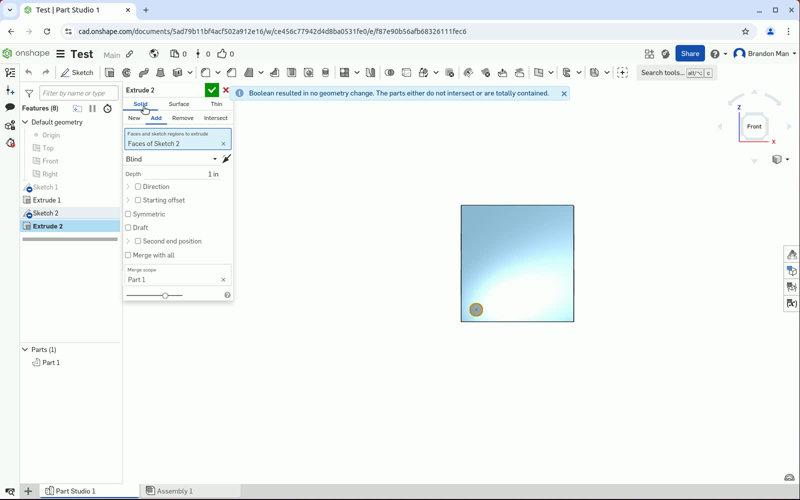
click(143, 106)
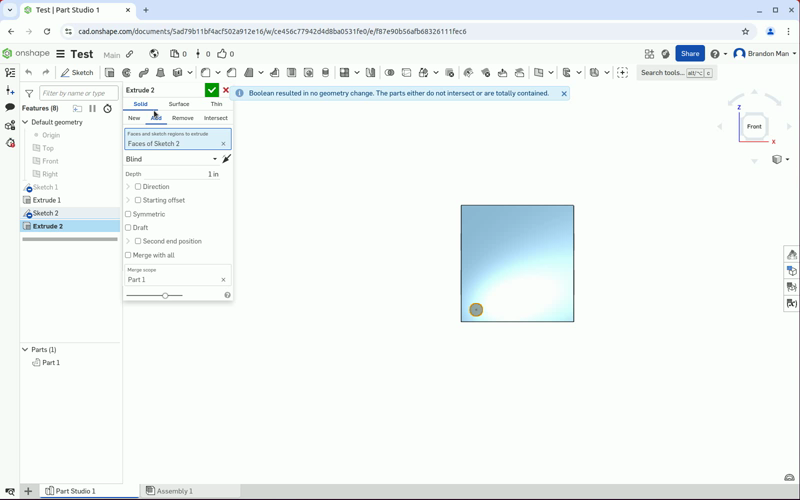
mouse_move(186, 120)
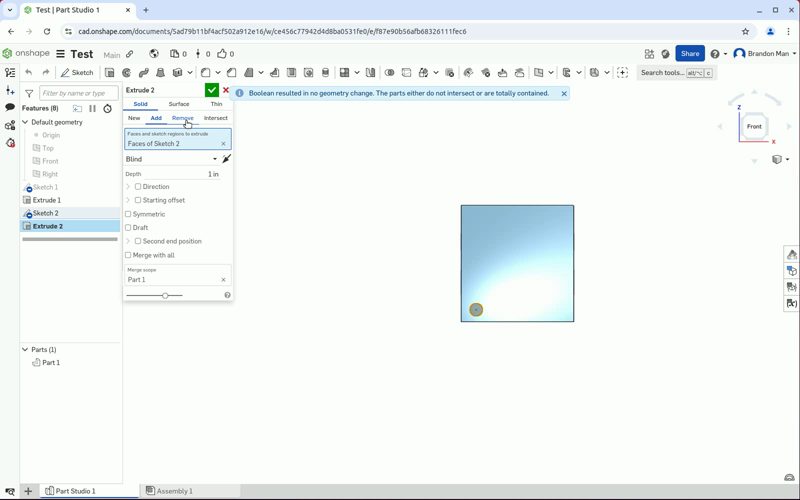
click(186, 120)
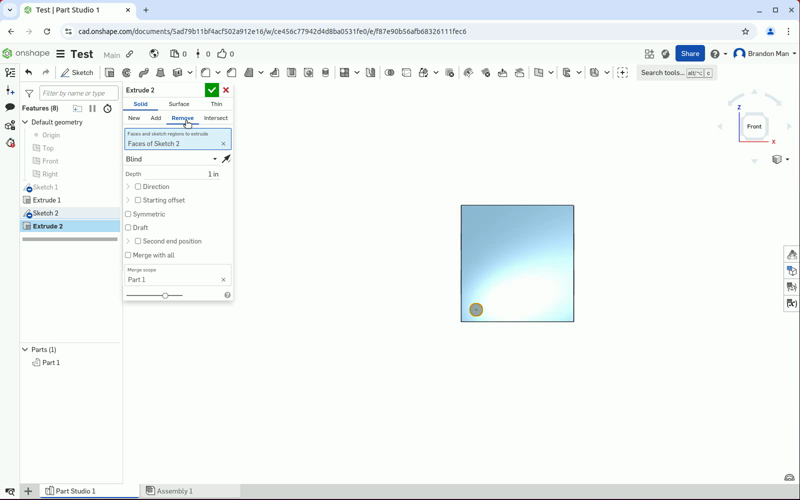
key(tab, 4)
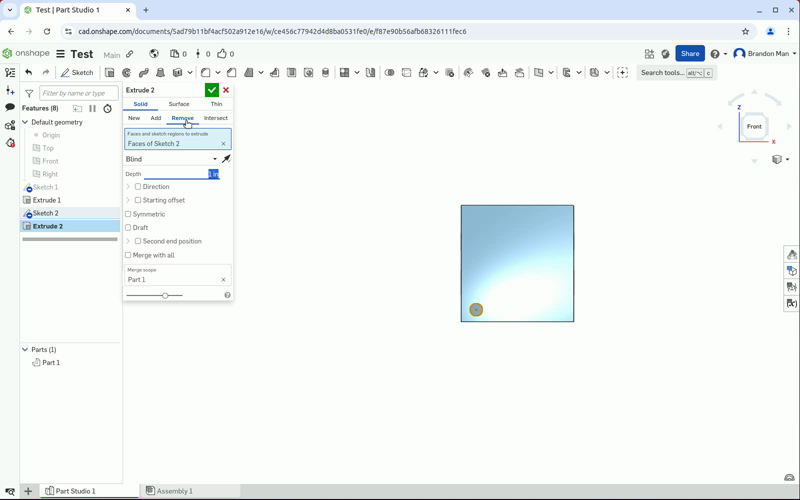
text(-43.328)
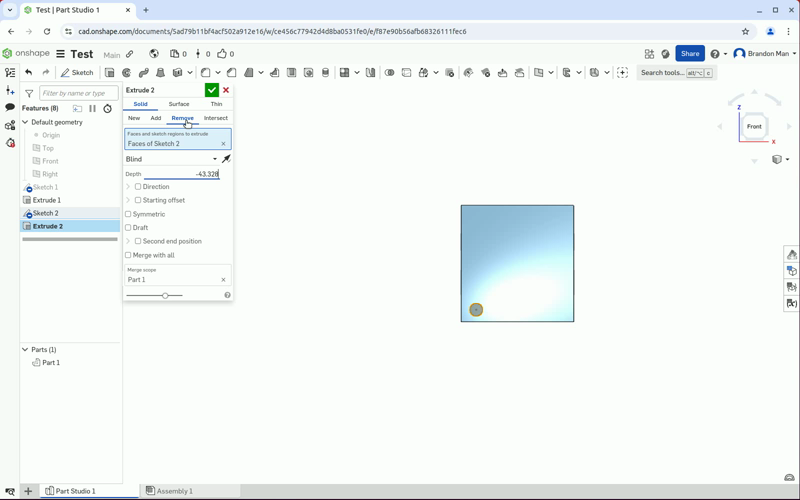
key(tab, 3)
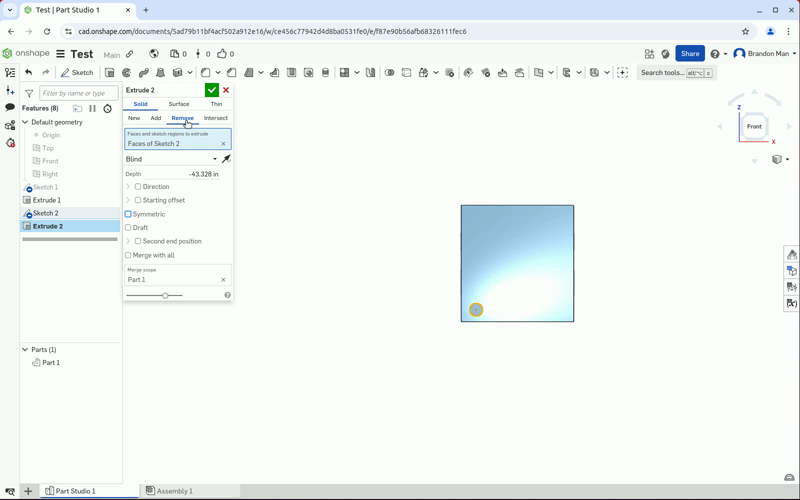
key(space)
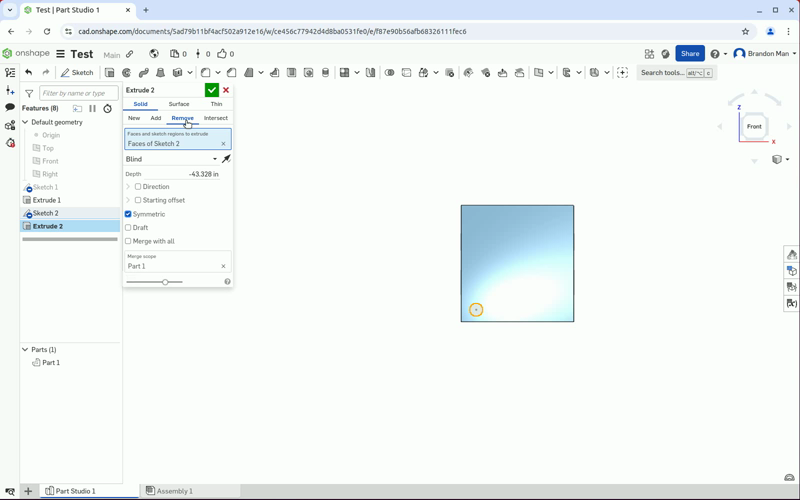
key(tab, 2)
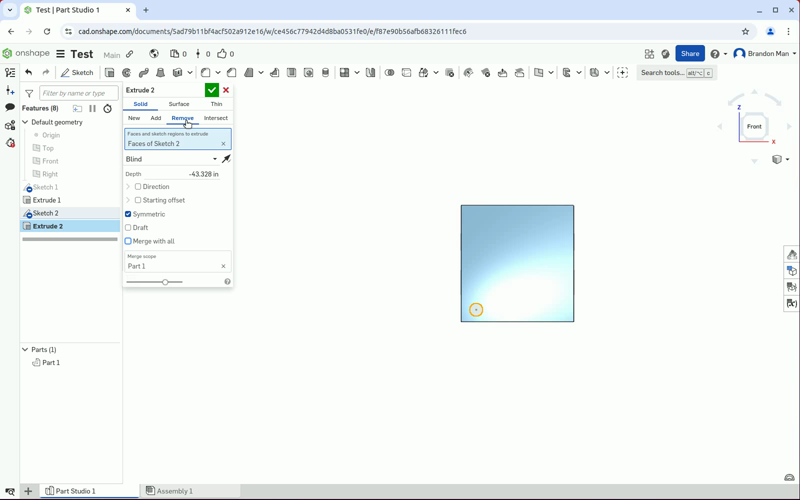
key(space)
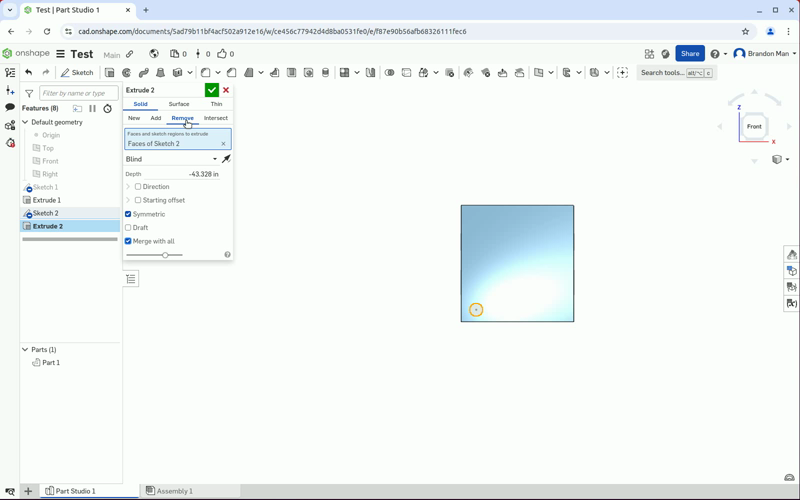
key(enter)
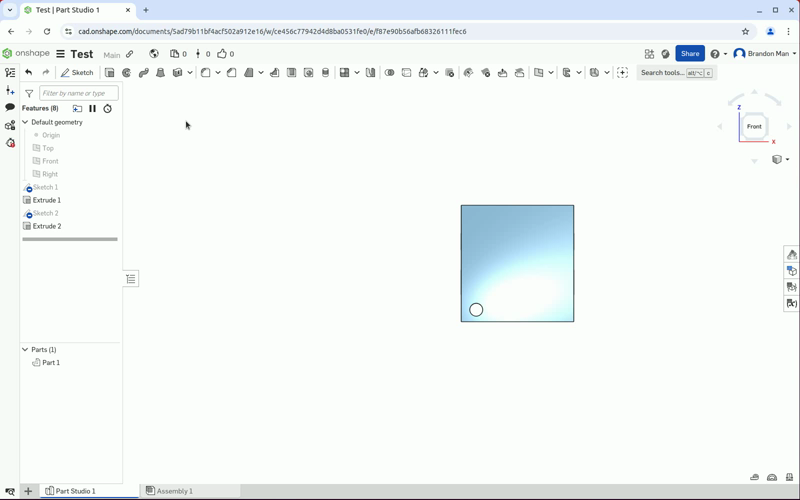
key(shift+h)
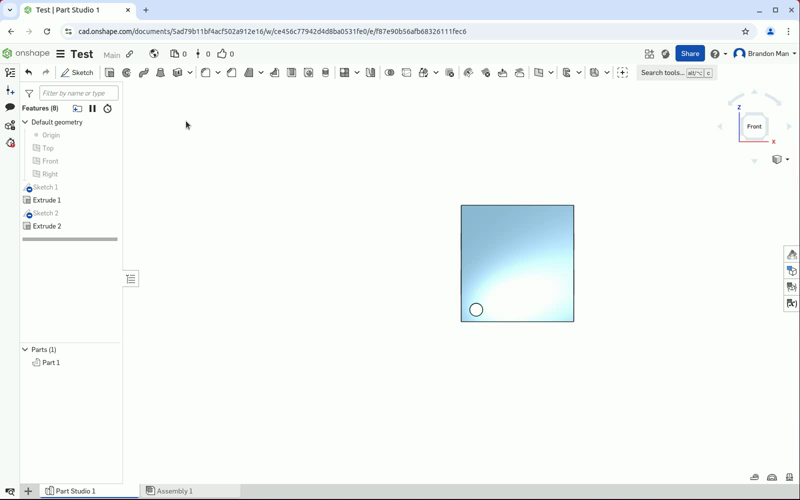
key(shift+h)
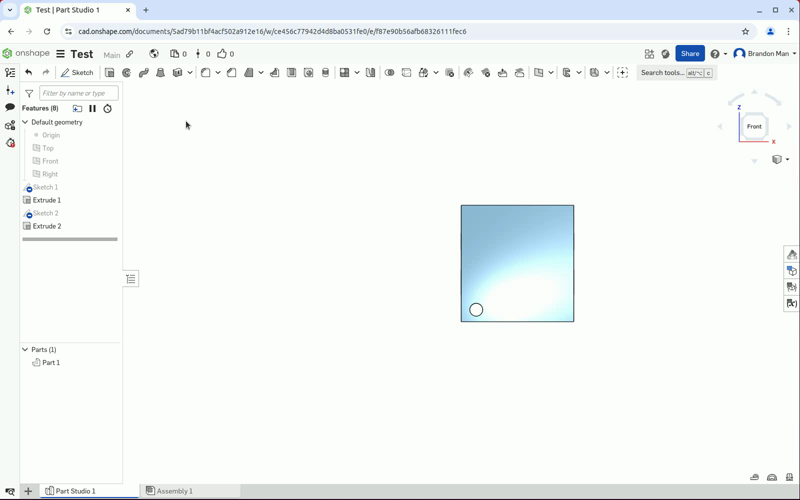
mouse_move(73, 189)
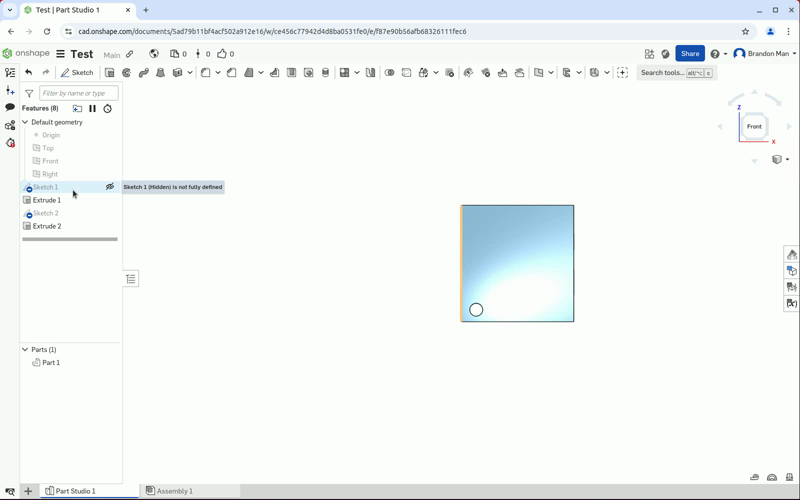
click(73, 189)
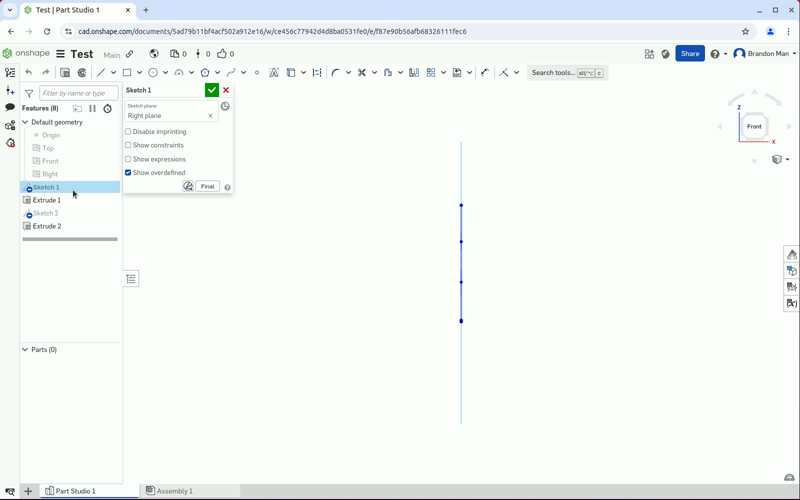
mouse_move(229, 92)
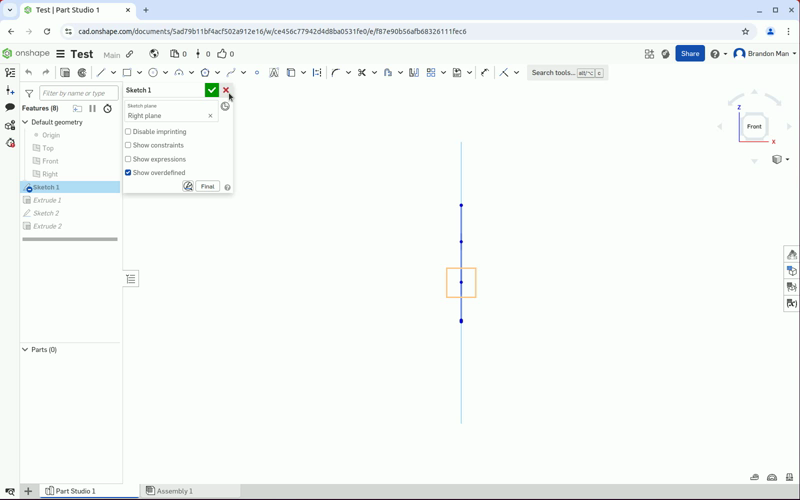
click(229, 92)
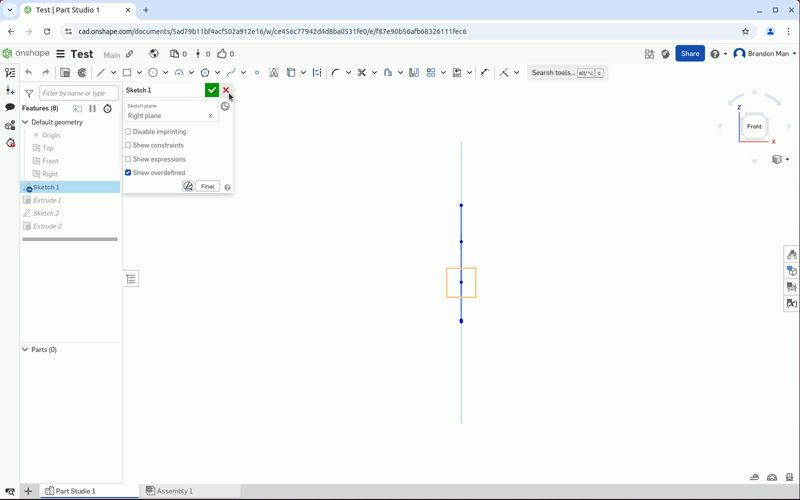
key(shift+s)
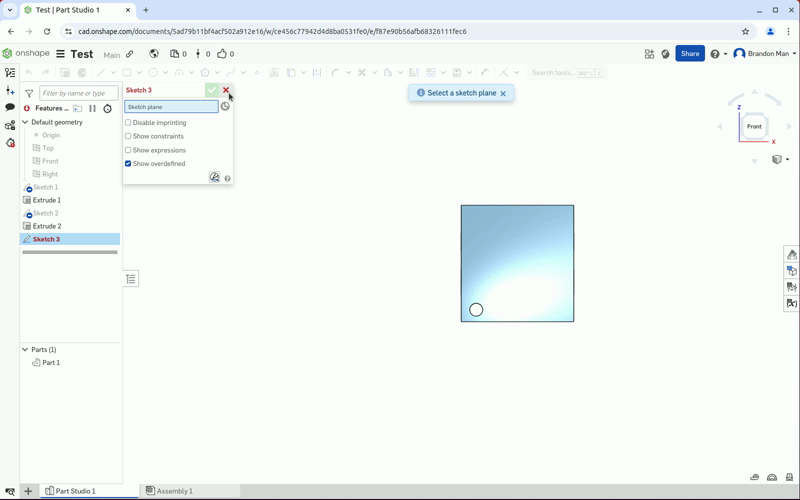
mouse_move(73, 163)
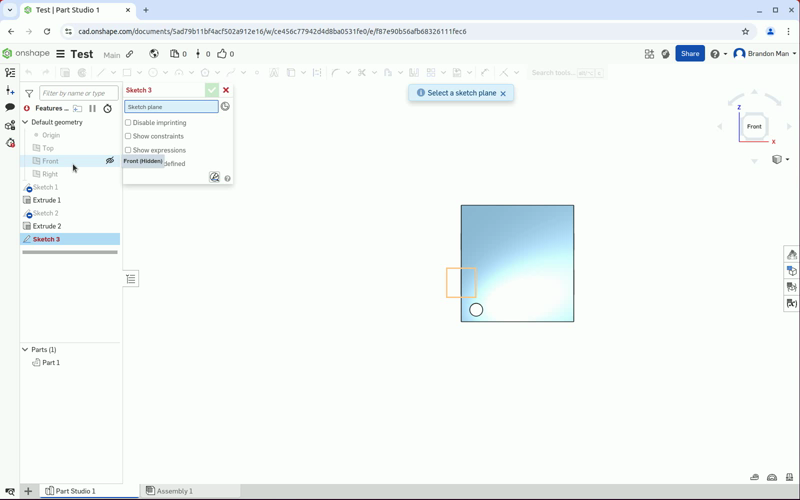
click(73, 163)
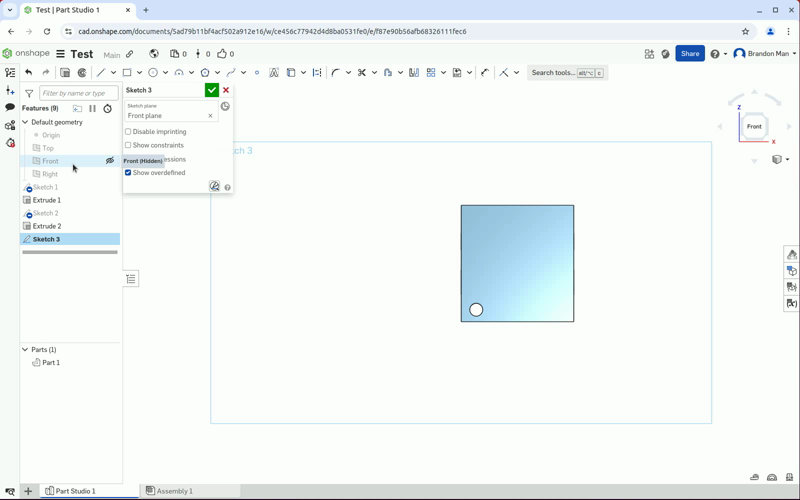
mouse_move(73, 352)
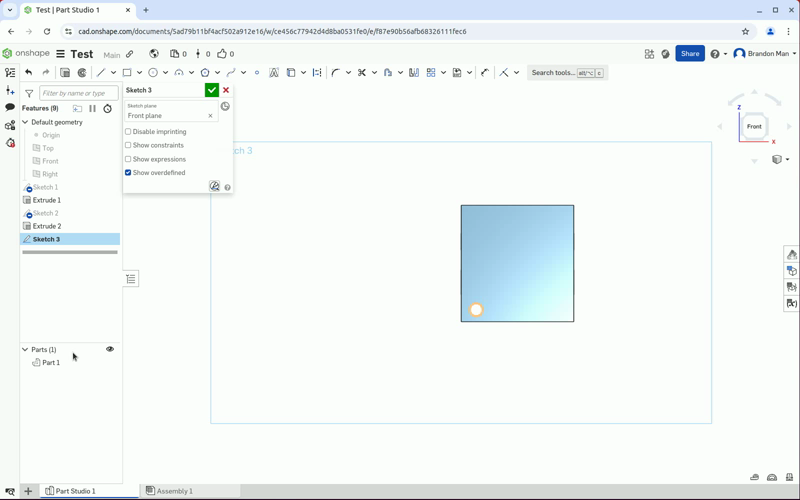
key(y)
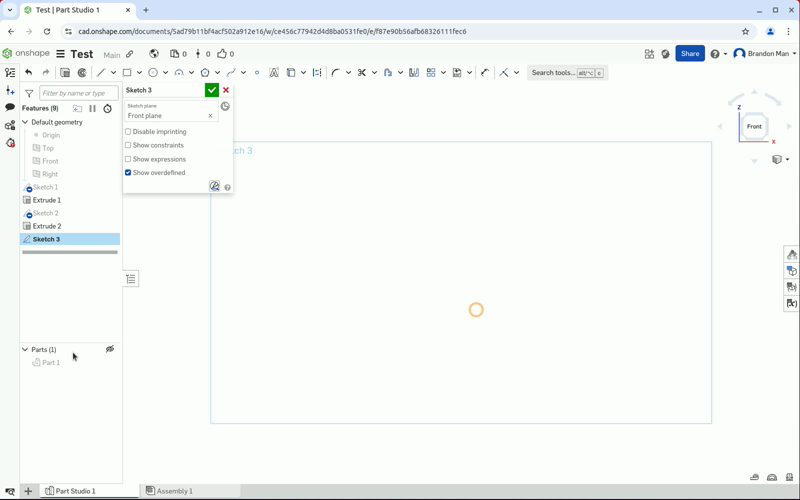
key(l)
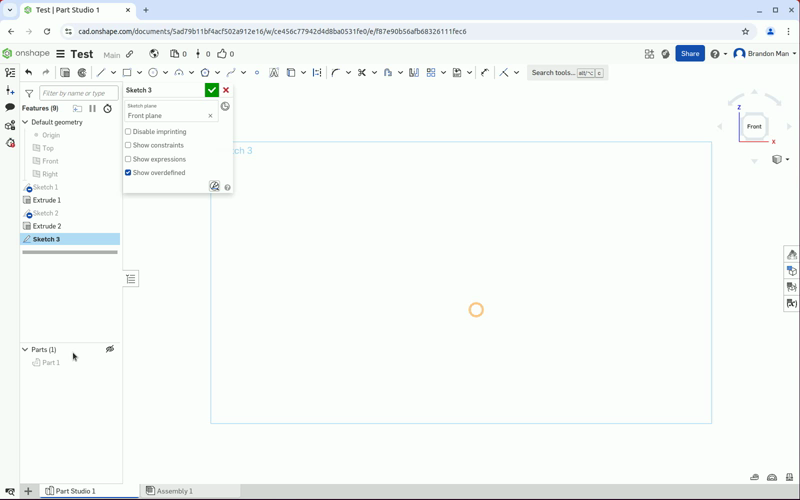
key_down(shift)
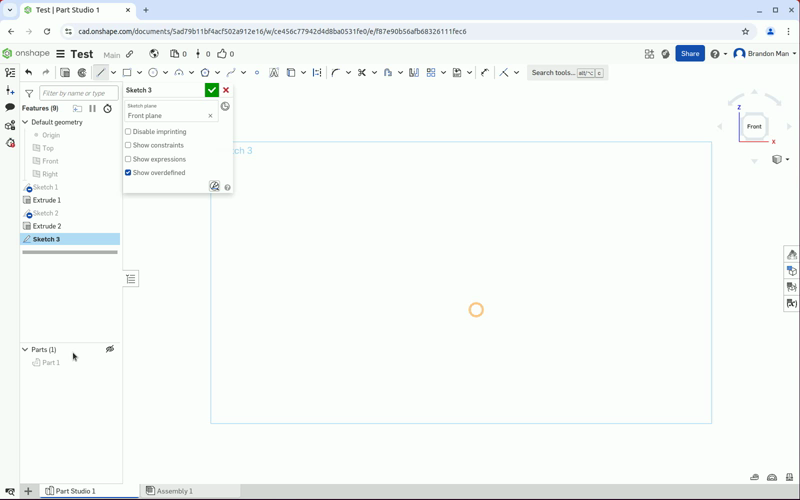
mouse_move(529, 312)
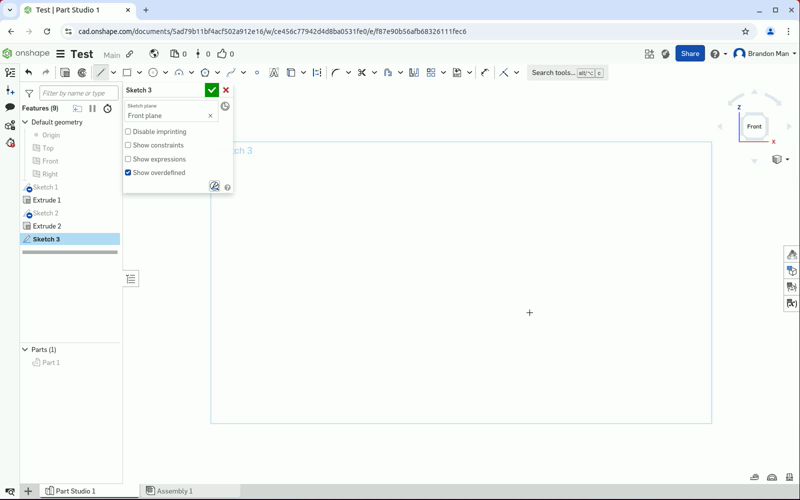
click(529, 312)
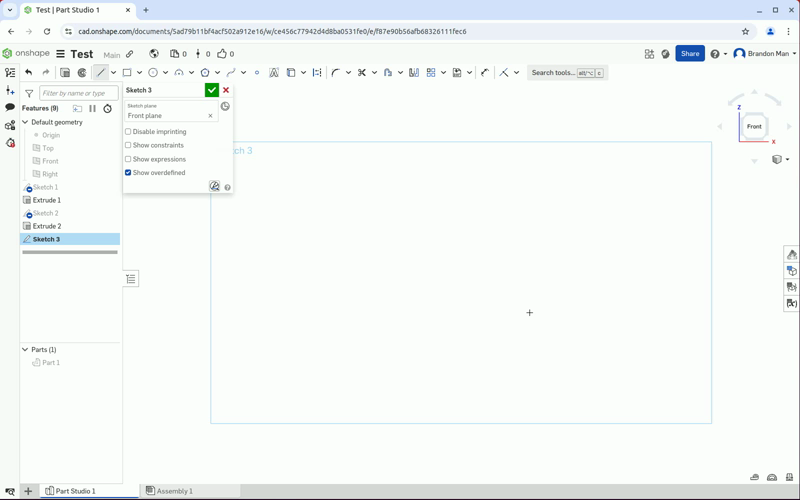
key_up(shift)
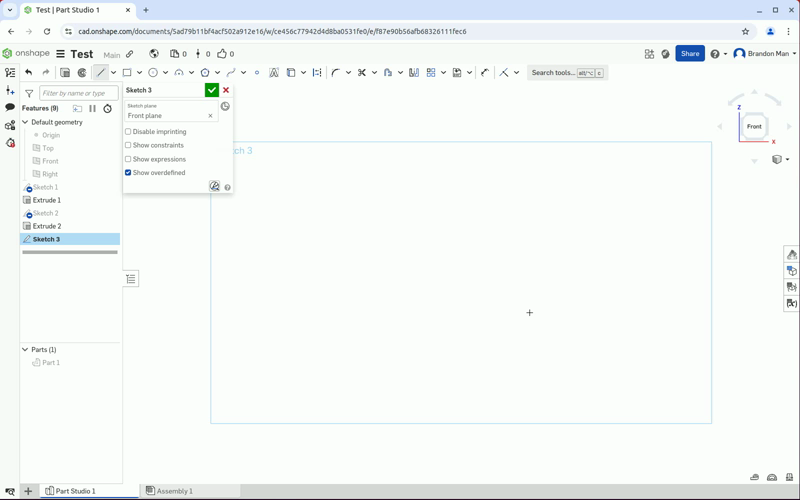
key_down(shift)
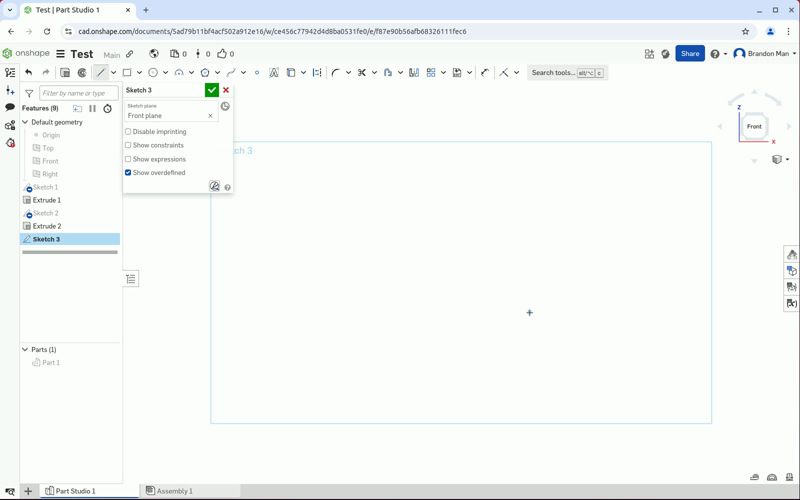
mouse_move(559, 312)
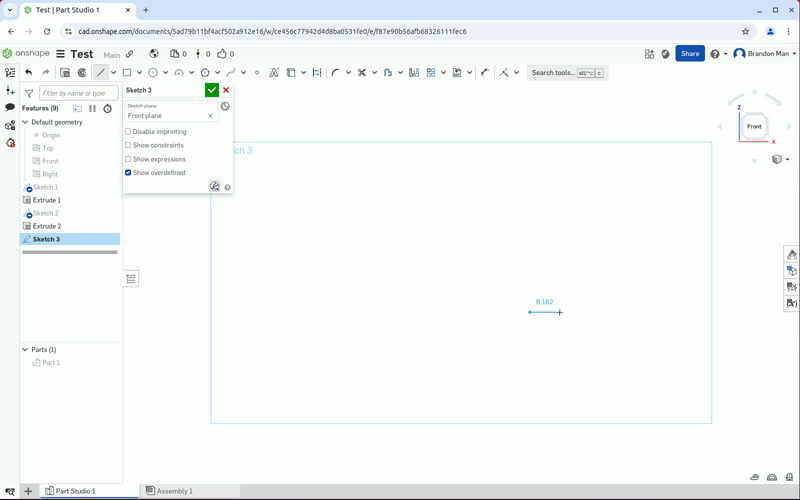
mouse_move(569, 312)
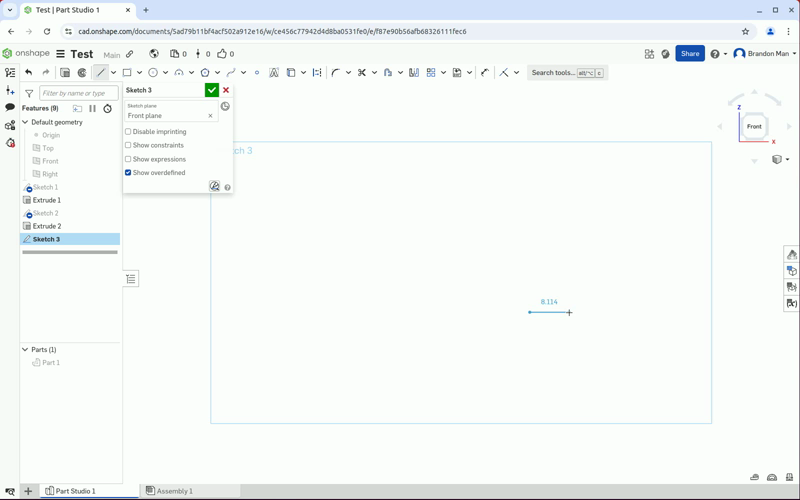
click(569, 312)
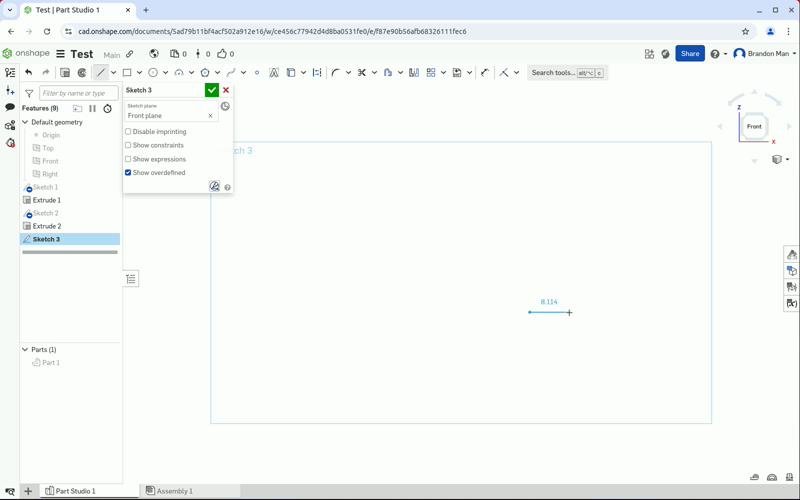
key_up(shift)
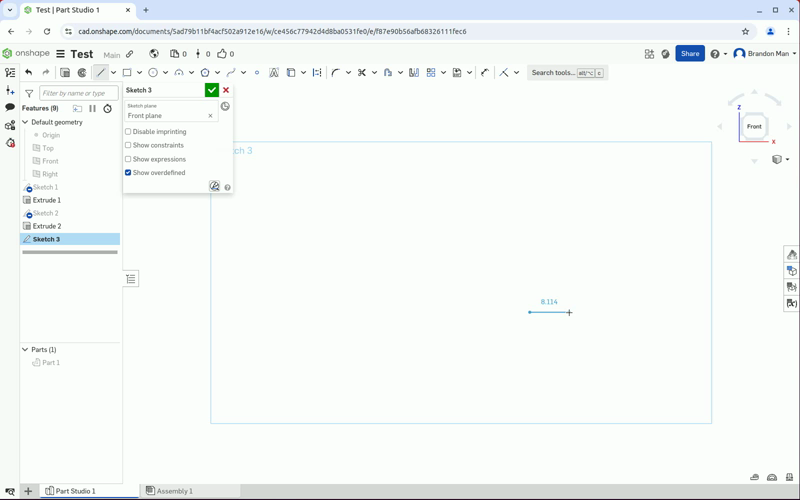
key_down(shift)
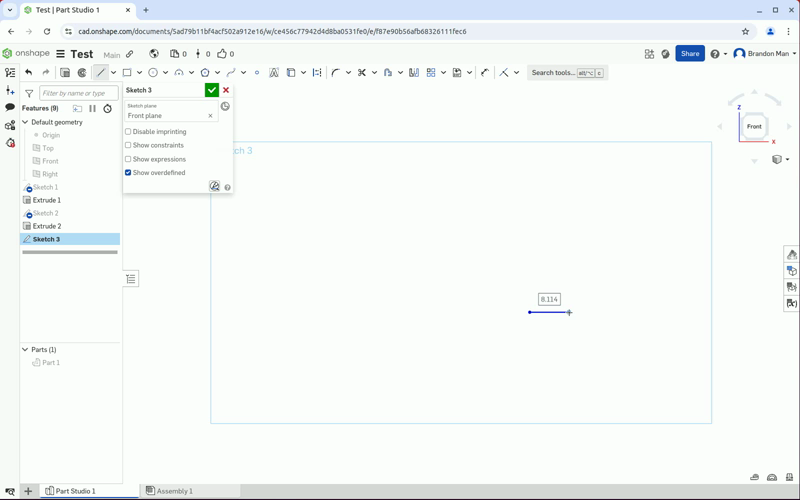
mouse_move(589, 312)
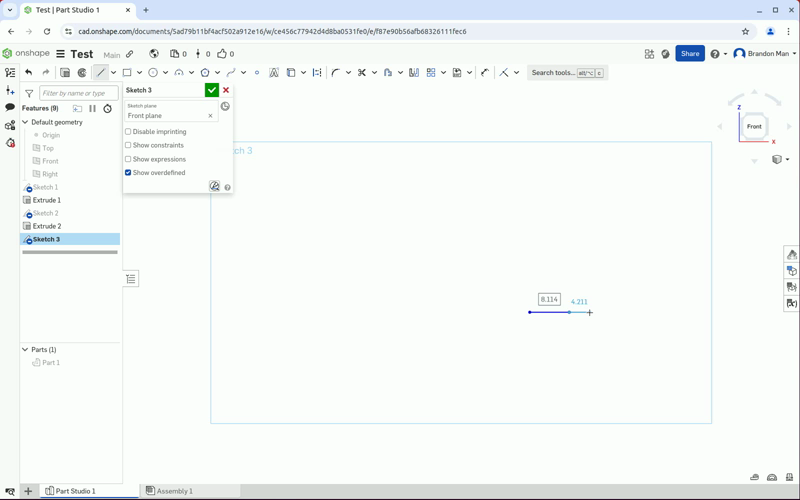
mouse_move(569, 305)
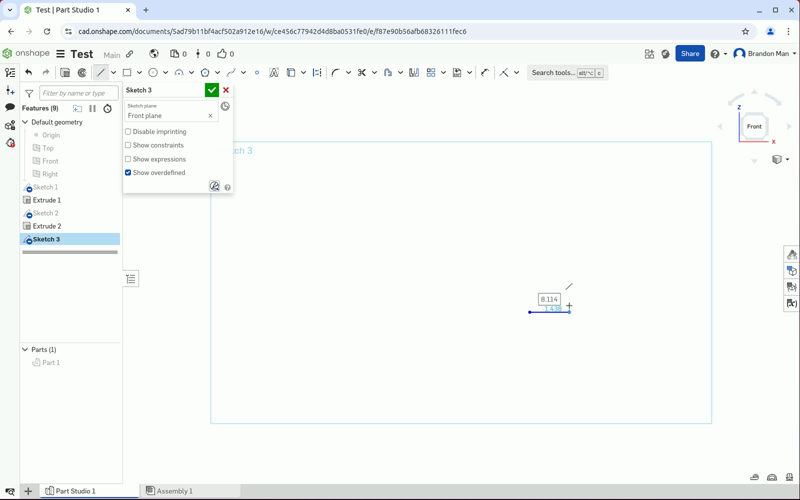
scroll(6)
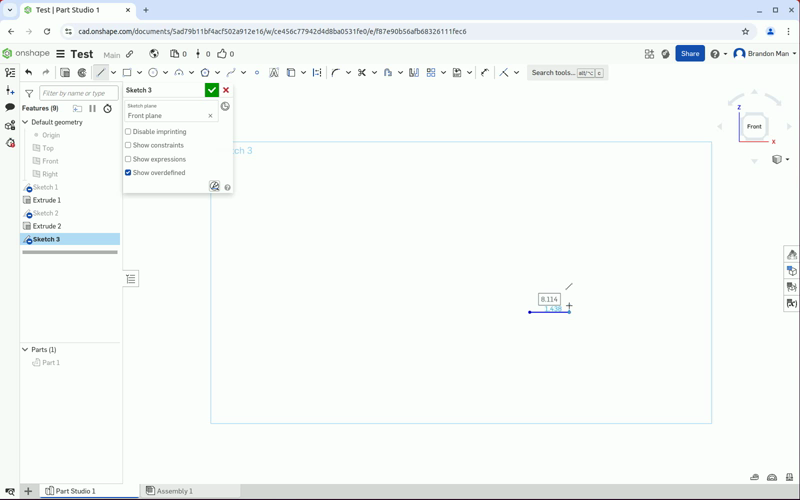
scroll(6)
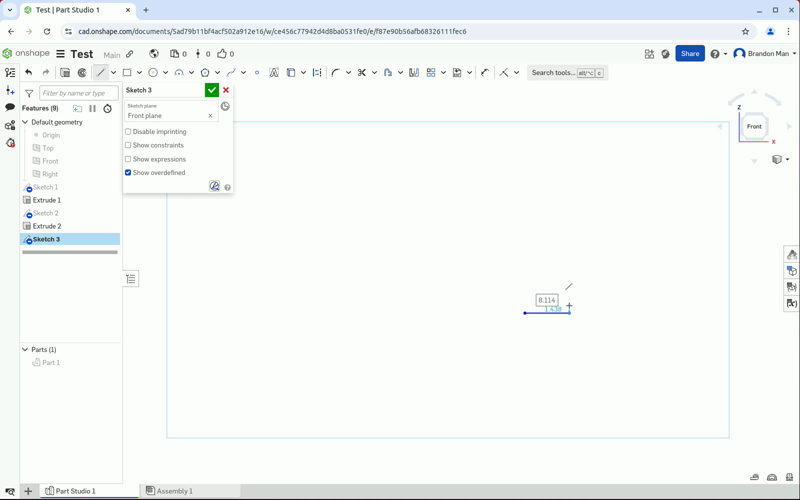
scroll(6)
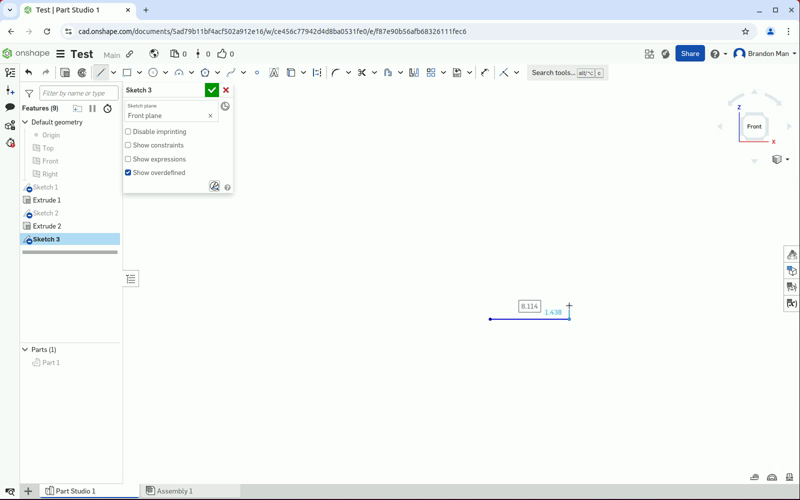
scroll(6)
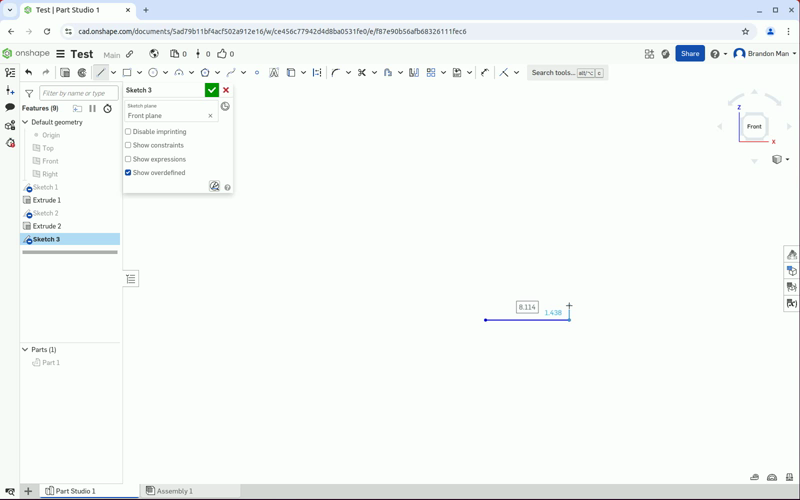
scroll(6)
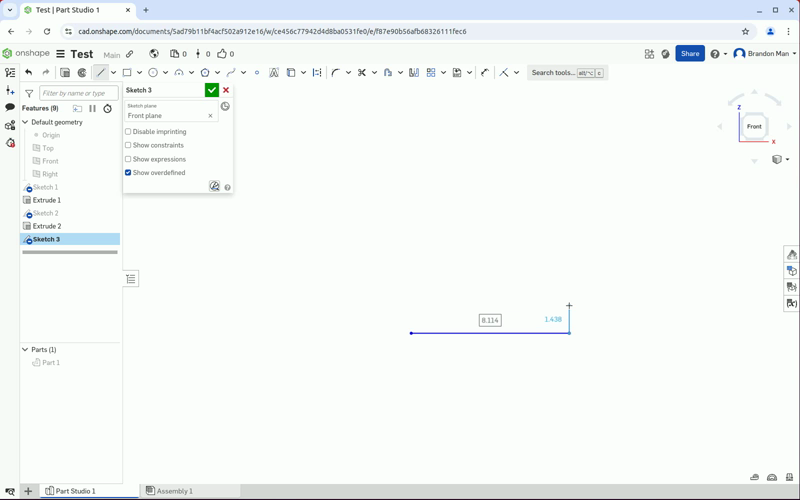
scroll(6)
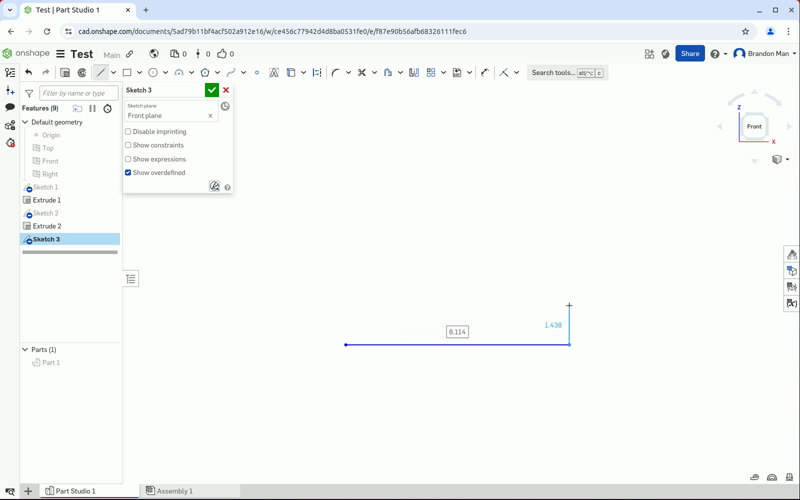
scroll(6)
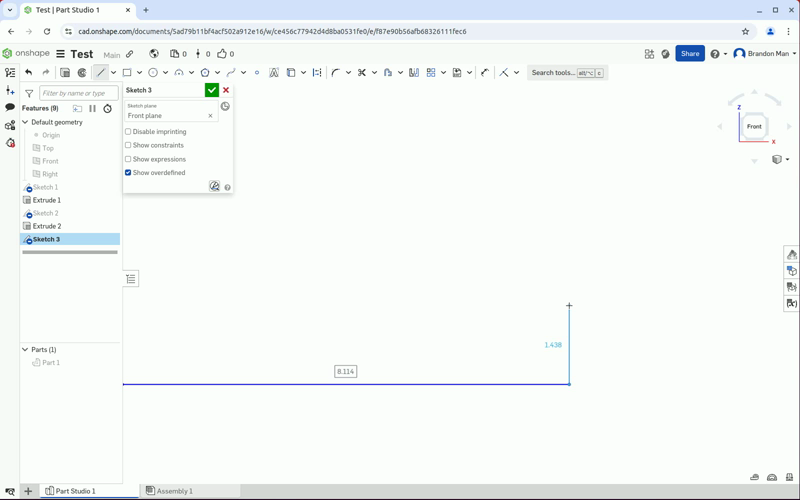
click(569, 305)
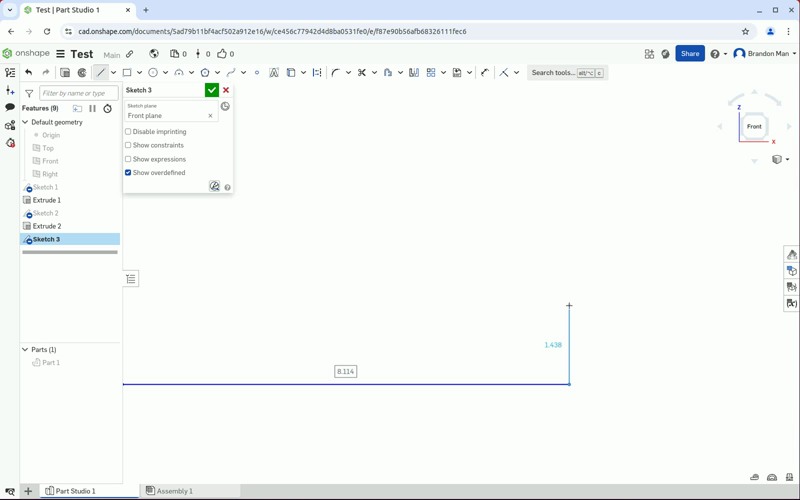
scroll(-6)
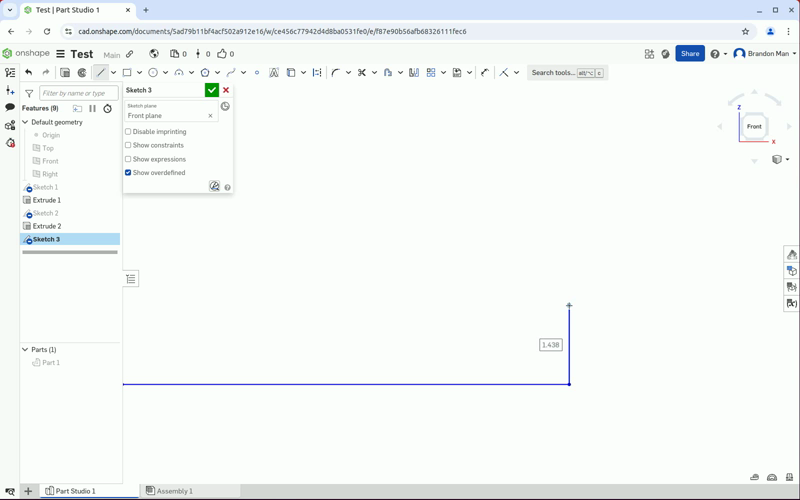
scroll(-6)
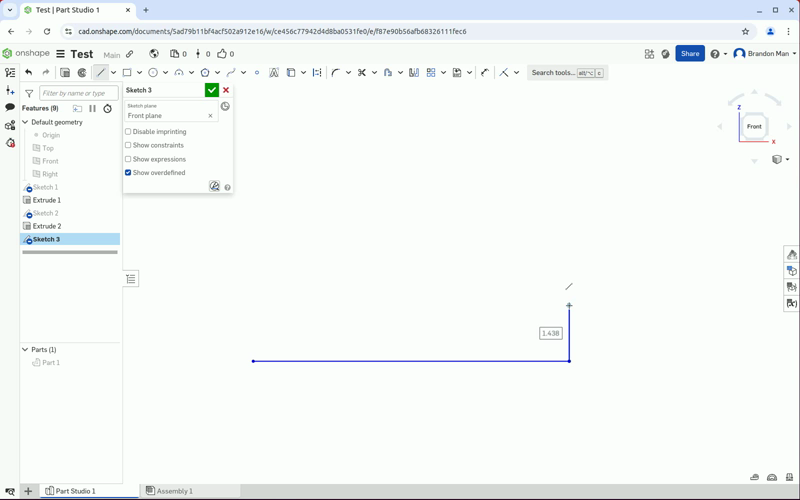
scroll(-6)
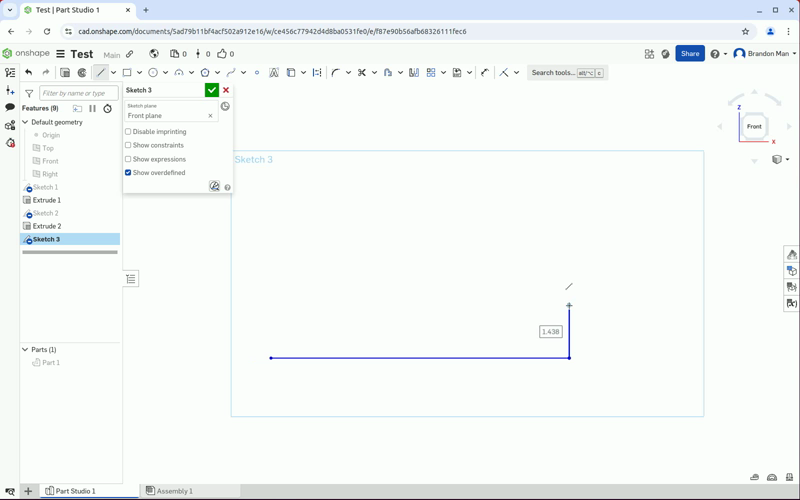
scroll(-6)
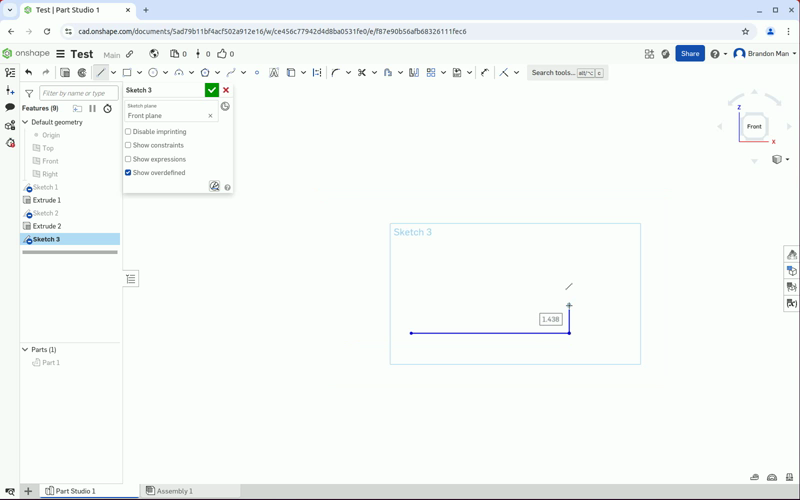
scroll(-6)
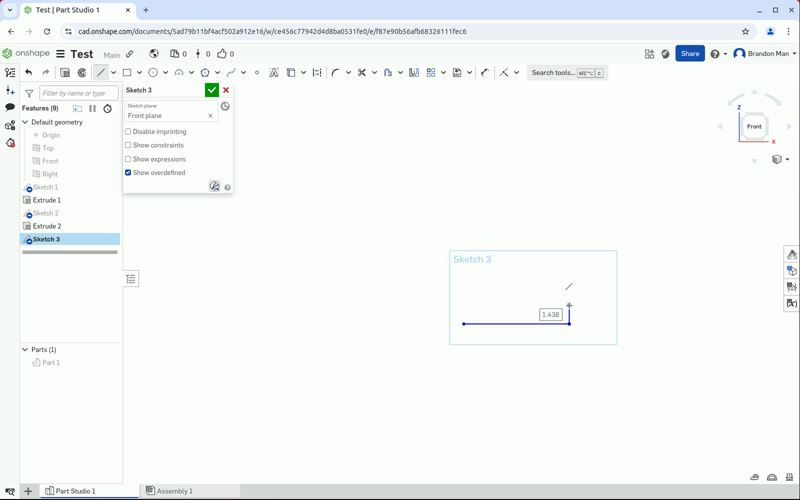
scroll(-6)
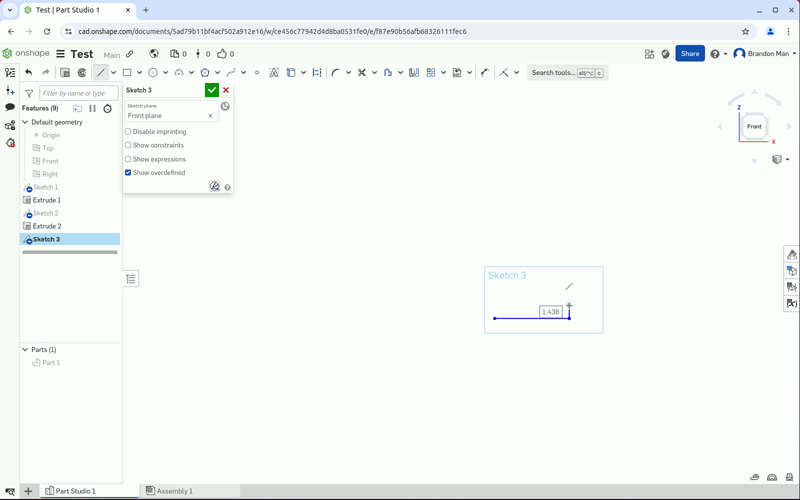
scroll(-6)
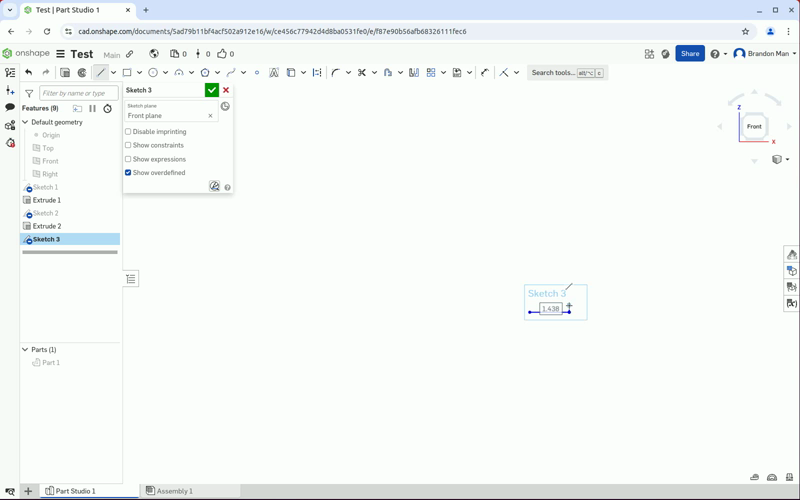
key_up(shift)
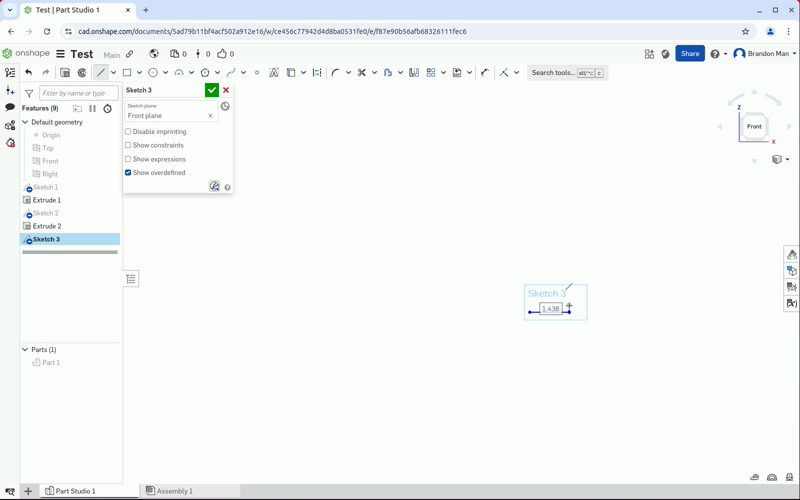
key_down(shift)
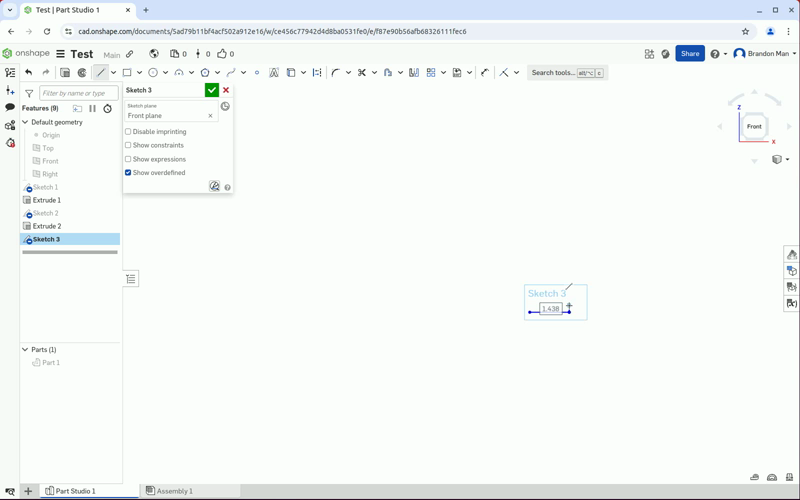
mouse_move(589, 305)
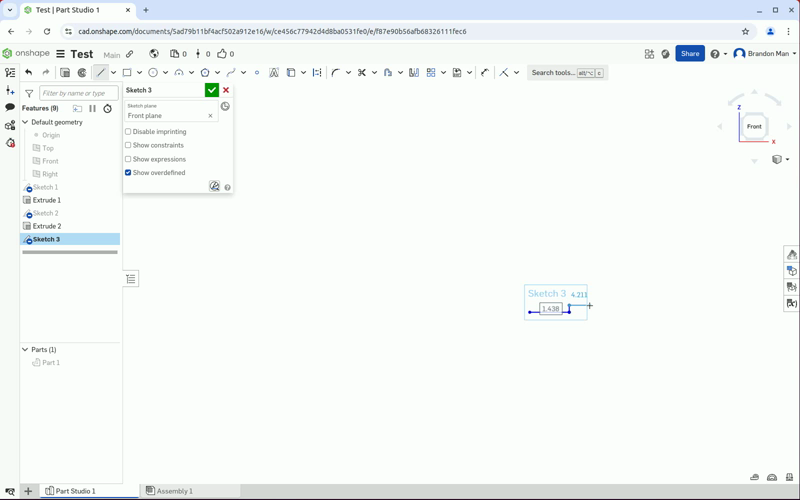
mouse_move(529, 305)
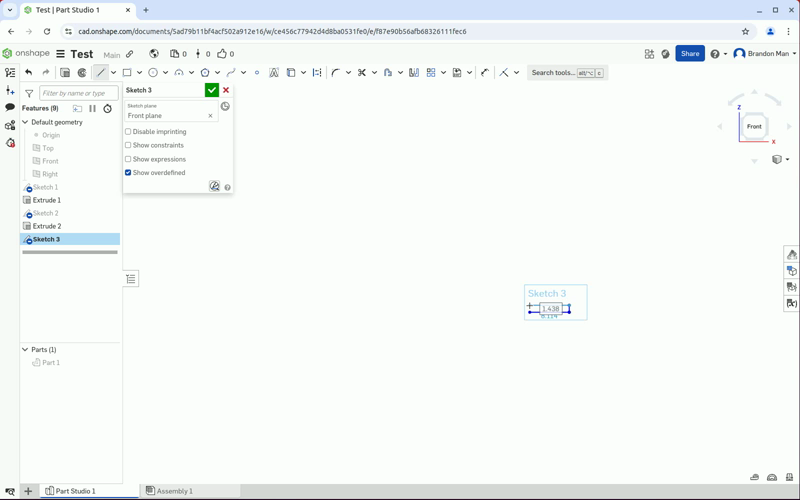
click(529, 305)
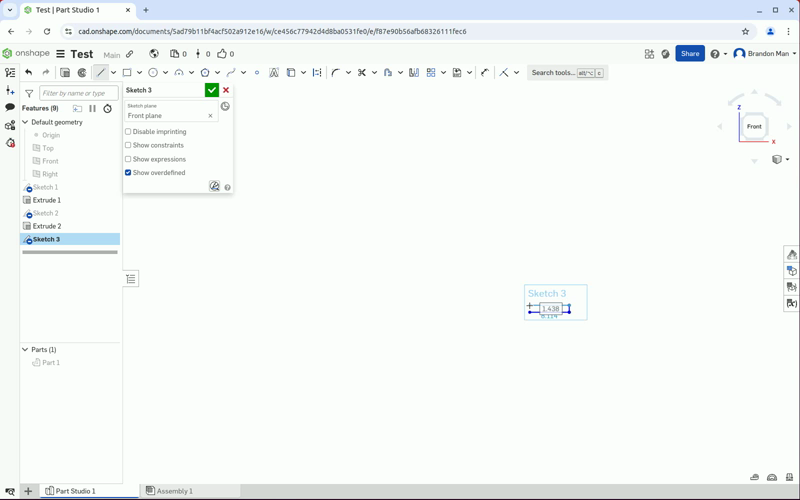
key_up(shift)
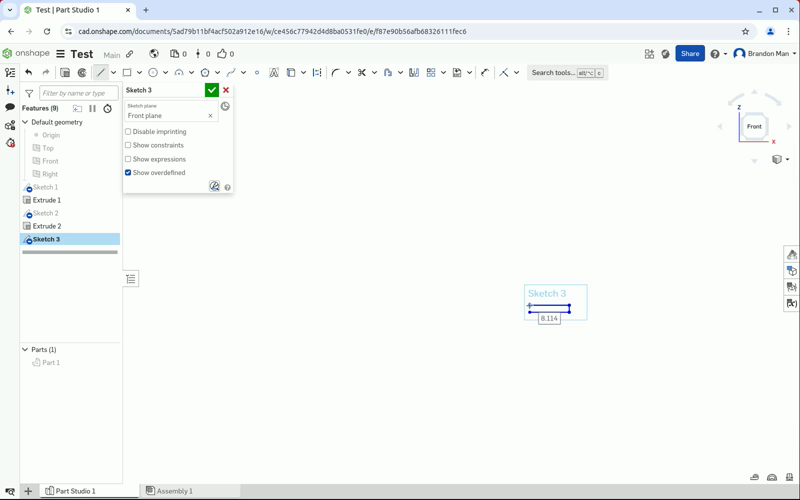
mouse_move(559, 305)
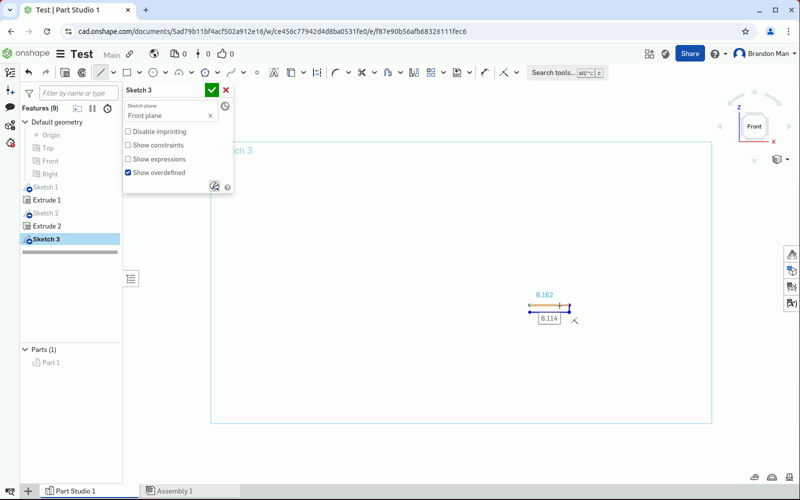
key_down(shift)
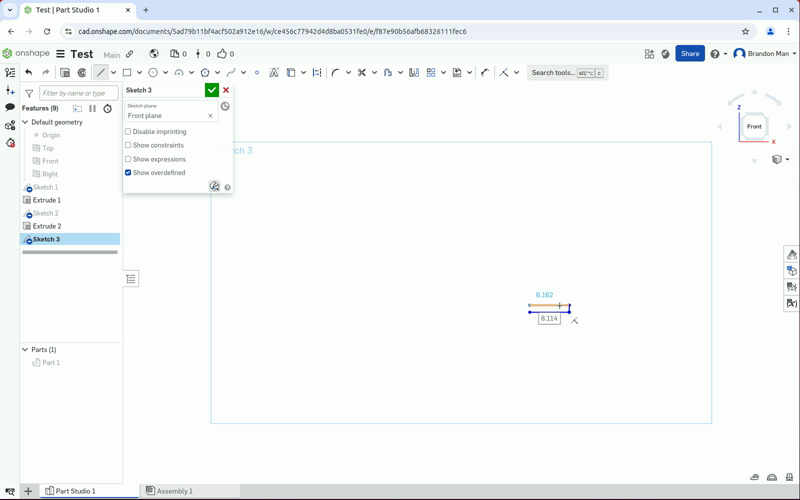
mouse_move(529, 312)
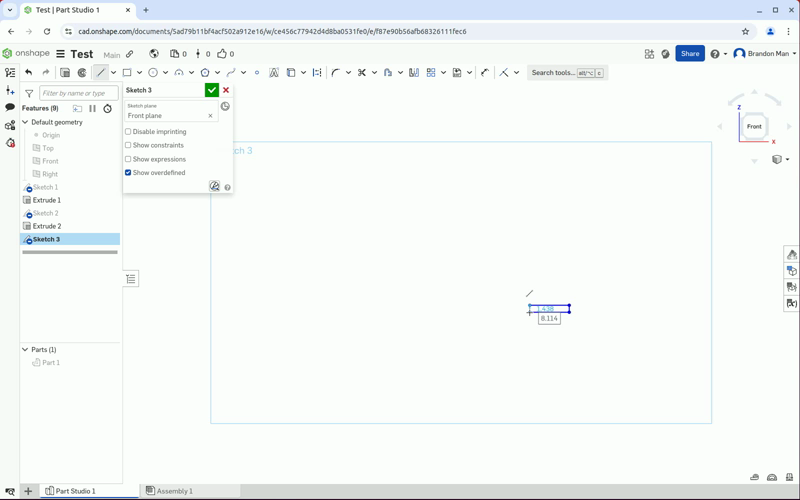
scroll(6)
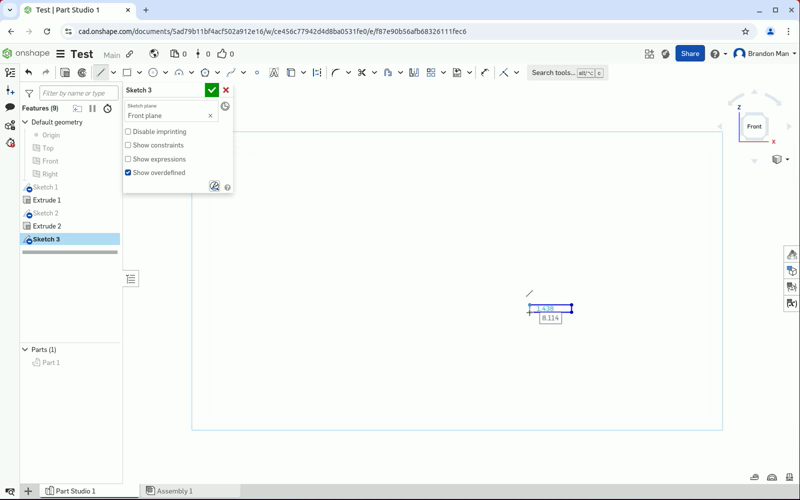
scroll(6)
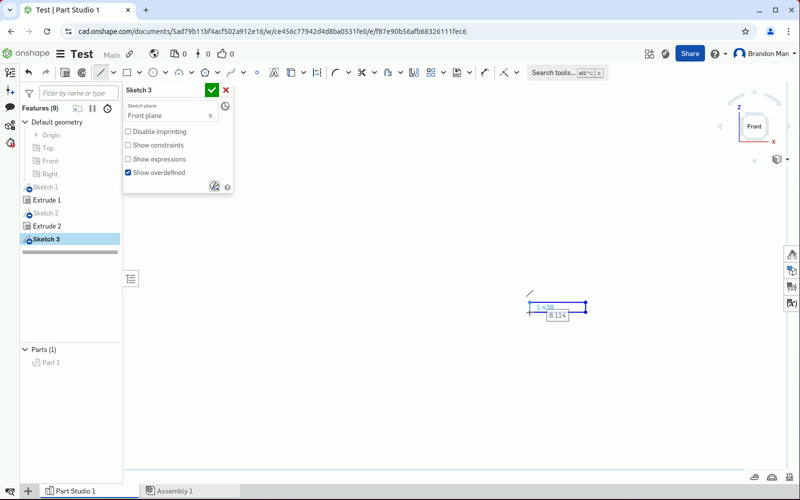
scroll(6)
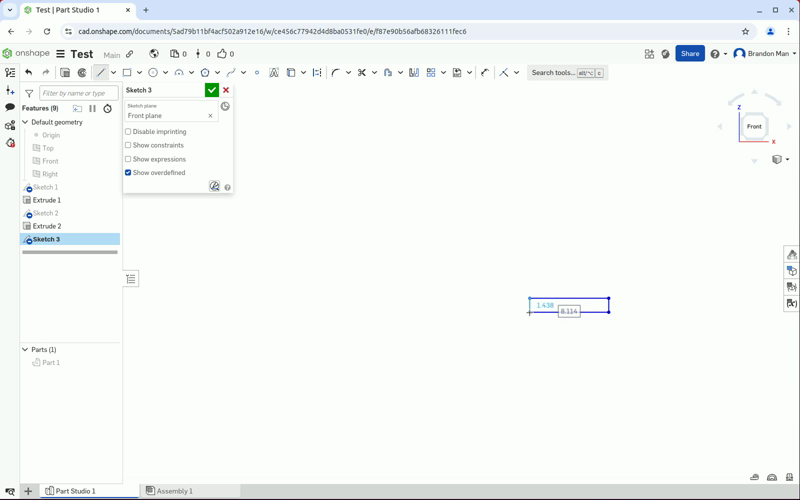
scroll(6)
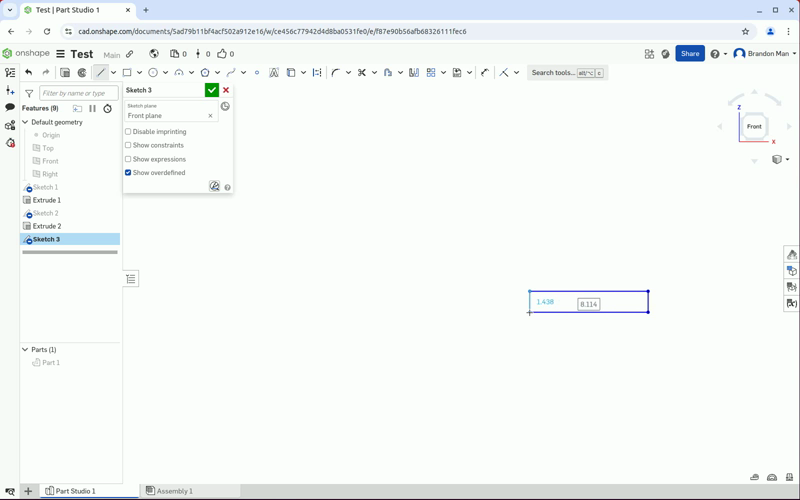
scroll(6)
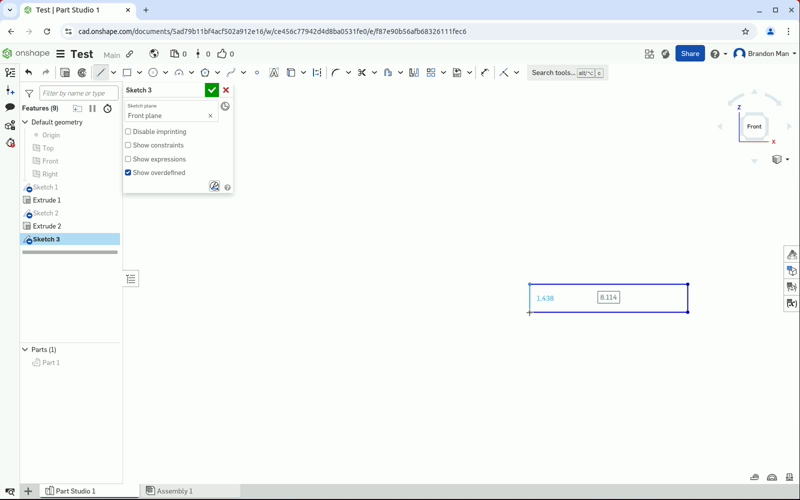
scroll(6)
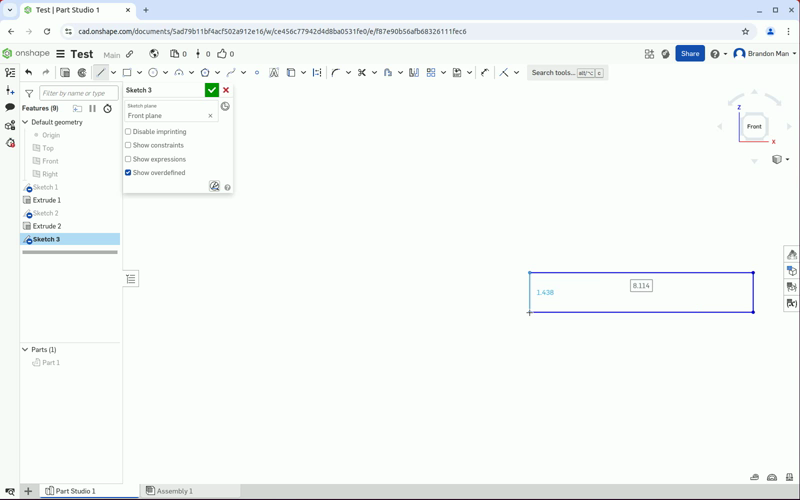
scroll(6)
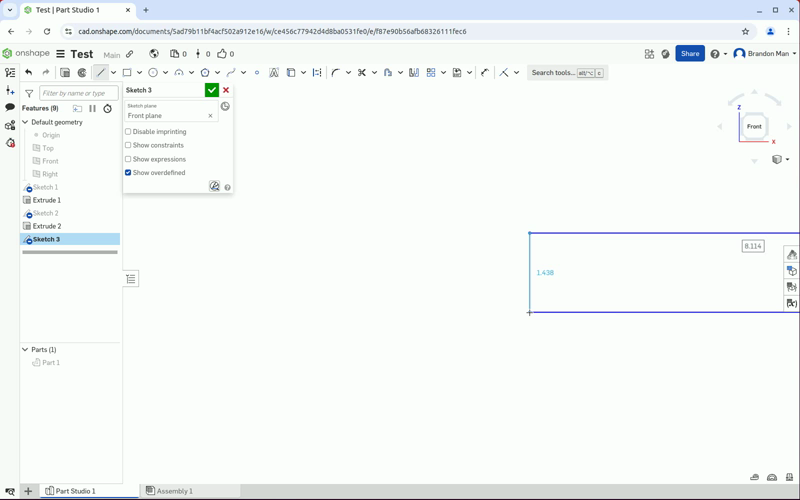
key_up(shift)
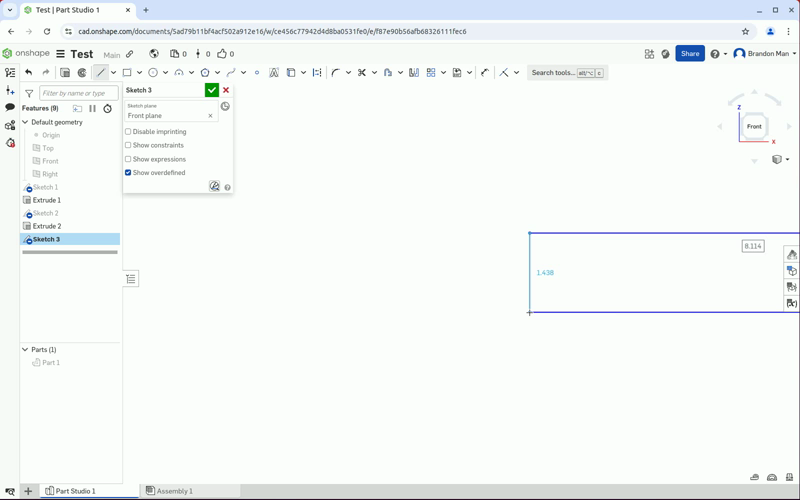
click(529, 312)
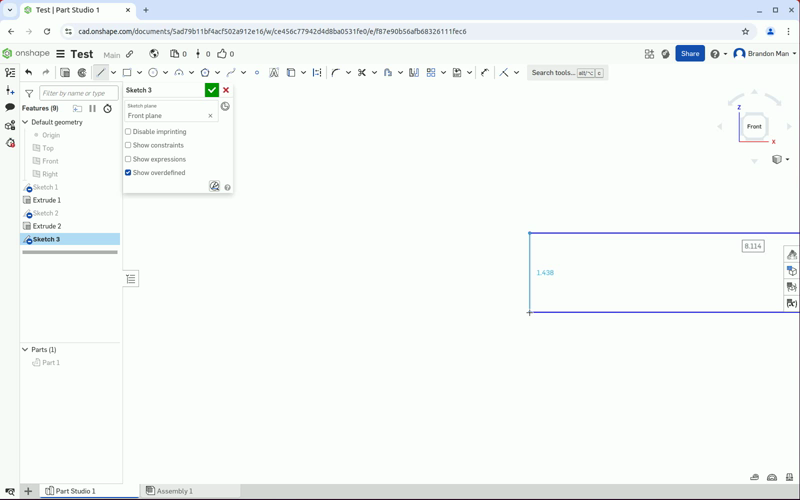
scroll(-6)
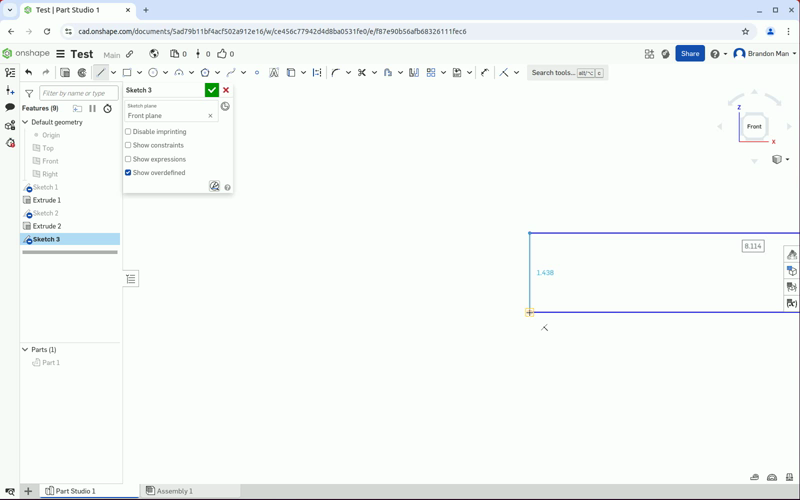
scroll(-6)
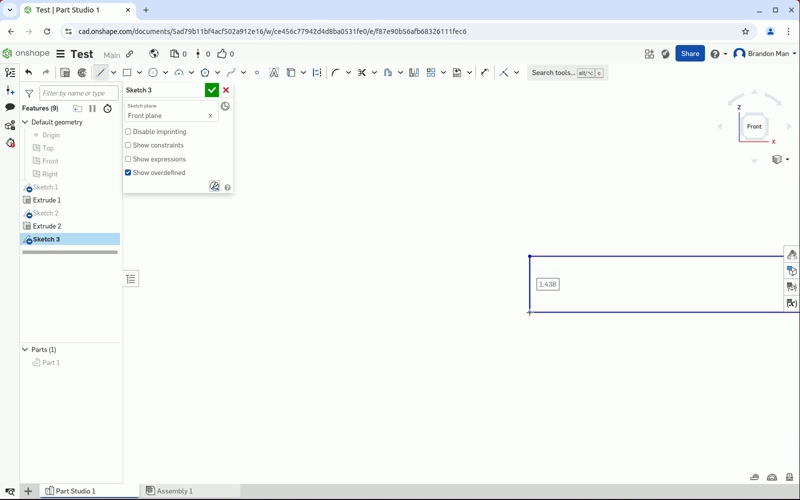
scroll(-6)
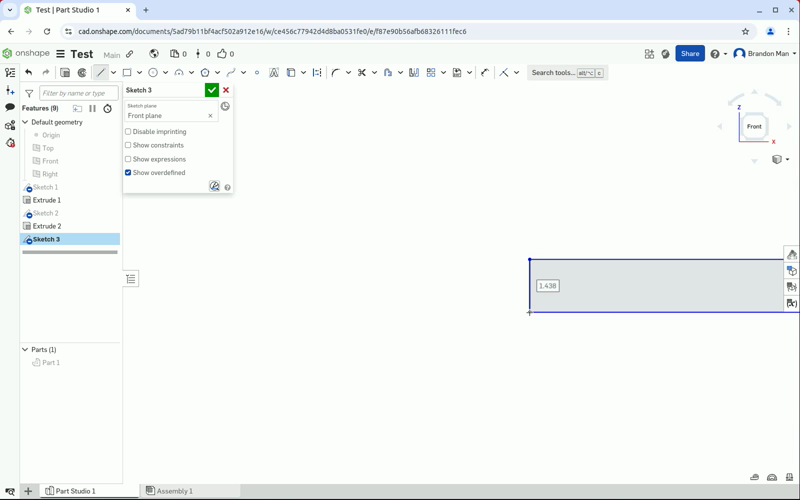
scroll(-6)
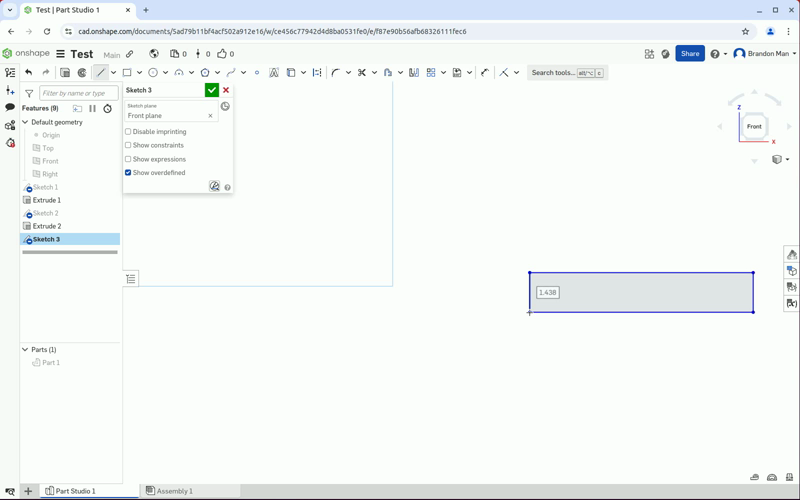
scroll(-6)
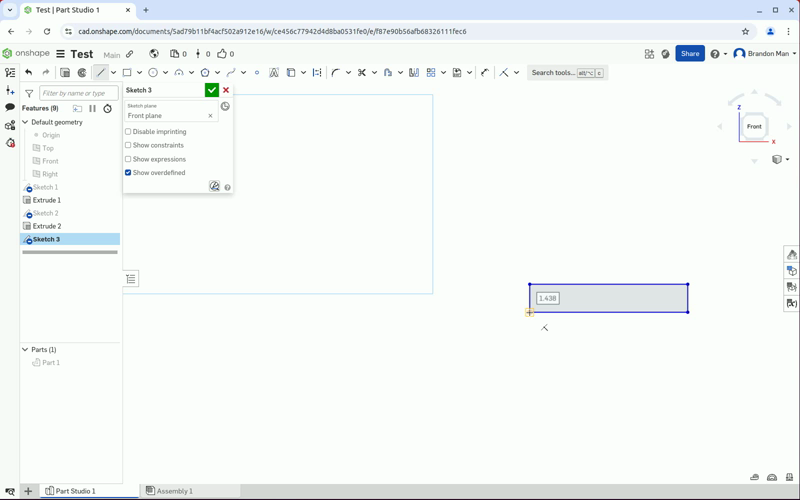
scroll(-6)
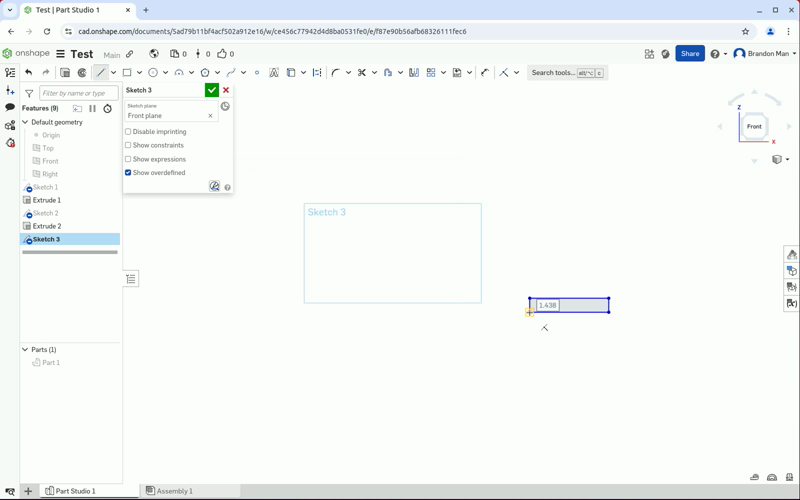
scroll(-6)
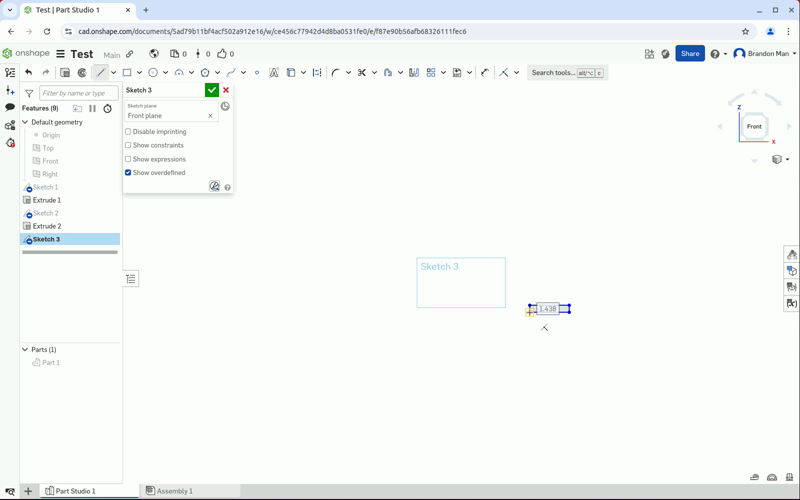
key(esc)
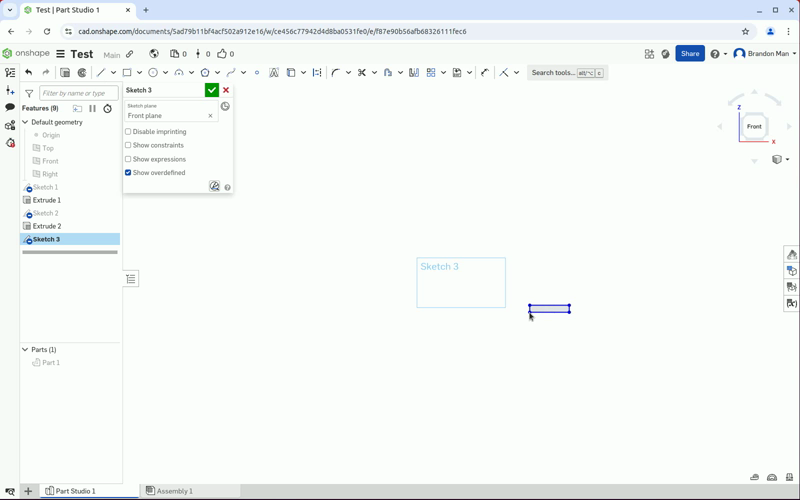
mouse_move(566, 310)
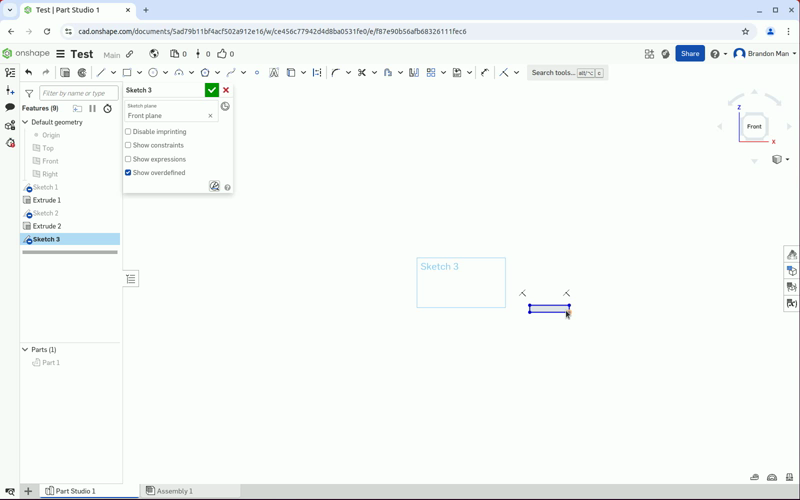
scroll(6)
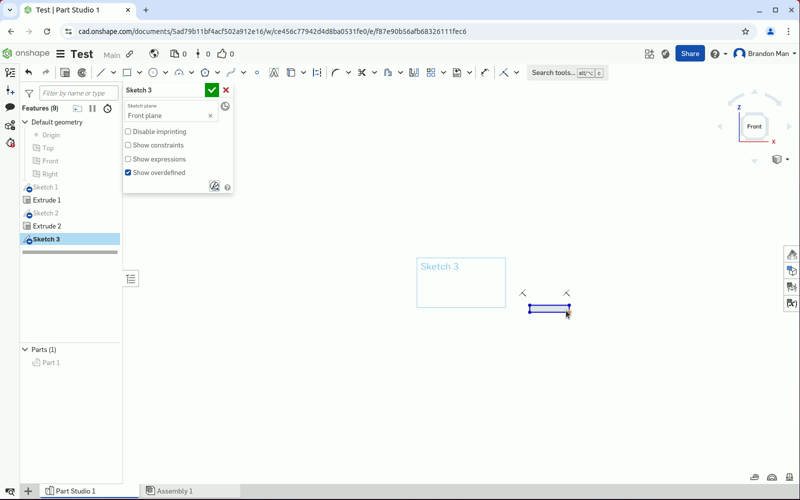
scroll(6)
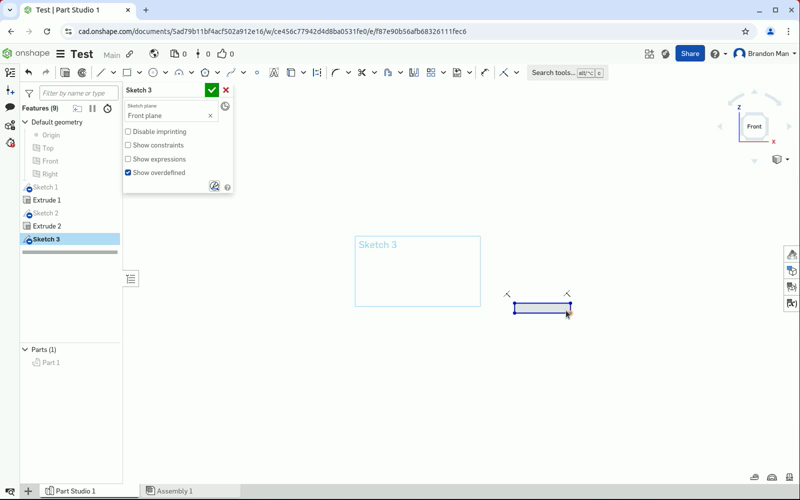
scroll(6)
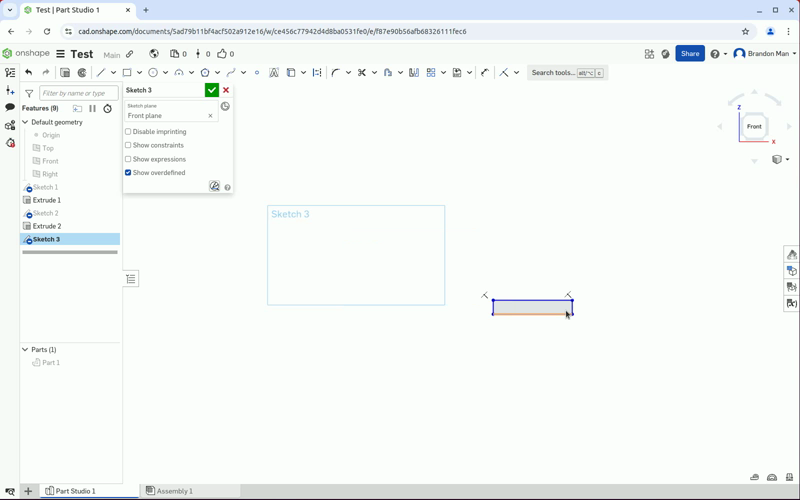
scroll(6)
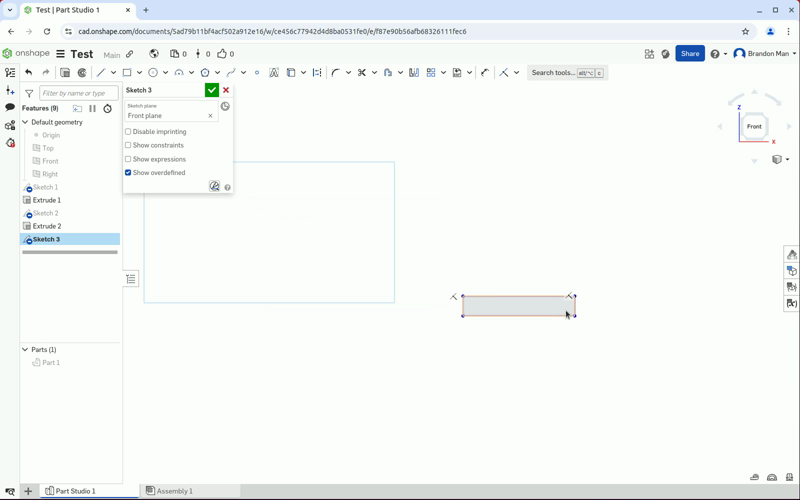
scroll(6)
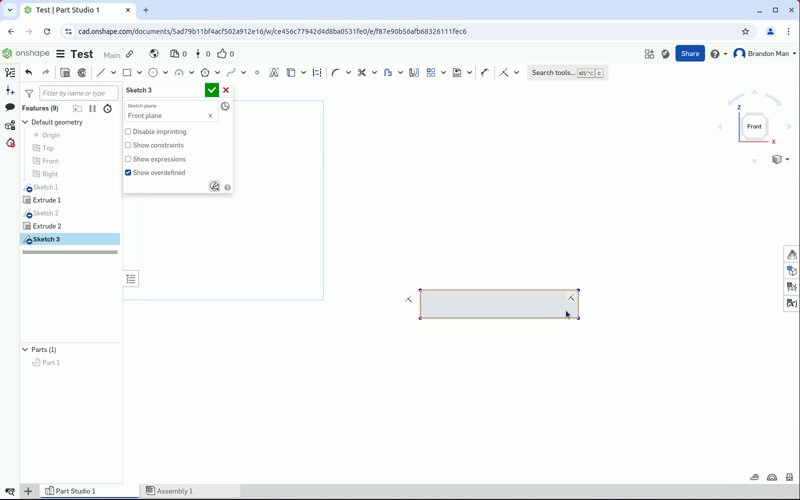
scroll(6)
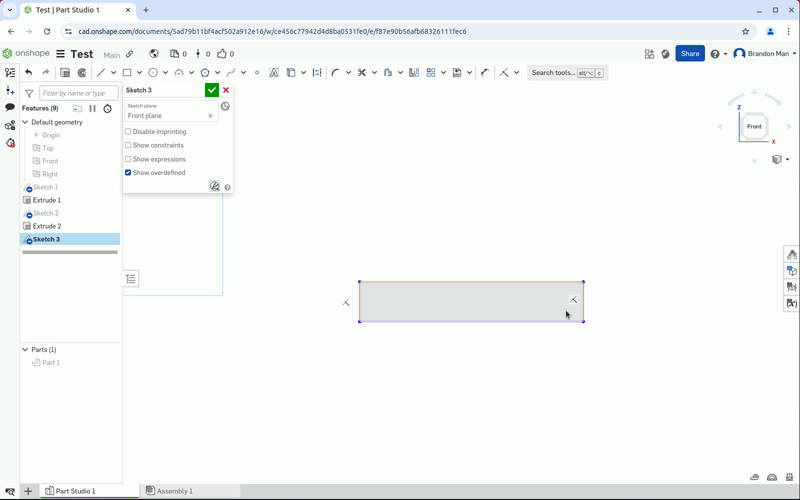
scroll(6)
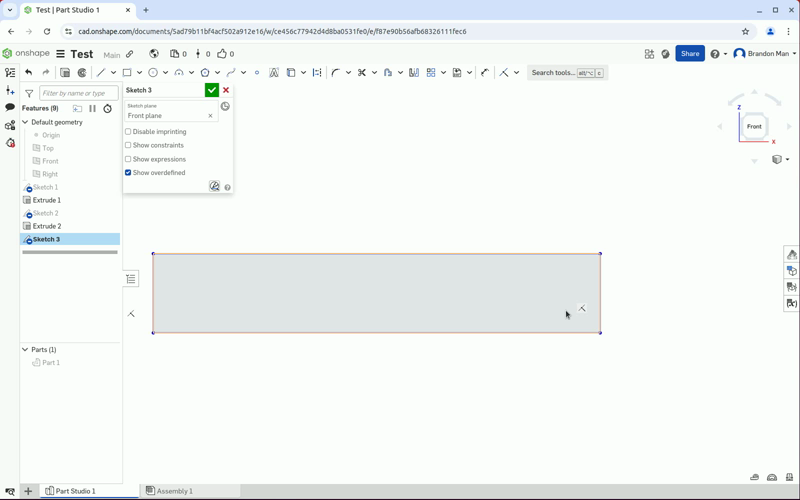
click(566, 310)
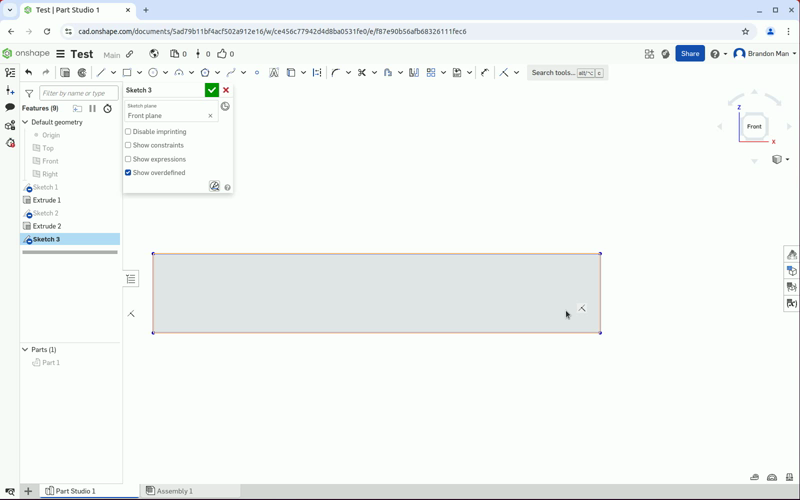
scroll(-6)
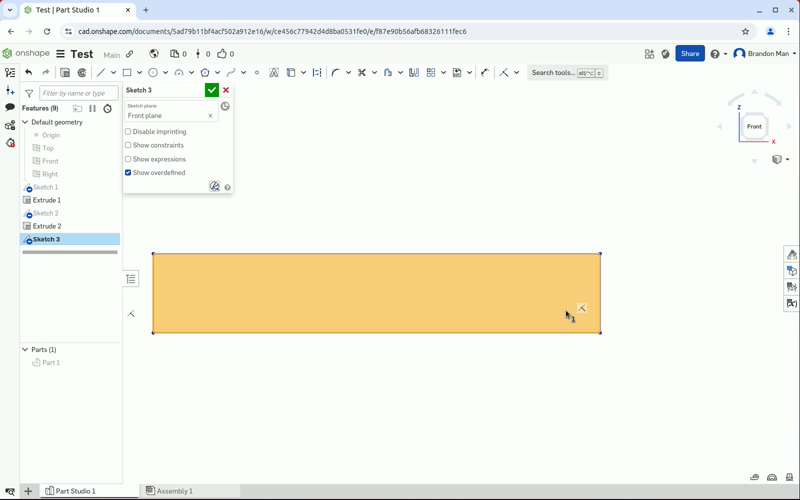
scroll(-6)
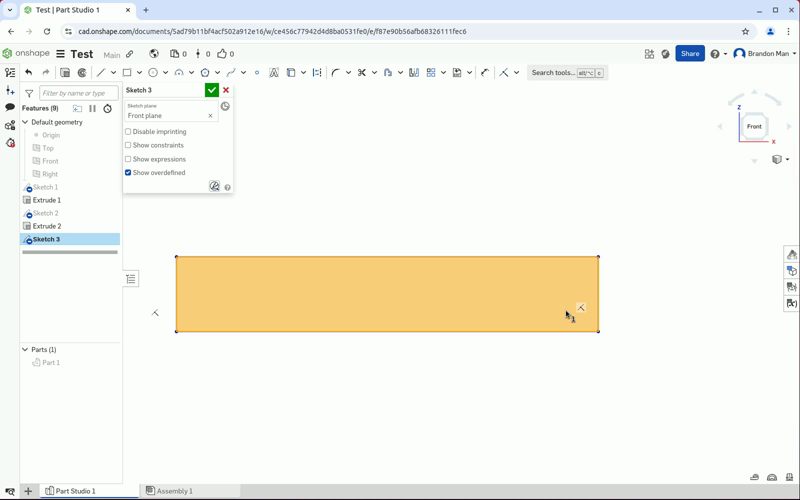
scroll(-6)
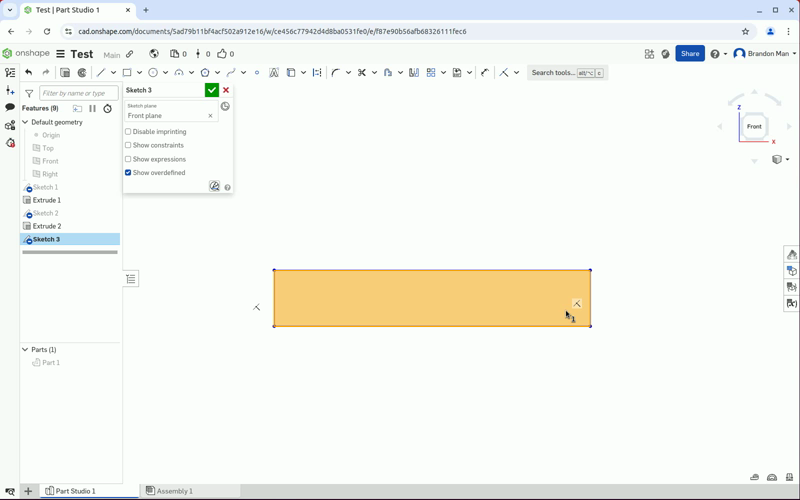
scroll(-6)
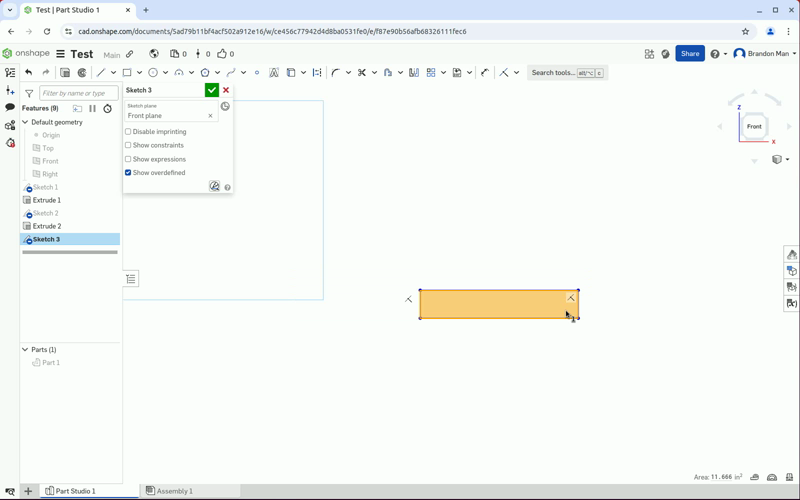
scroll(-6)
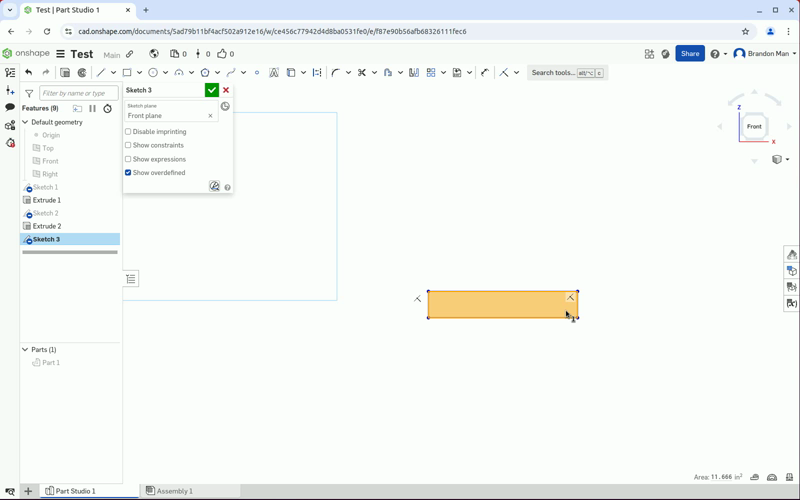
scroll(-6)
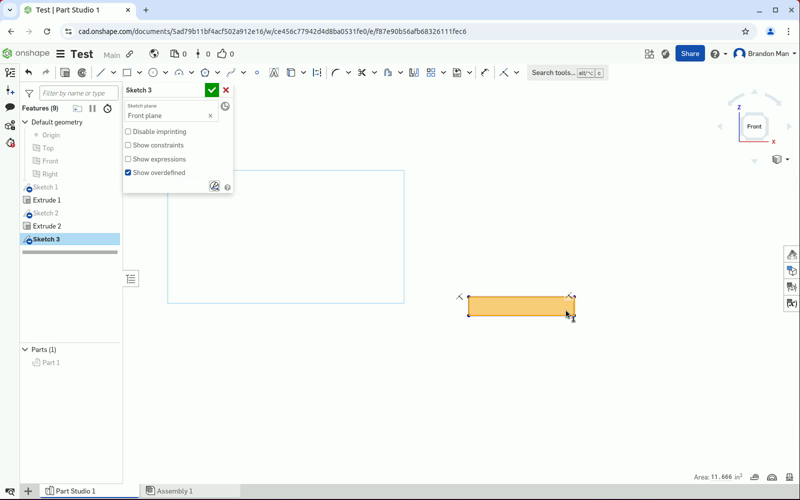
scroll(-6)
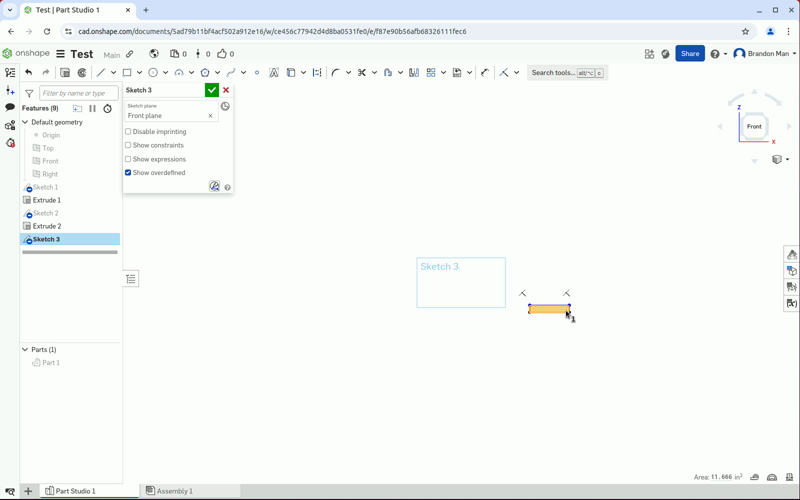
mouse_move(73, 352)
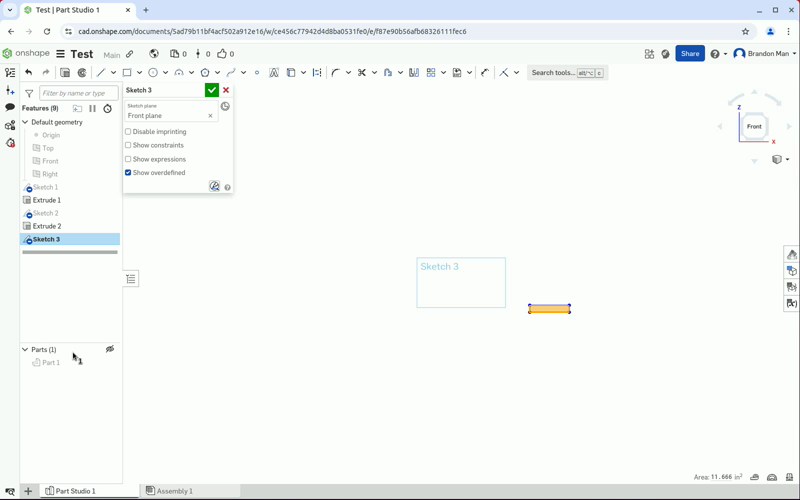
key(shift+y)
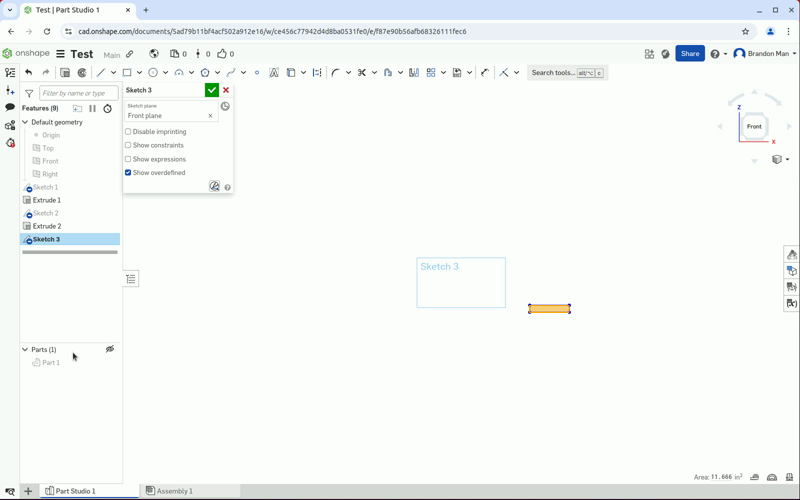
key(shift+e)
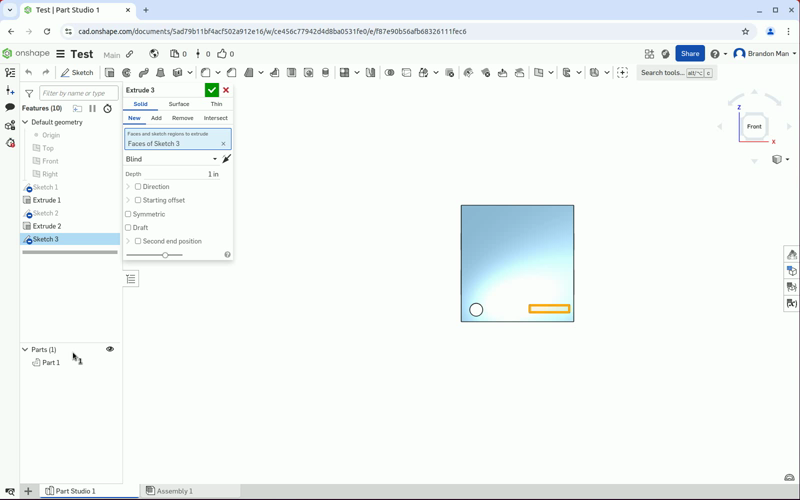
mouse_move(143, 106)
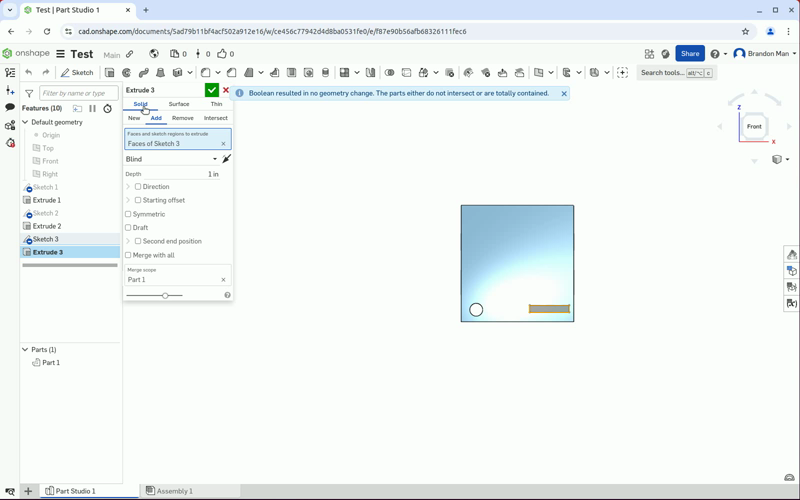
click(143, 106)
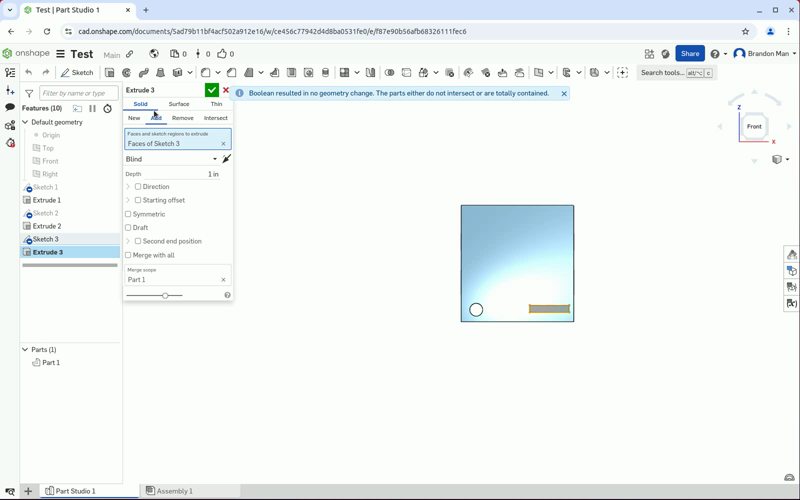
mouse_move(186, 120)
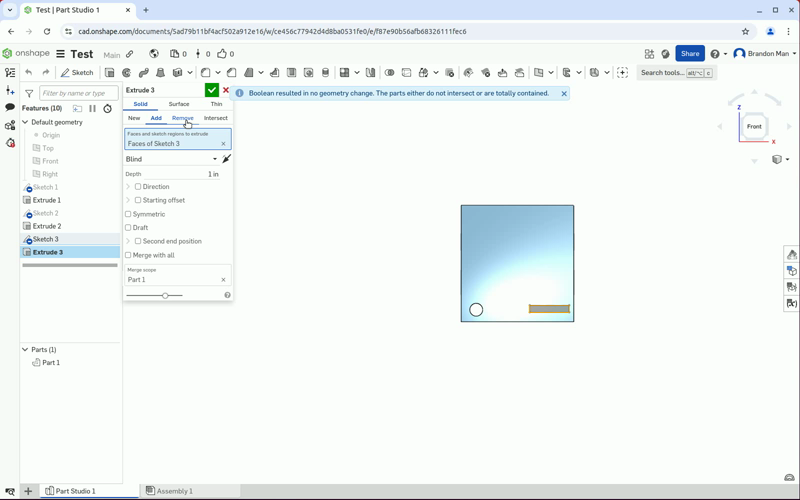
click(186, 120)
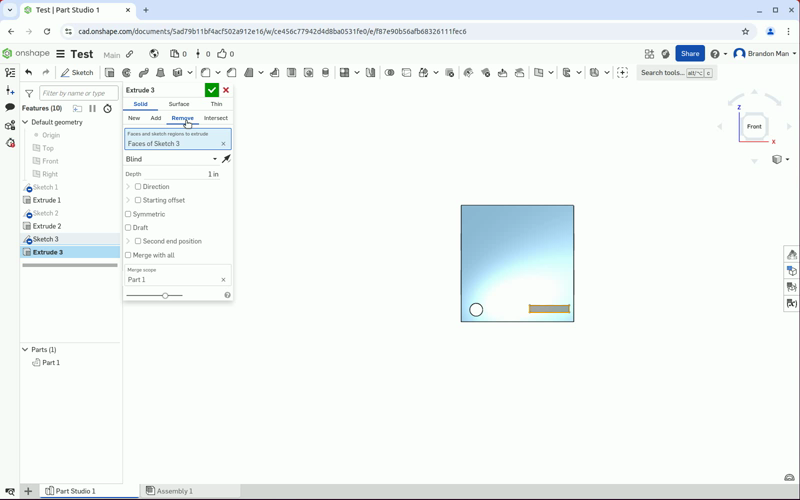
key(tab, 4)
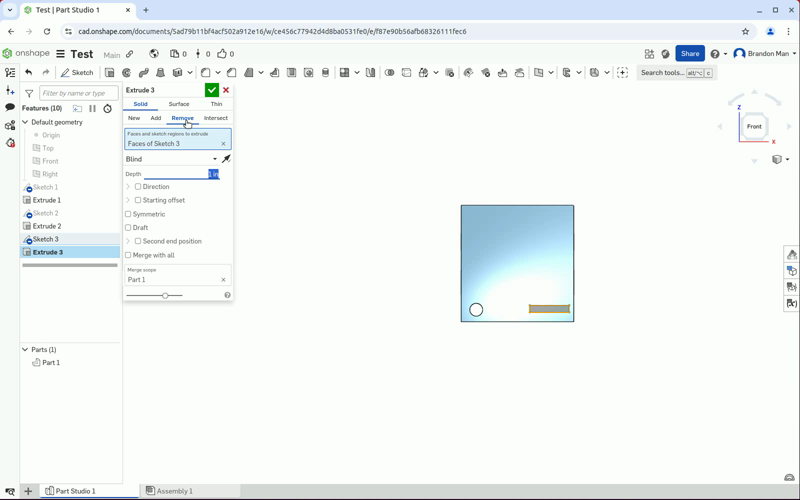
text(-43.328)
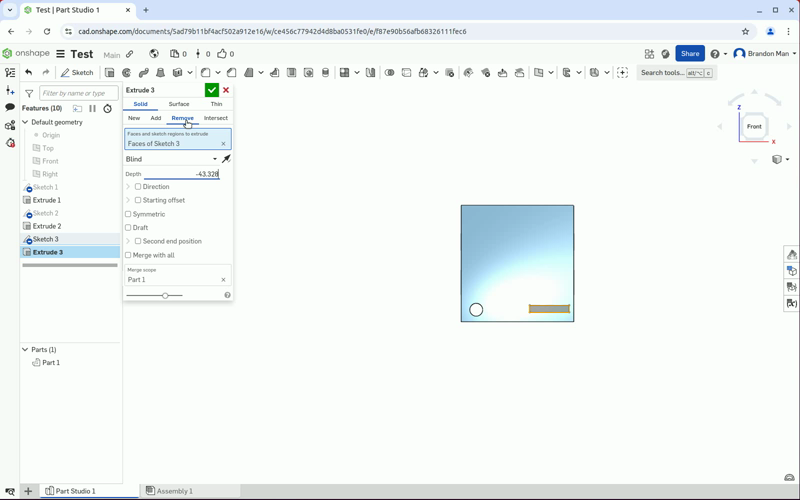
key(tab, 3)
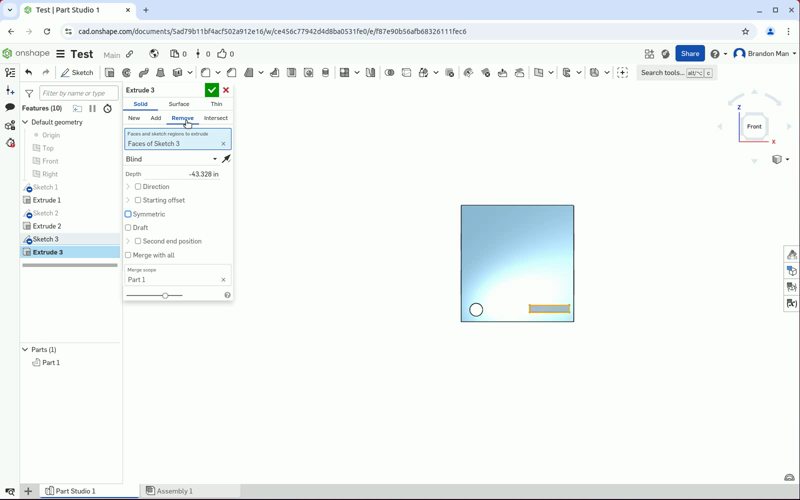
key(space)
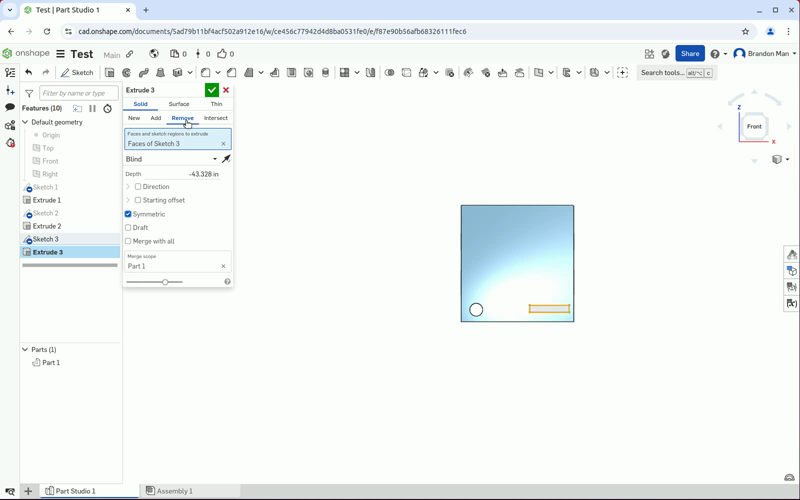
key(tab, 2)
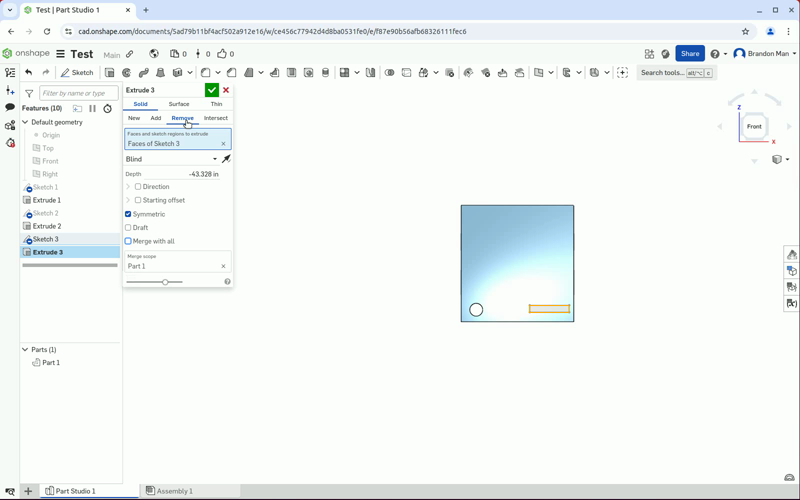
key(space)
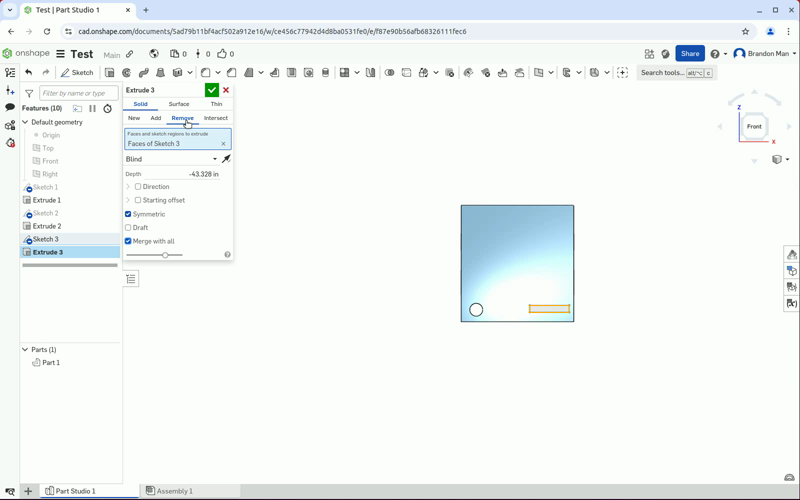
key(enter)
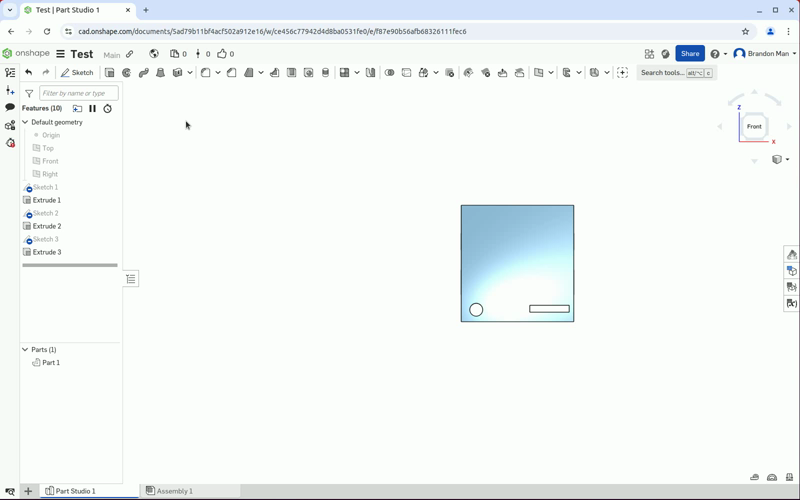
key(shift+h)
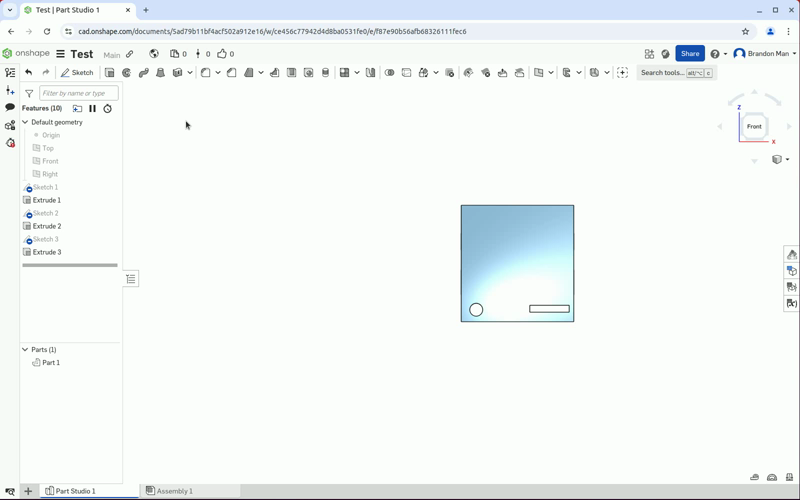
key(shift+h)
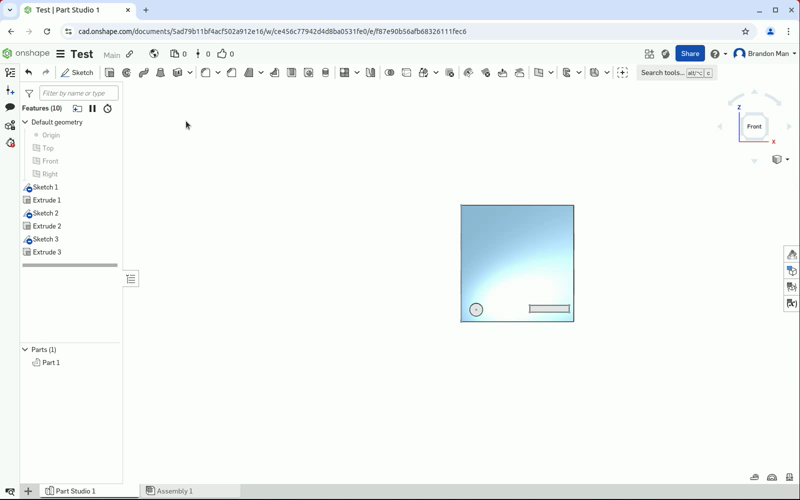
key(shift+7)
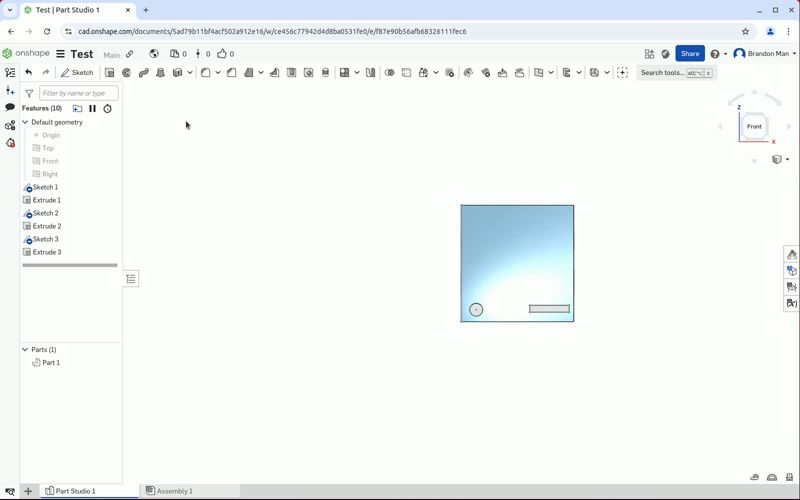
key(left, 2)
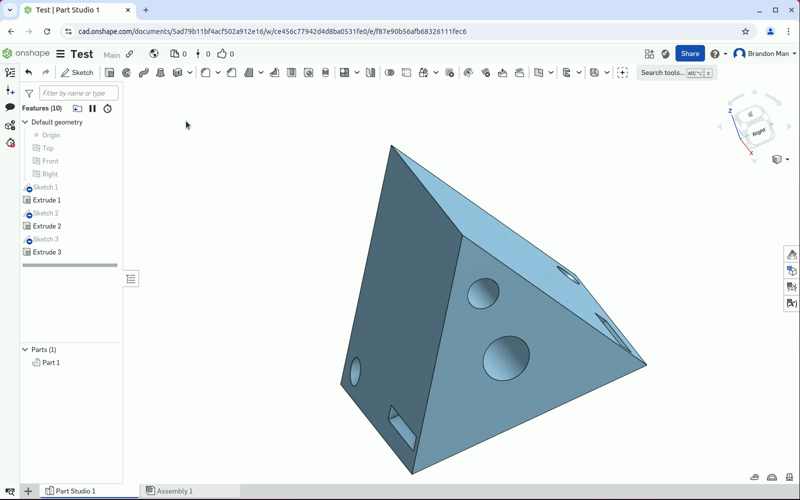
key(down, 2)
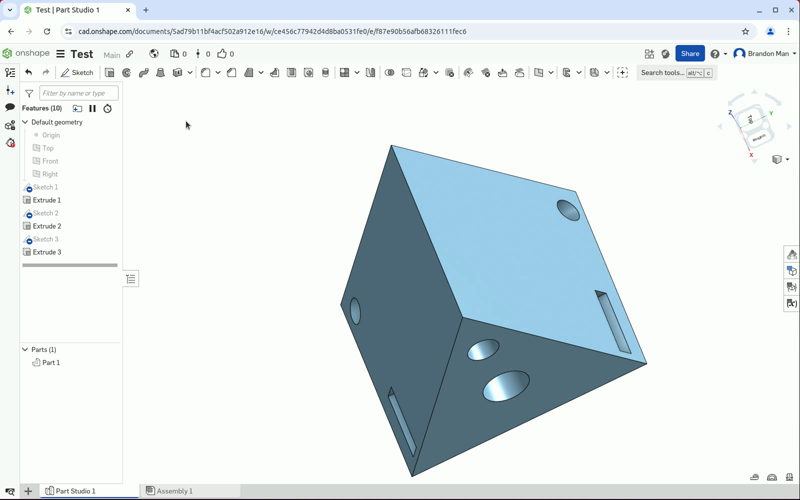
key(up, 2)
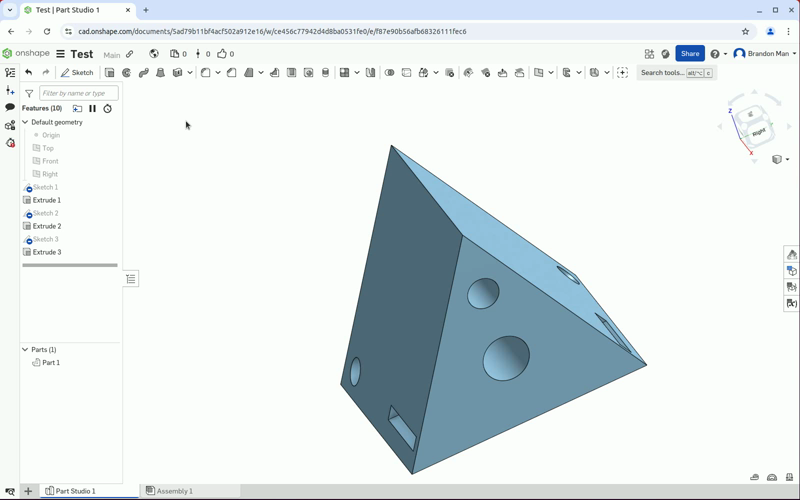
key(right, 2)
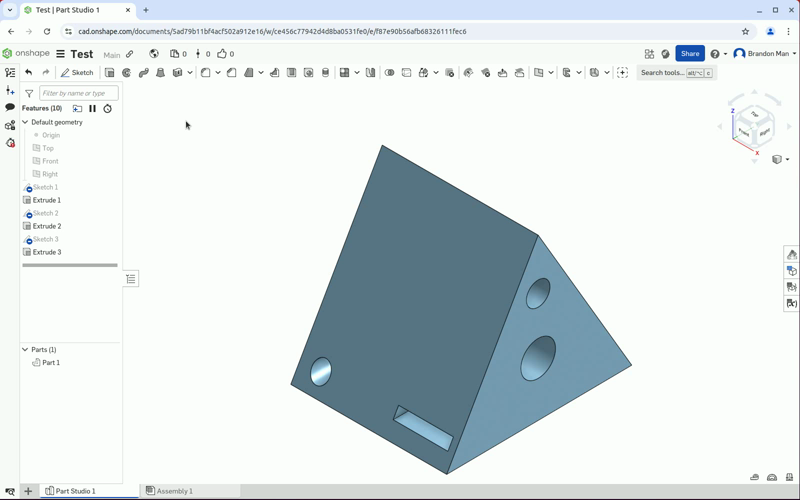
mouse_move(73, 189)
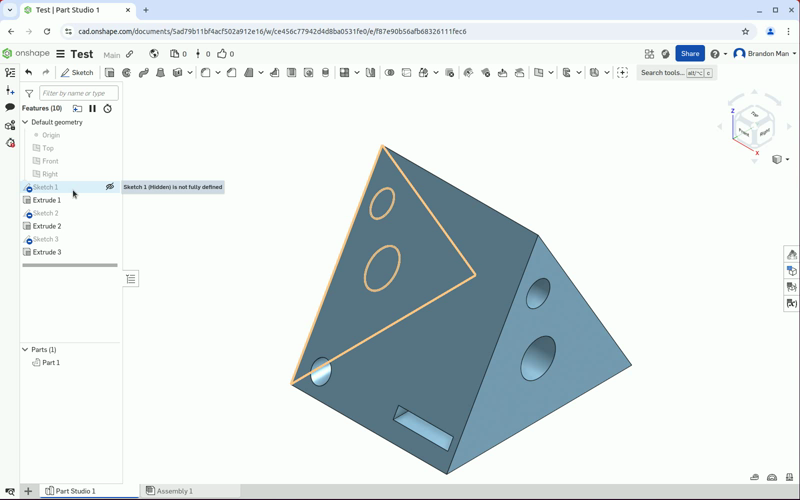
click(73, 189)